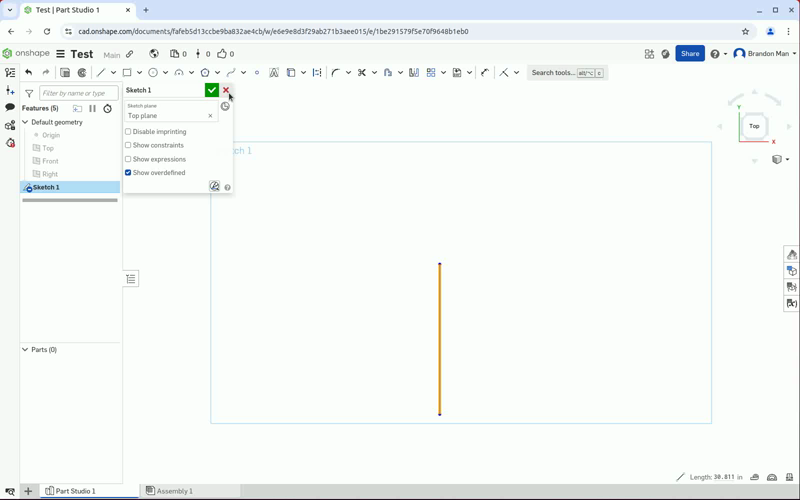
key(shift+h)
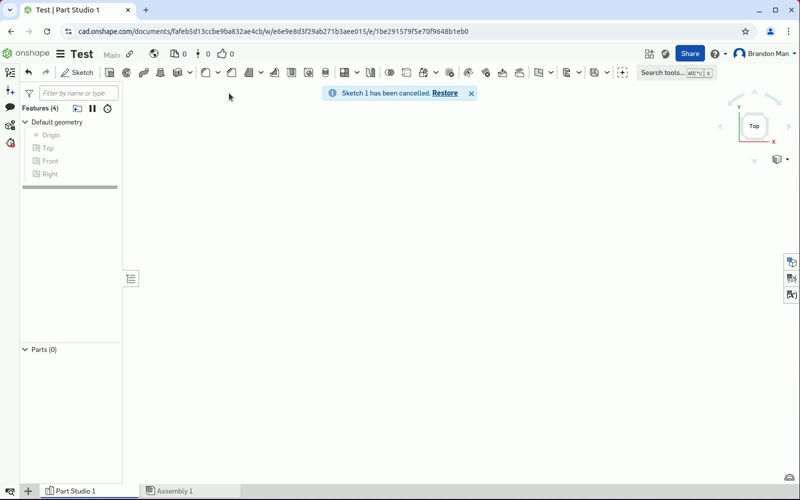
mouse_move(73, 352)
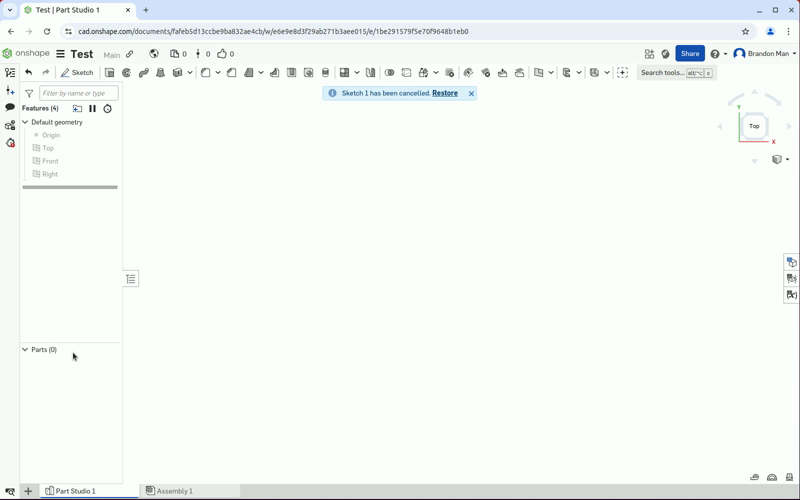
key(y)
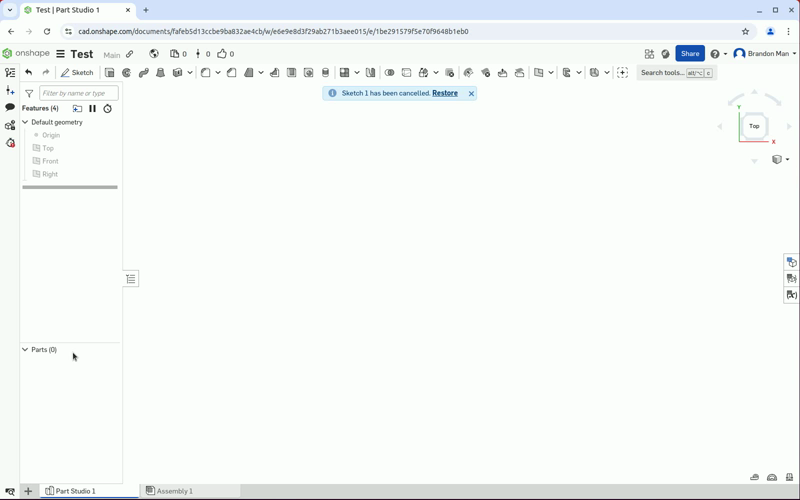
key(shift+p)
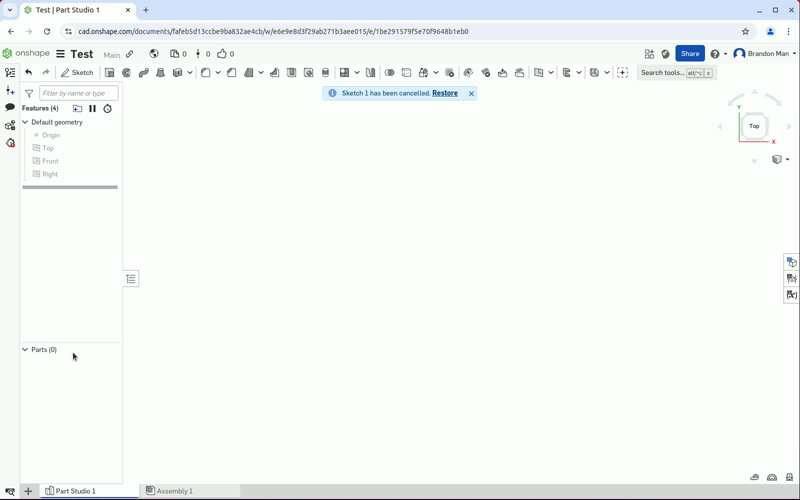
key(space)
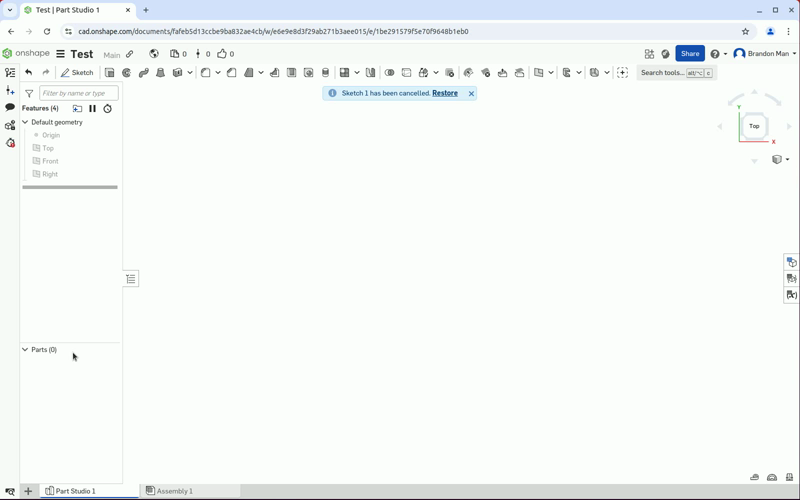
key_down(shift)
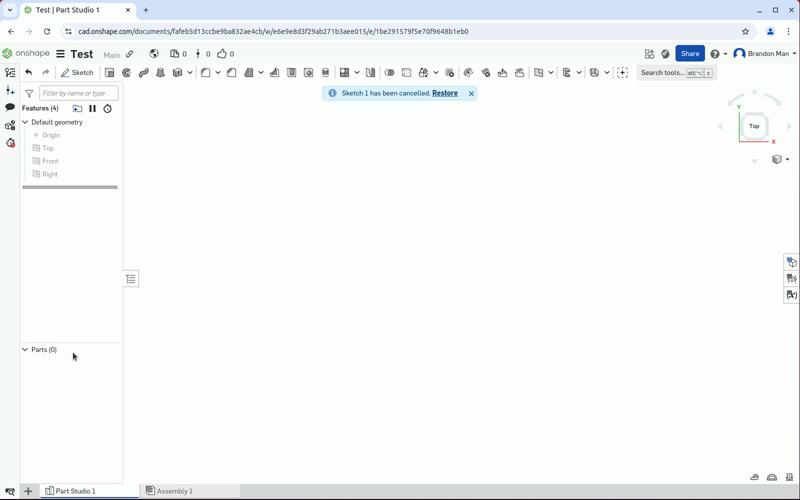
key(up)
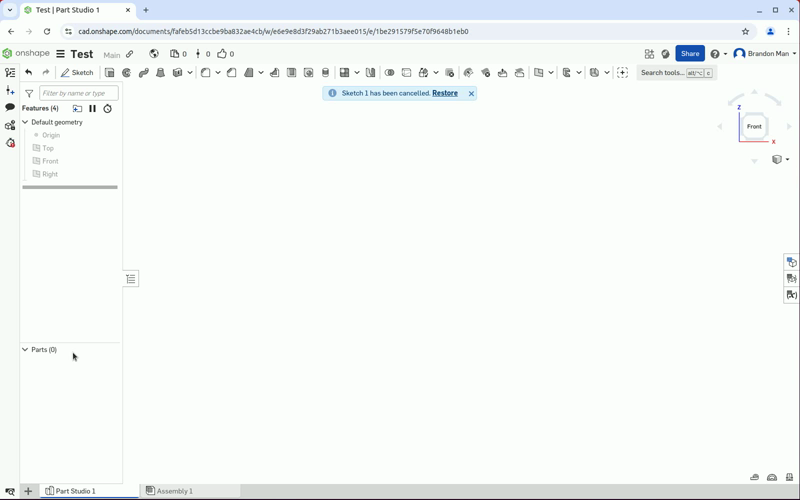
key_up(shift)
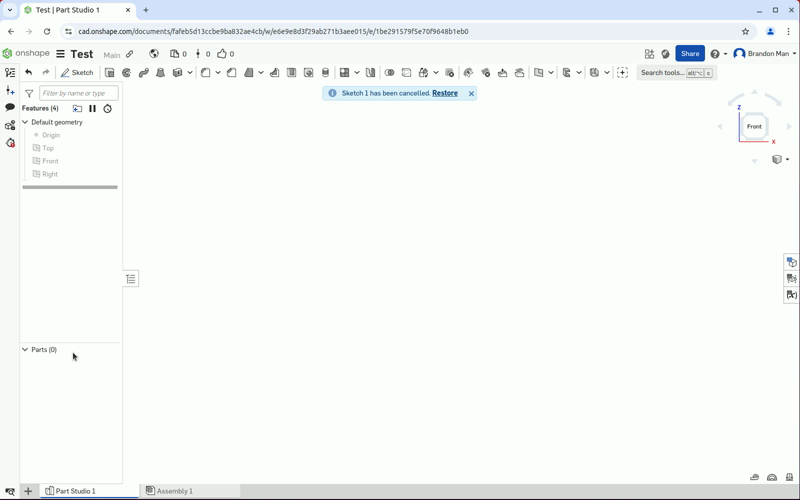
mouse_move(73, 352)
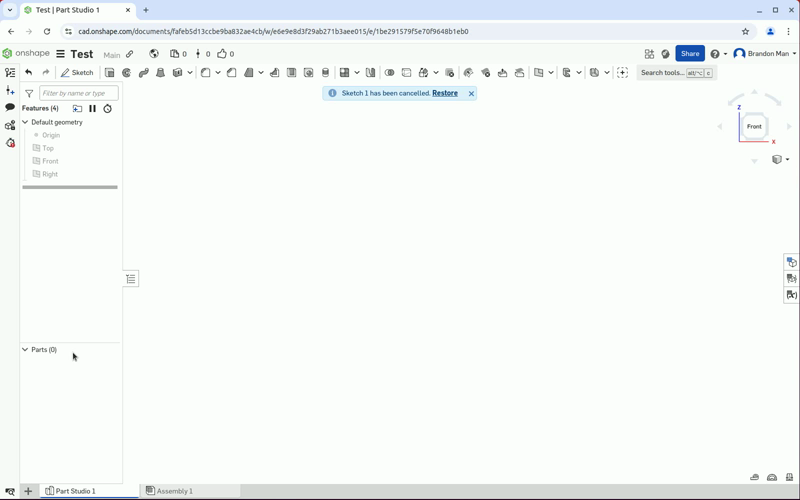
key(shift+y)
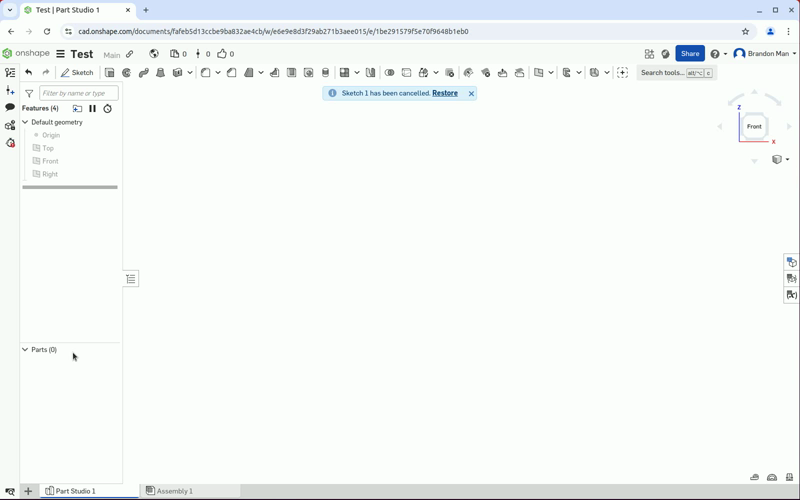
key(shift+s)
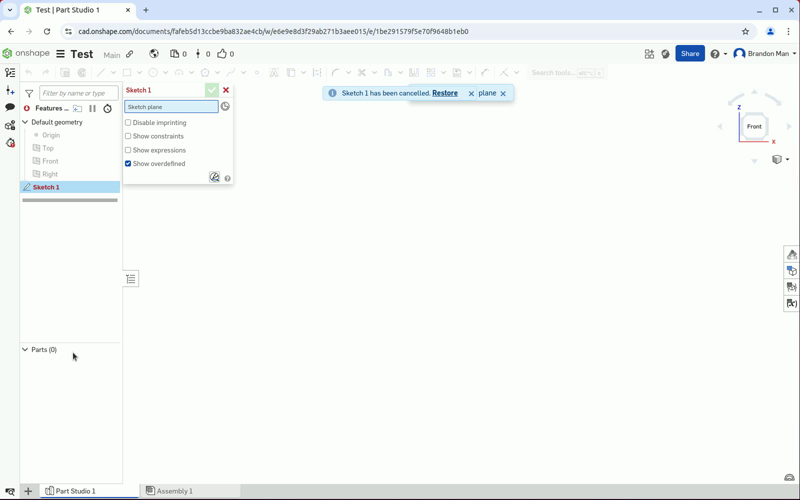
mouse_move(73, 163)
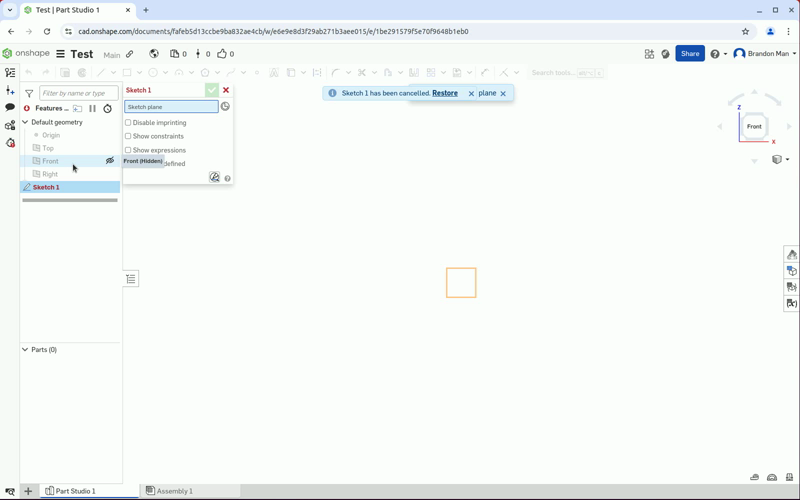
click(73, 163)
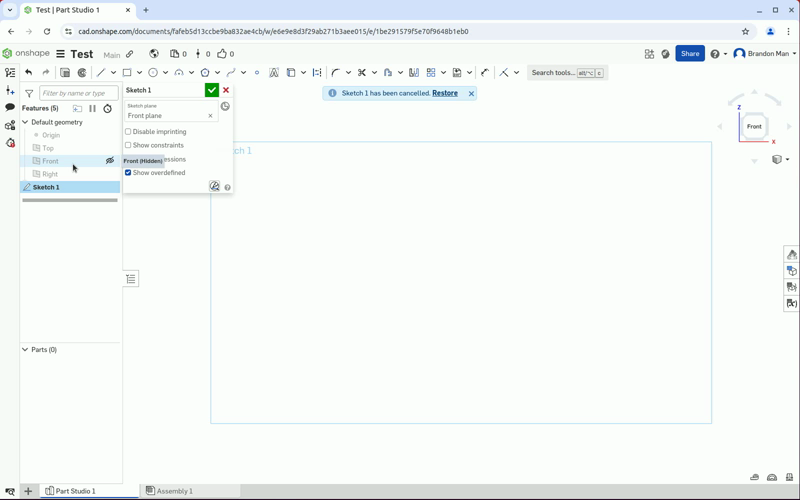
mouse_move(73, 352)
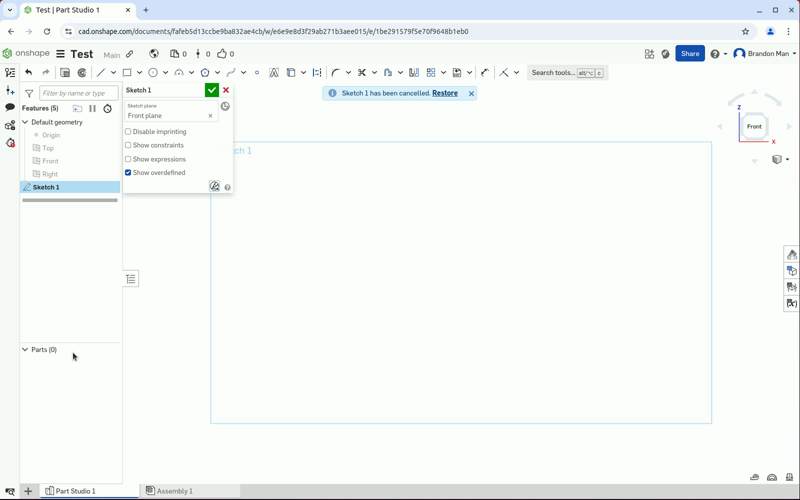
key(y)
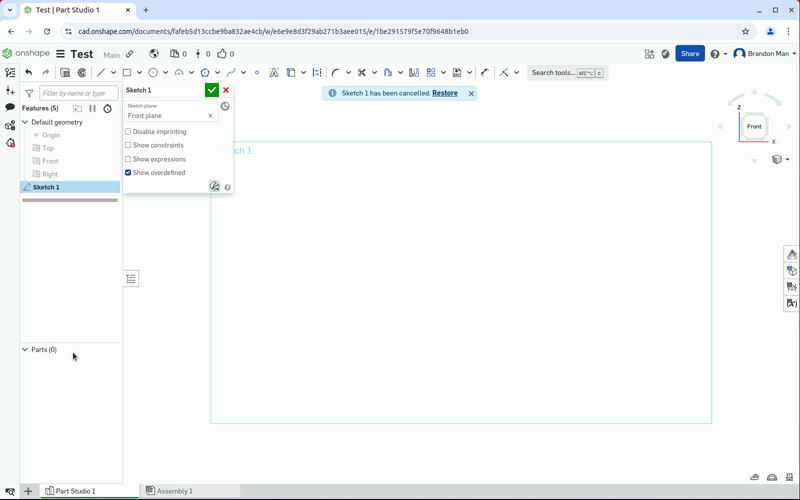
key(l)
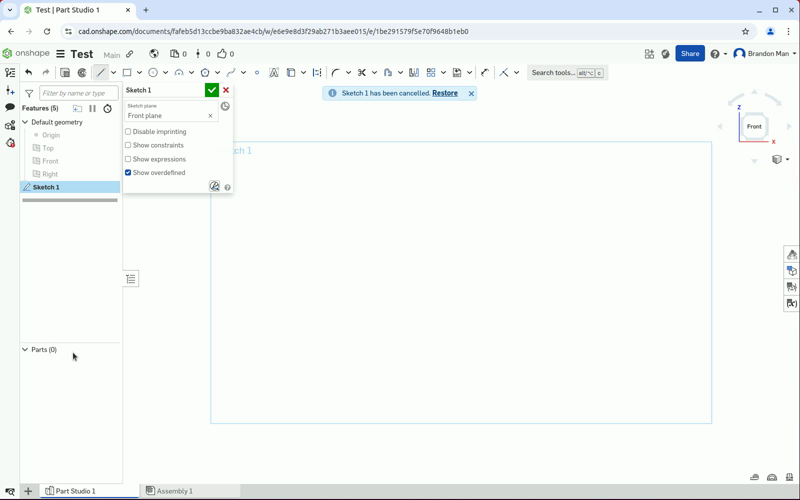
key_down(shift)
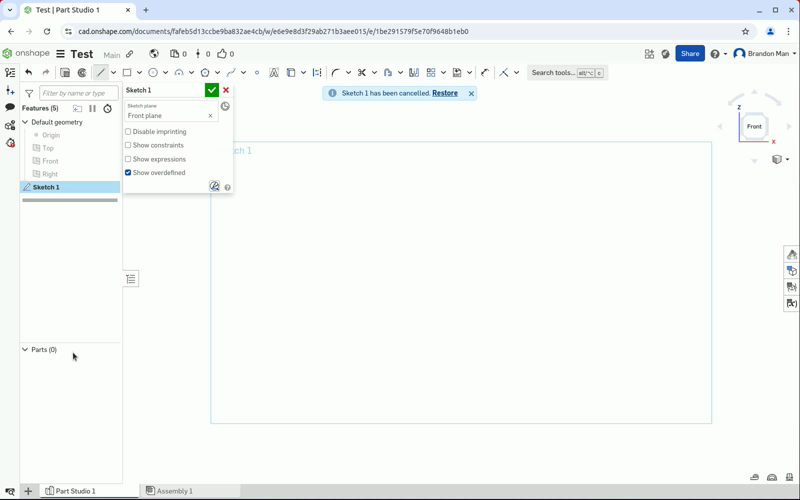
mouse_move(385, 339)
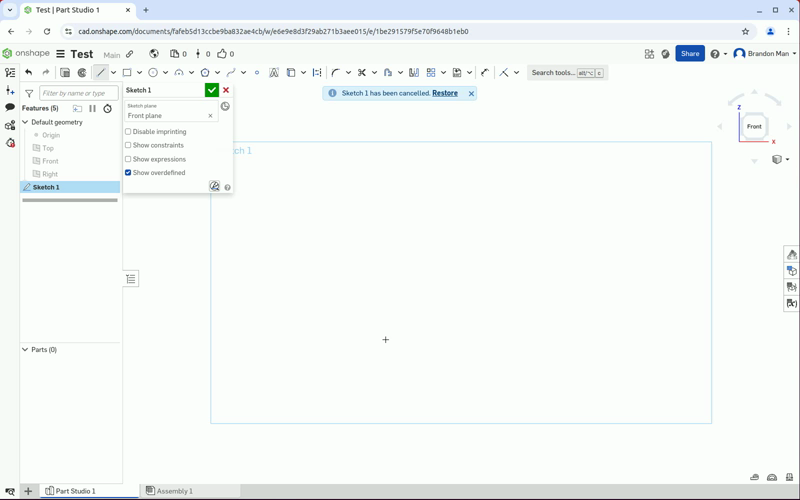
click(385, 339)
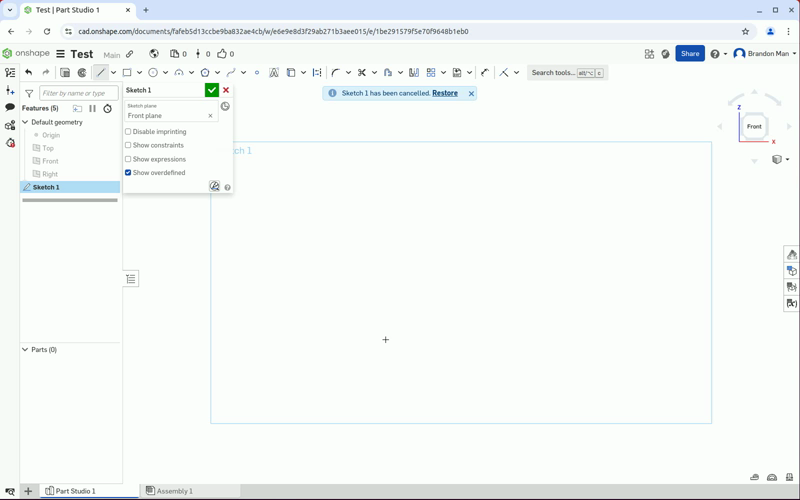
key_up(shift)
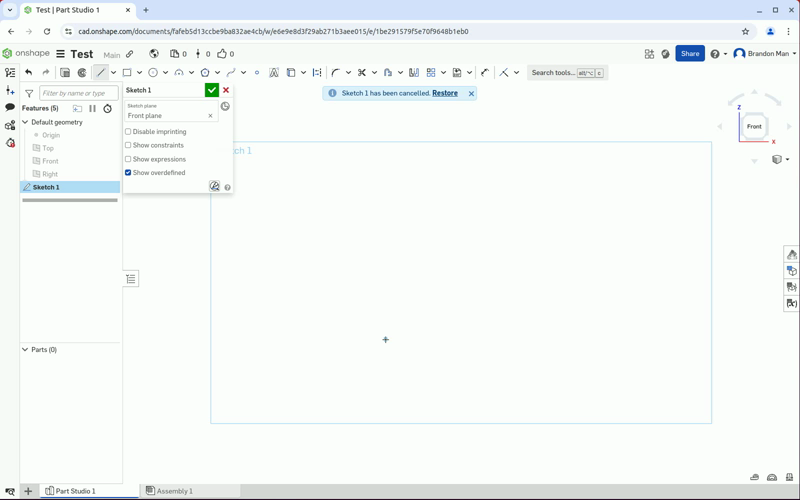
key_down(shift)
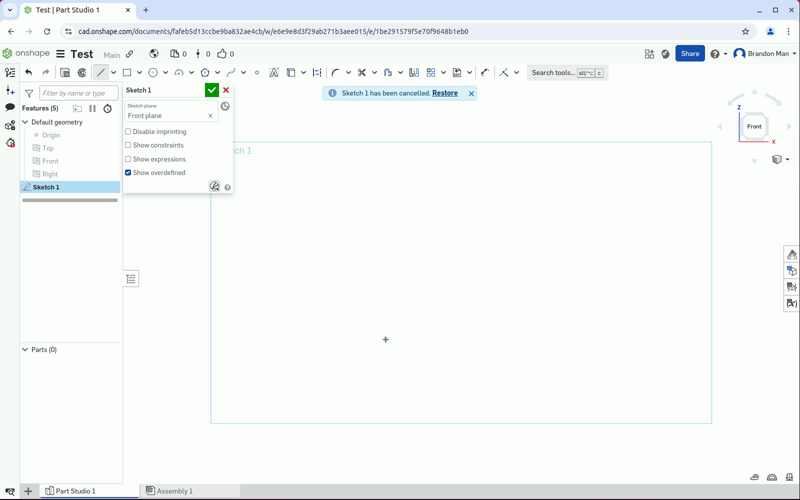
mouse_move(541, 339)
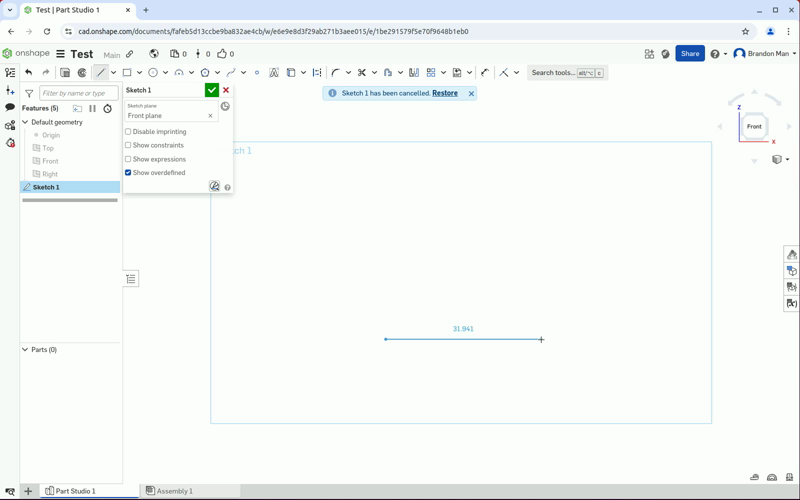
click(541, 339)
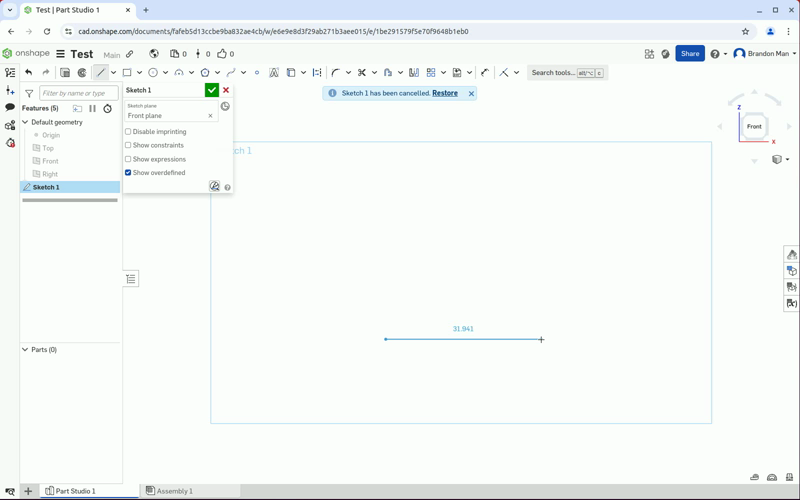
key_up(shift)
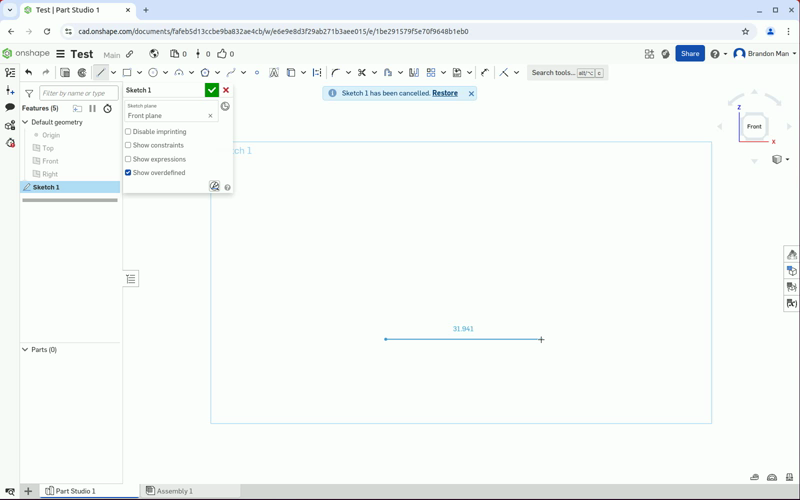
key_down(shift)
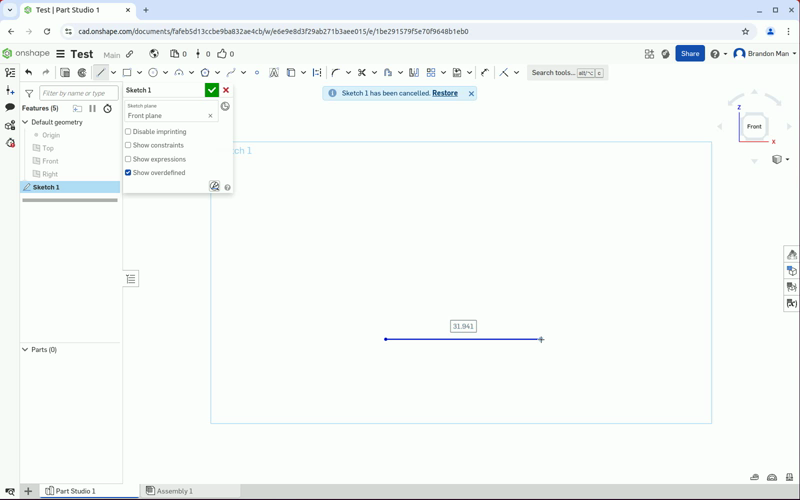
mouse_move(541, 264)
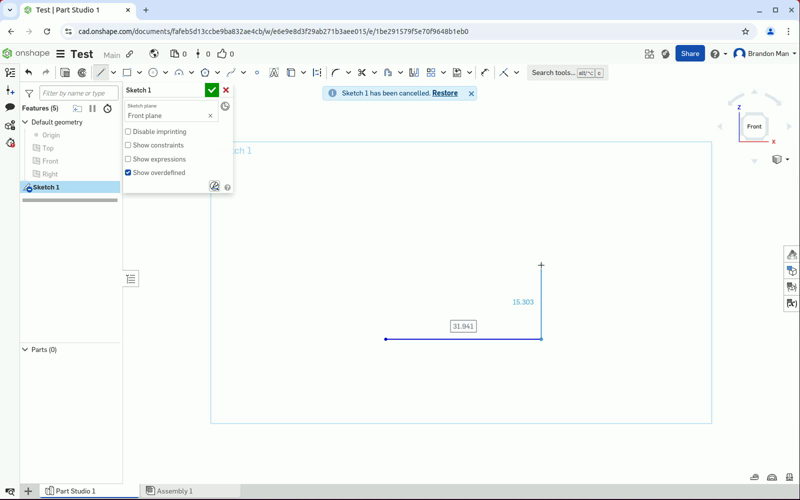
click(541, 264)
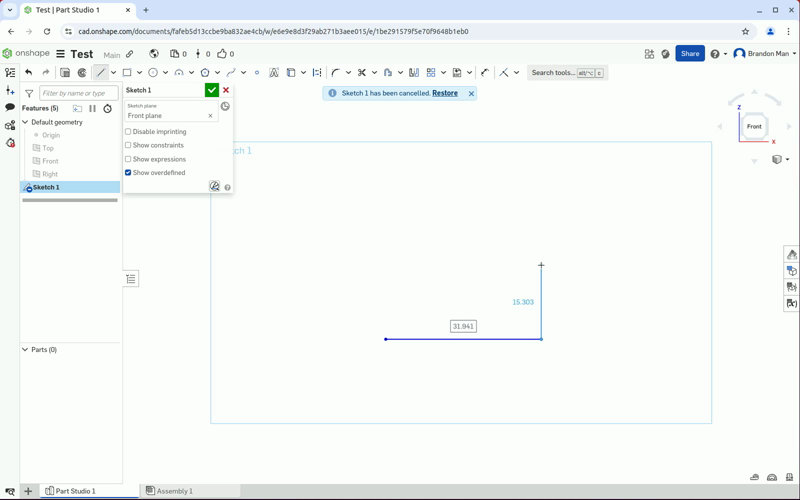
key_up(shift)
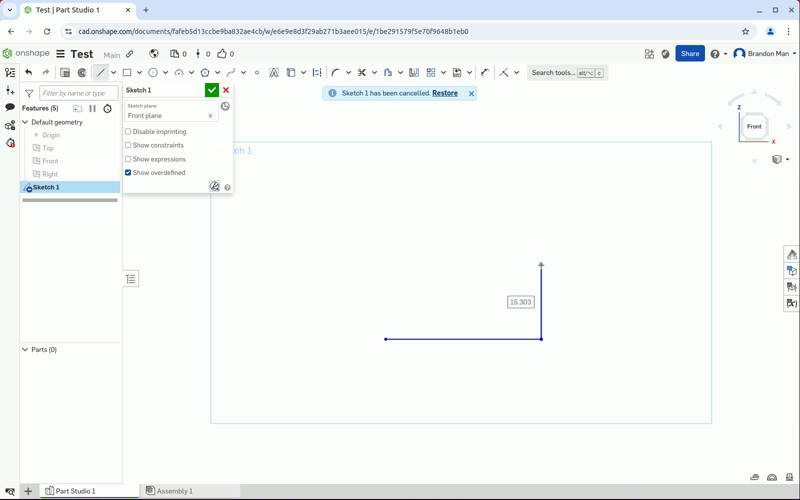
key_down(shift)
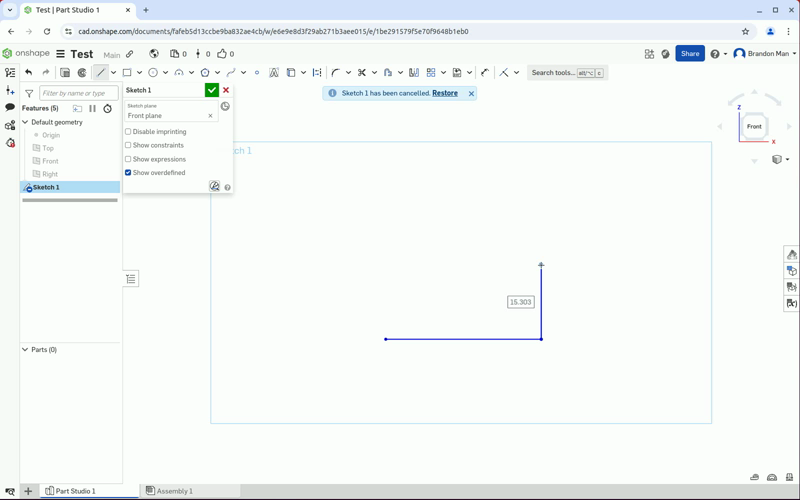
mouse_move(571, 264)
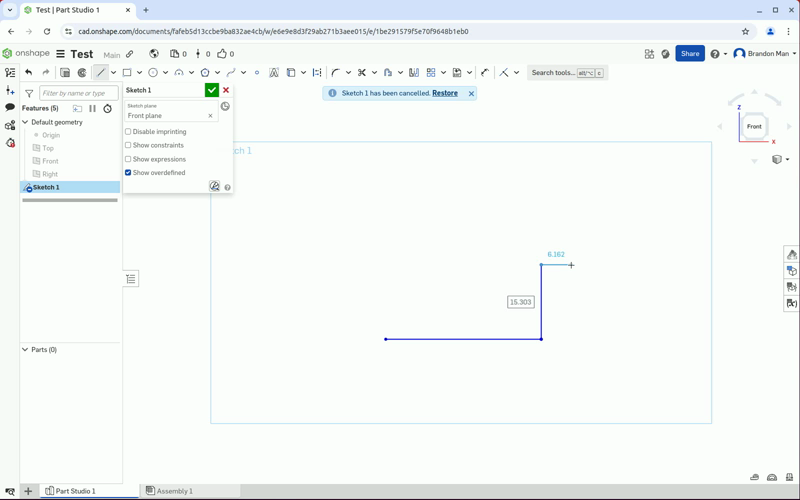
mouse_move(572, 264)
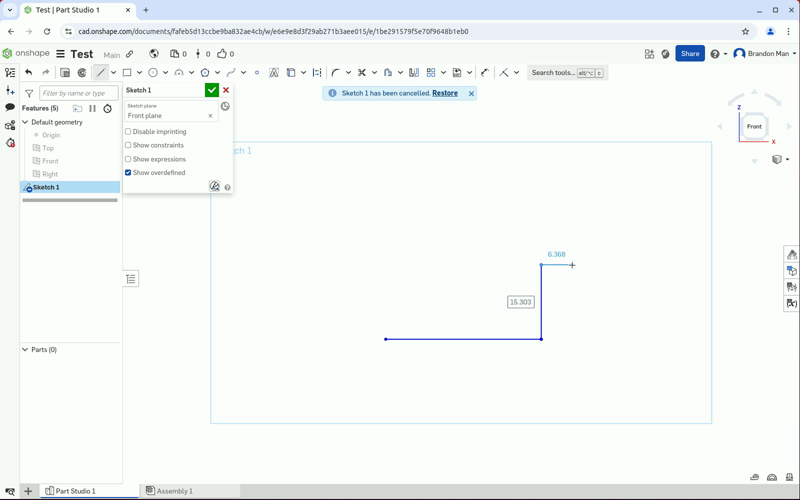
click(572, 264)
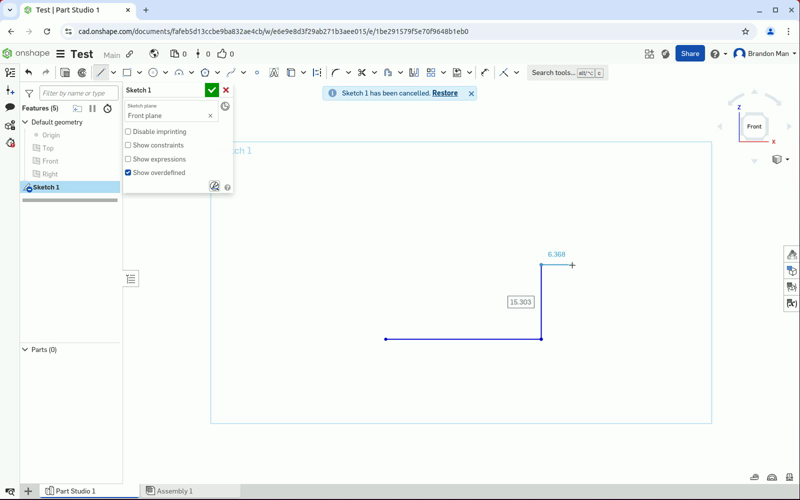
key_up(shift)
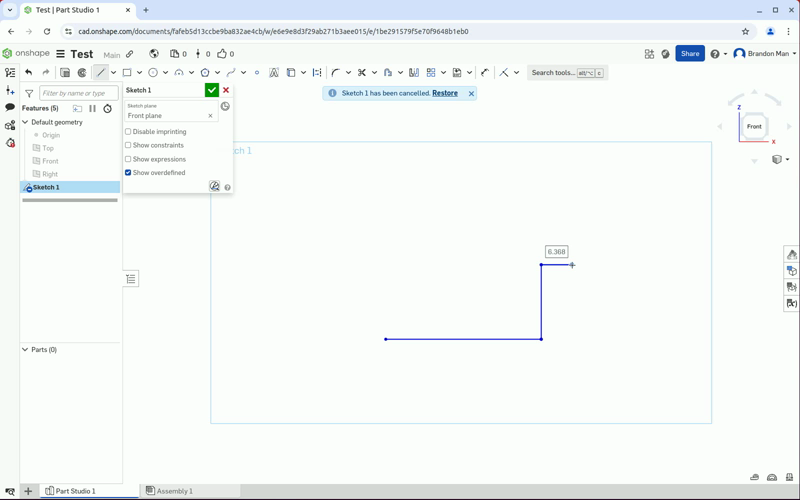
key_down(shift)
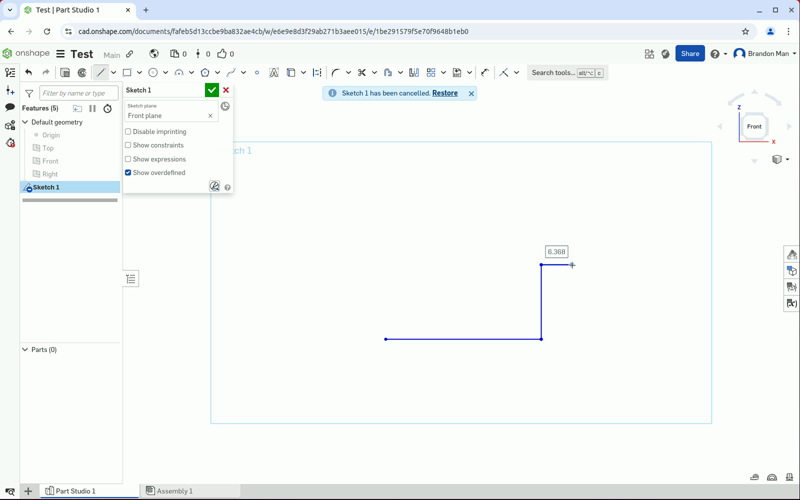
mouse_move(589, 264)
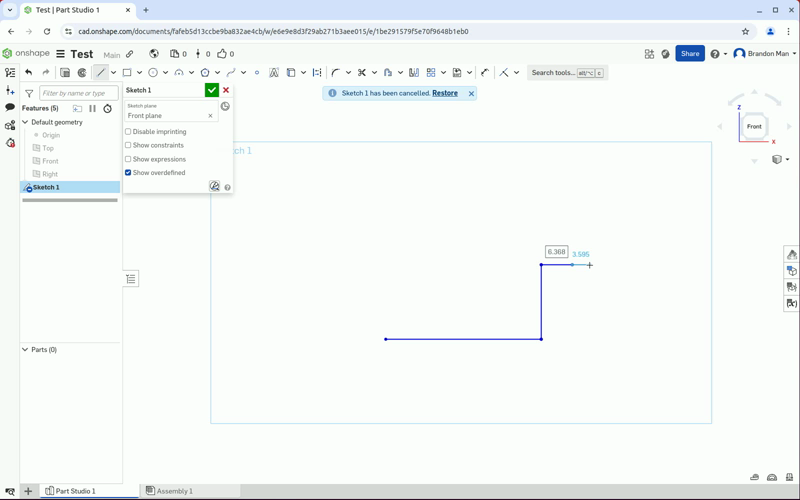
mouse_move(572, 227)
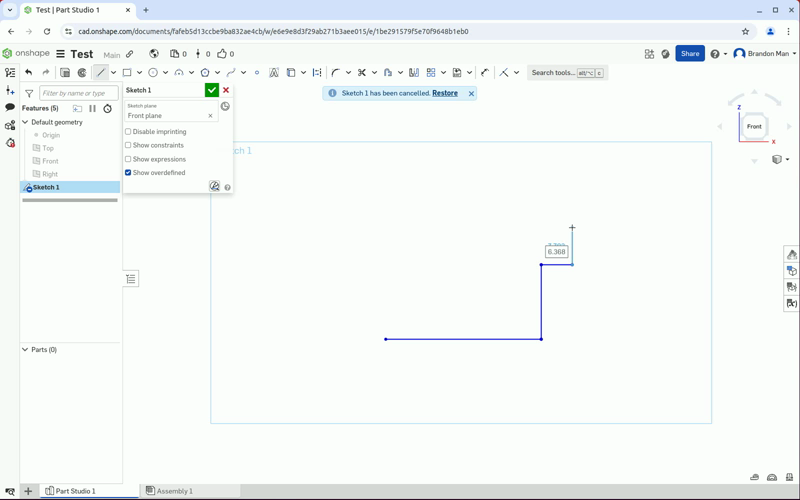
click(572, 227)
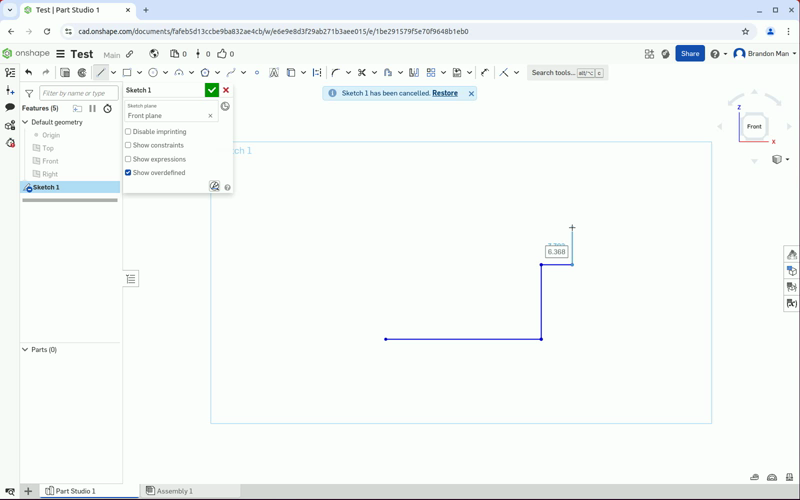
key_up(shift)
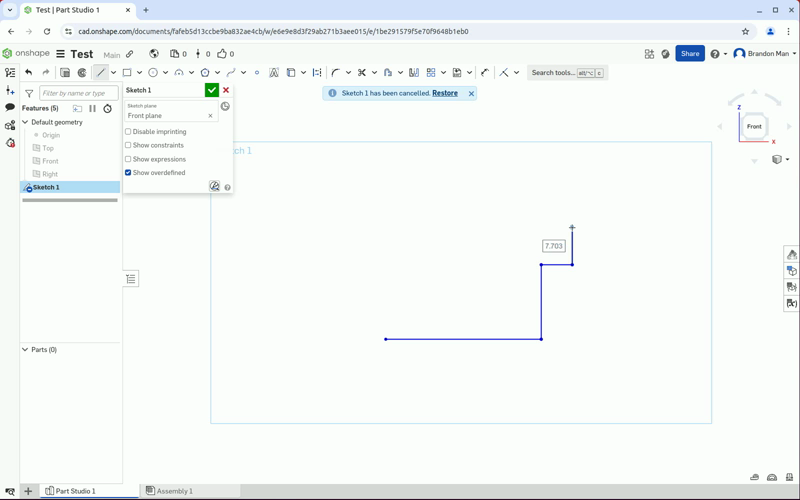
key_down(shift)
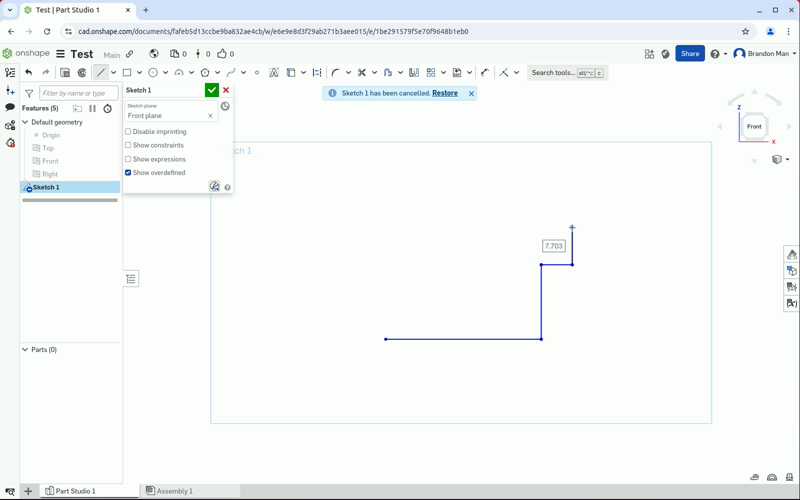
mouse_move(385, 227)
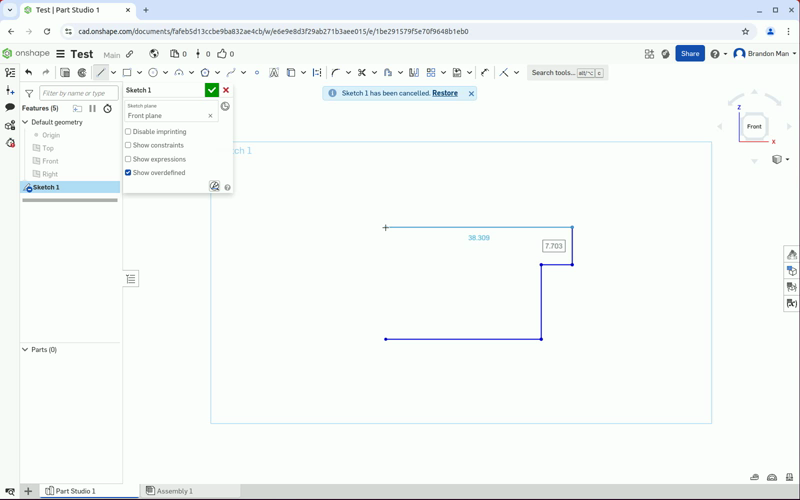
click(385, 227)
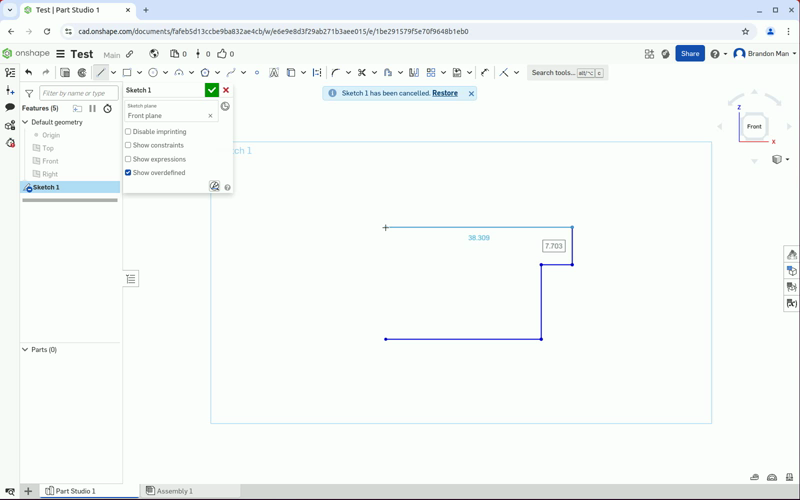
key_up(shift)
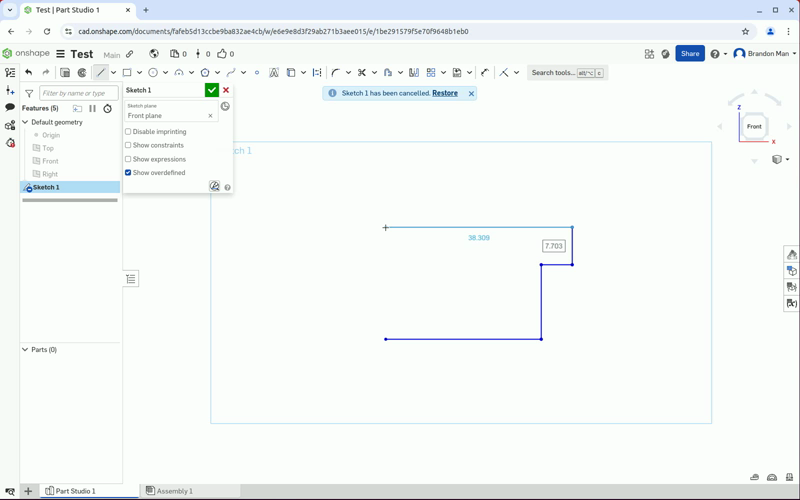
key_down(shift)
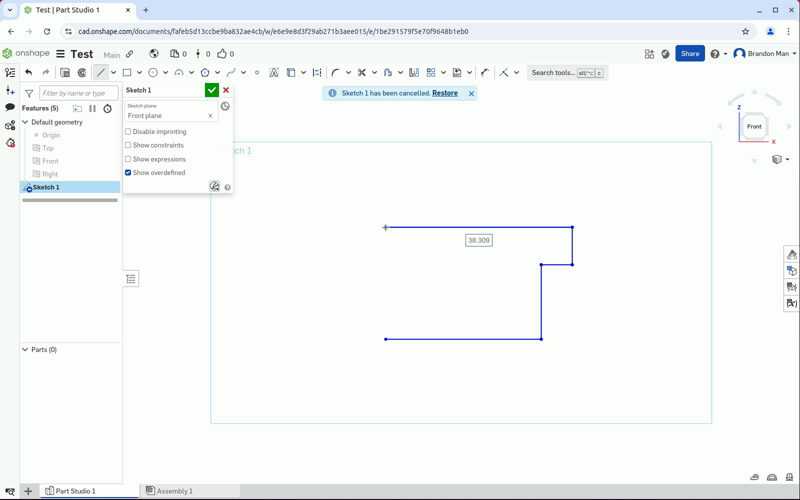
mouse_move(415, 227)
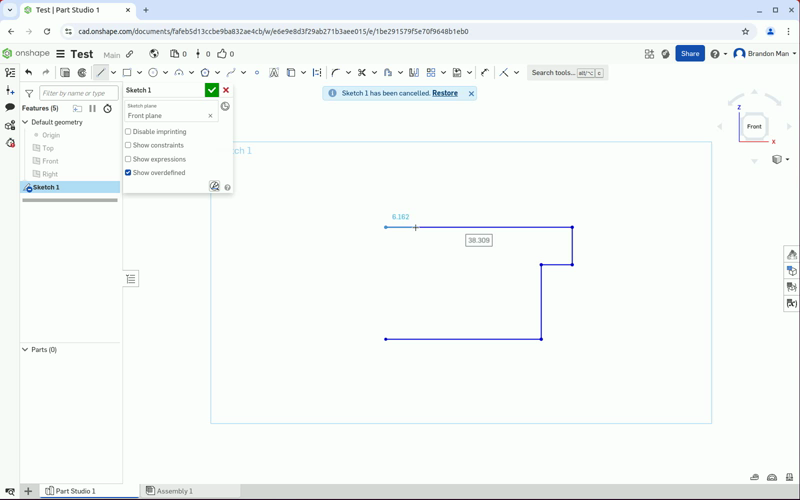
mouse_move(385, 284)
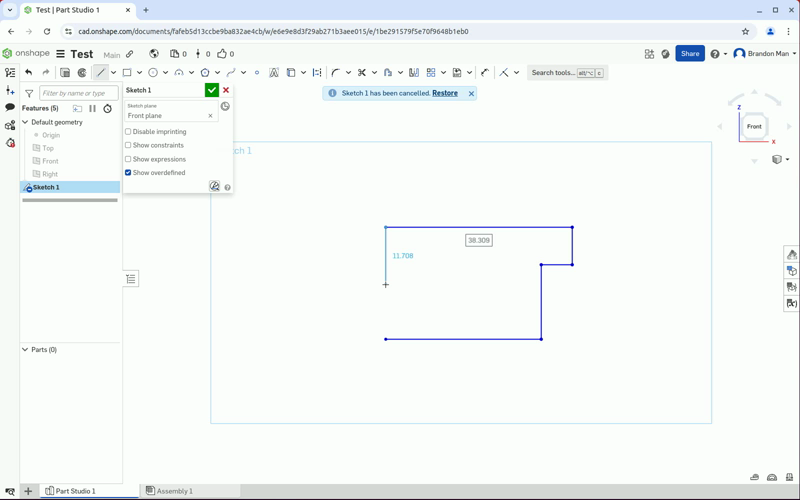
click(385, 284)
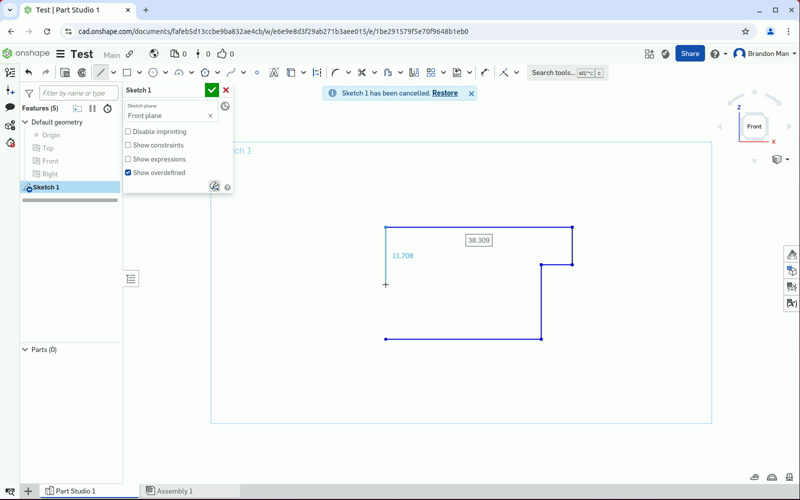
key_up(shift)
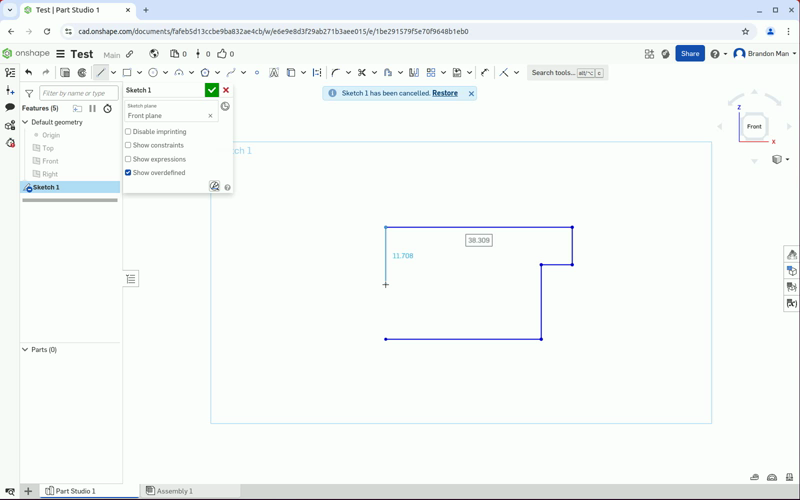
mouse_move(415, 284)
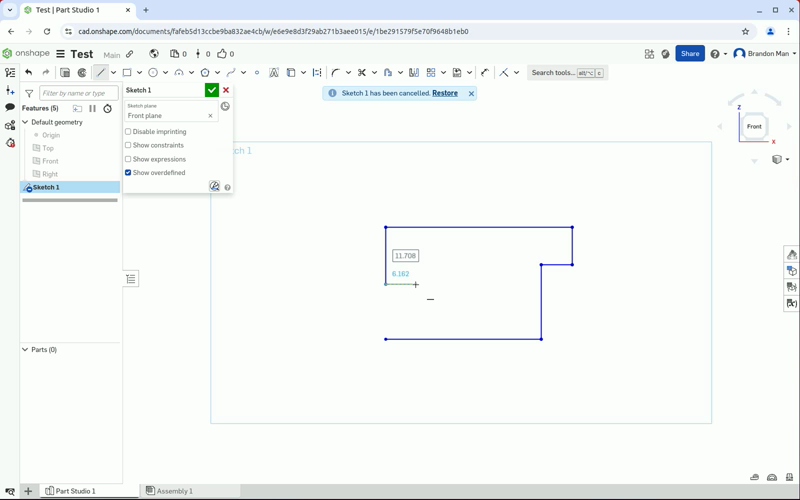
key_down(shift)
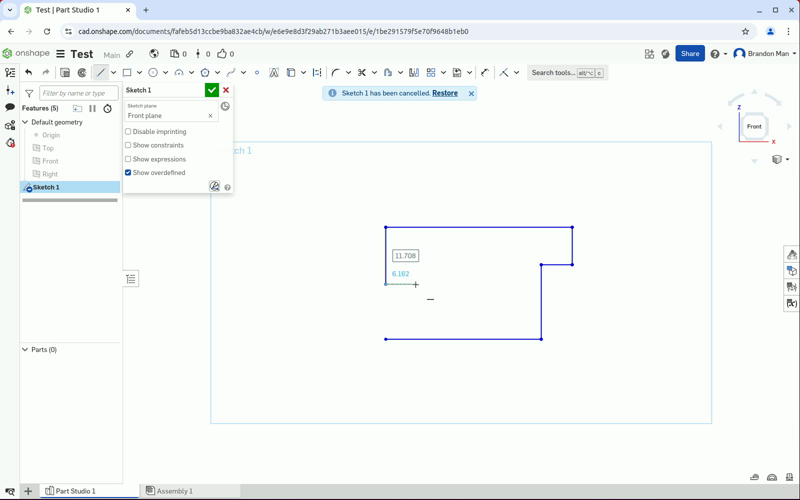
mouse_move(385, 339)
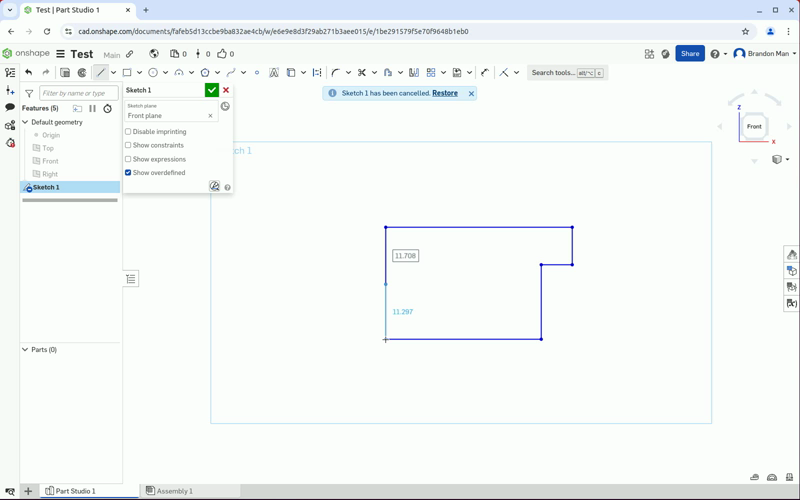
key_up(shift)
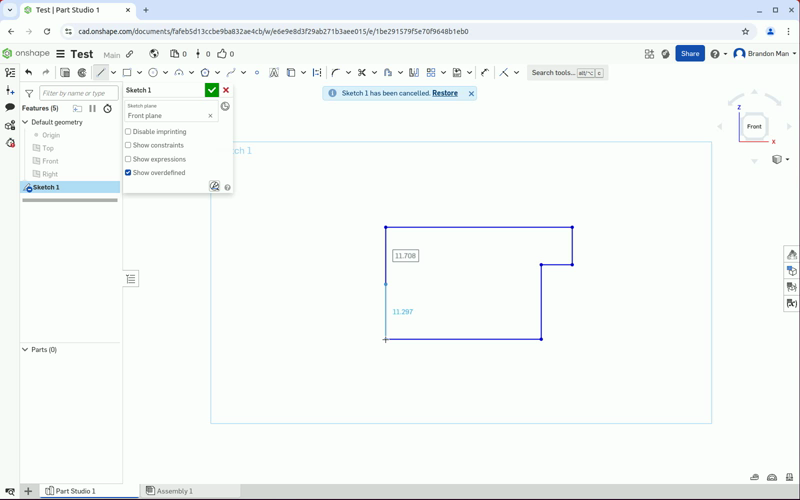
click(385, 339)
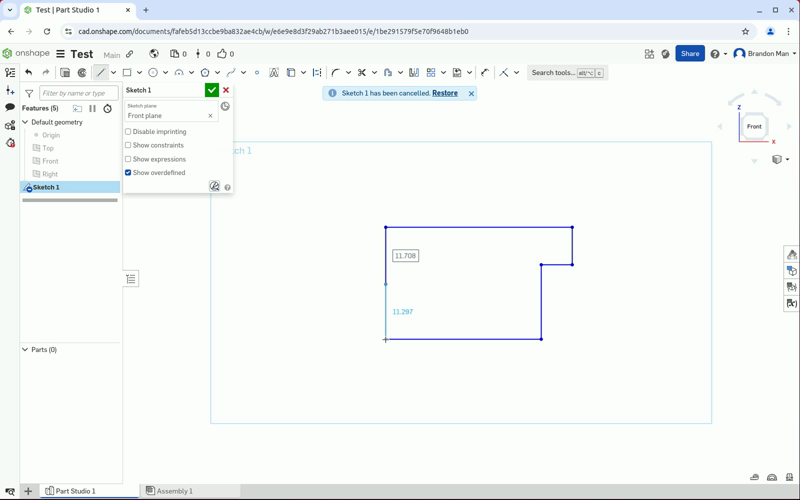
key(esc)
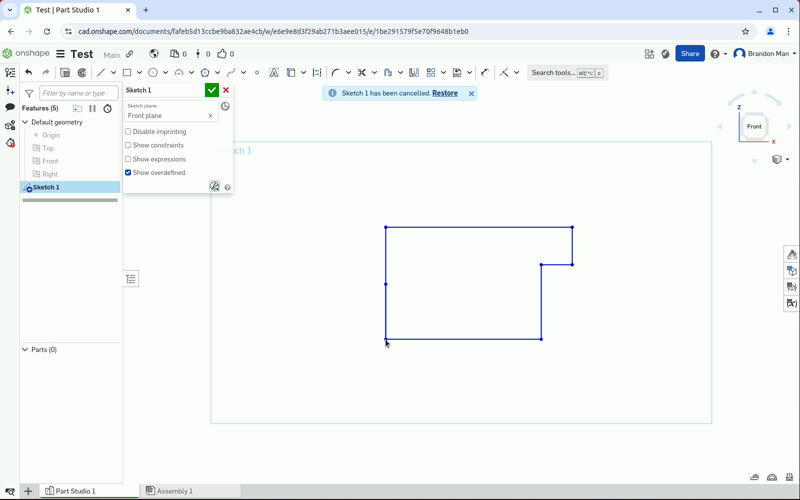
key(c)
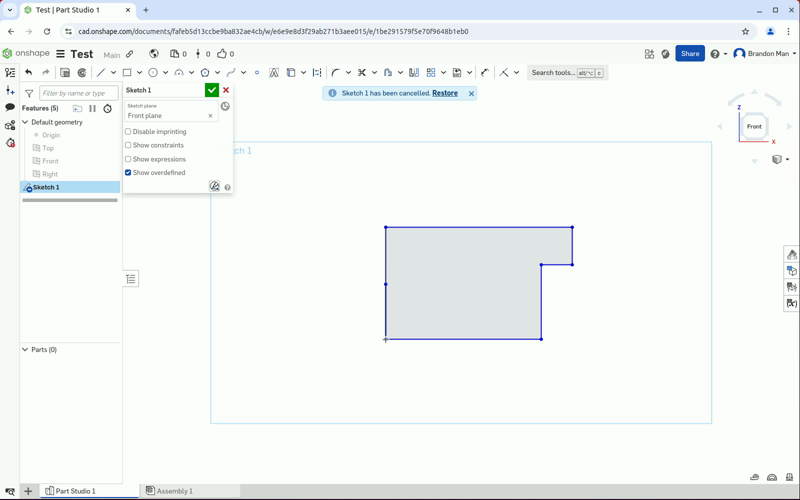
key_down(shift)
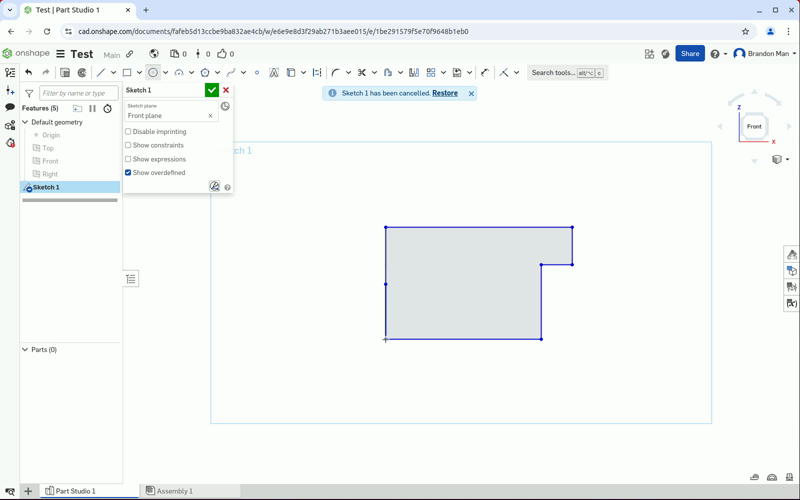
mouse_move(460, 284)
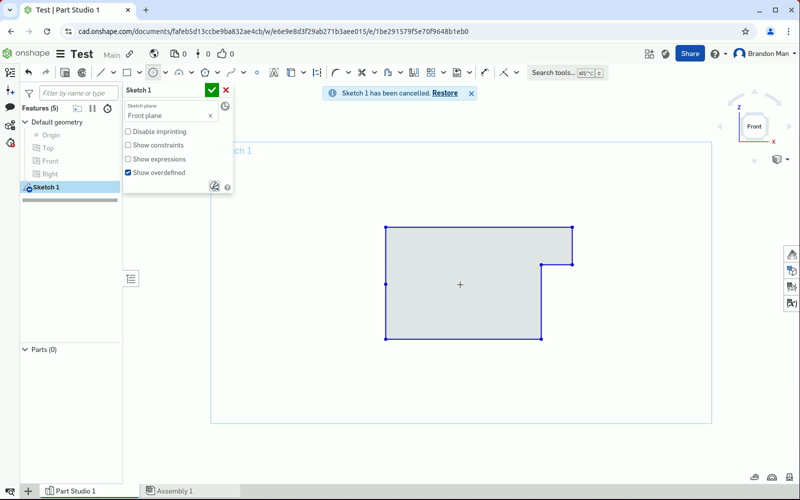
click(460, 284)
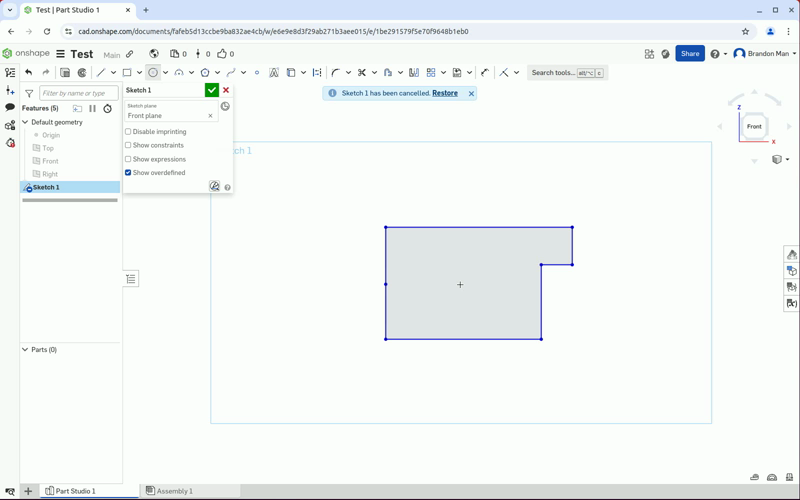
key_up(shift)
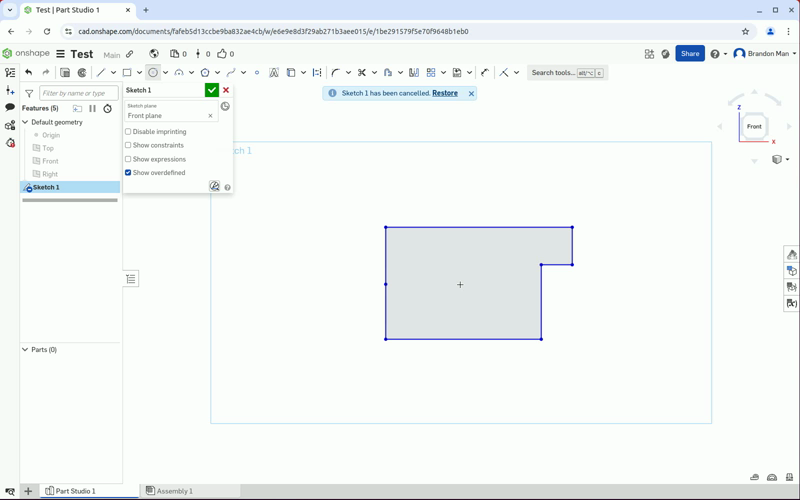
mouse_move(482, 284)
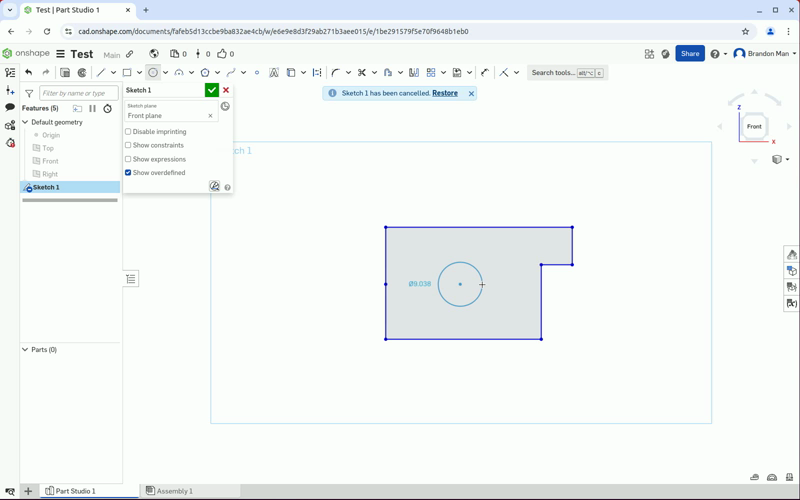
click(482, 284)
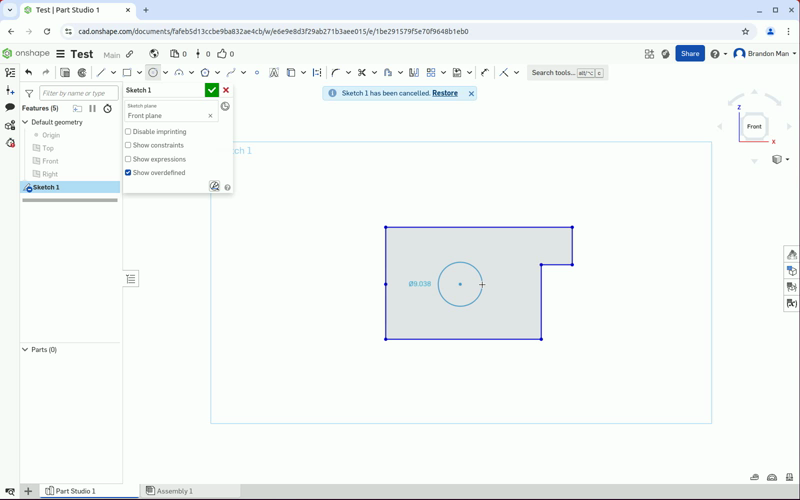
key(esc)
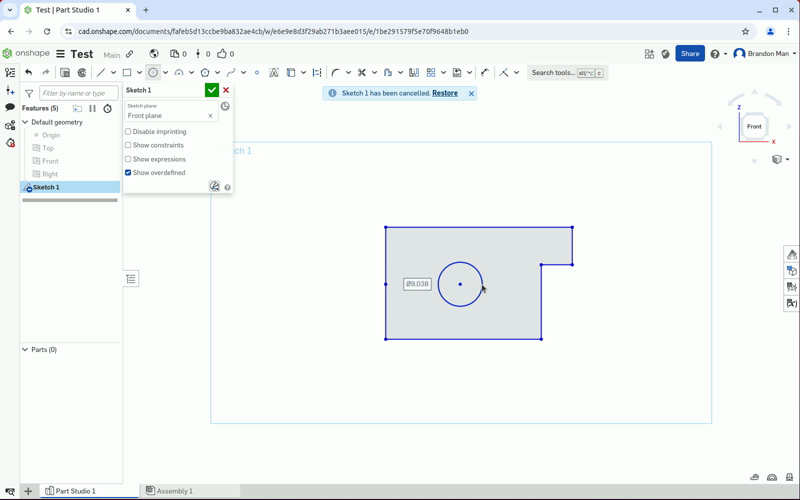
mouse_move(527, 285)
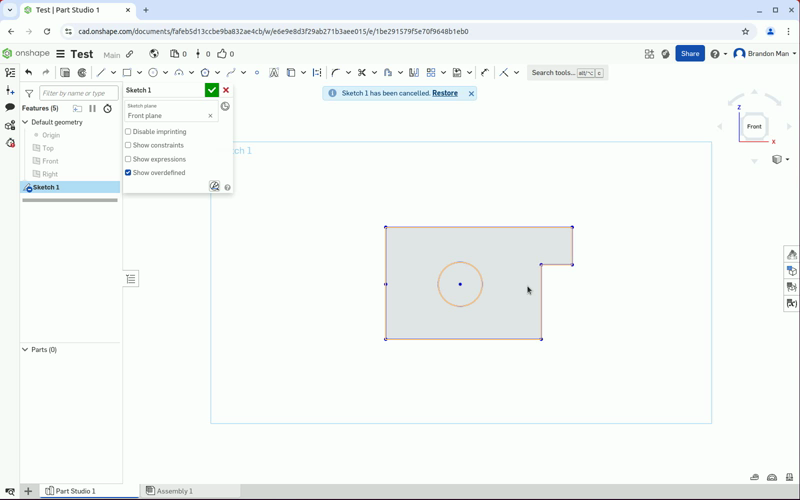
click(527, 285)
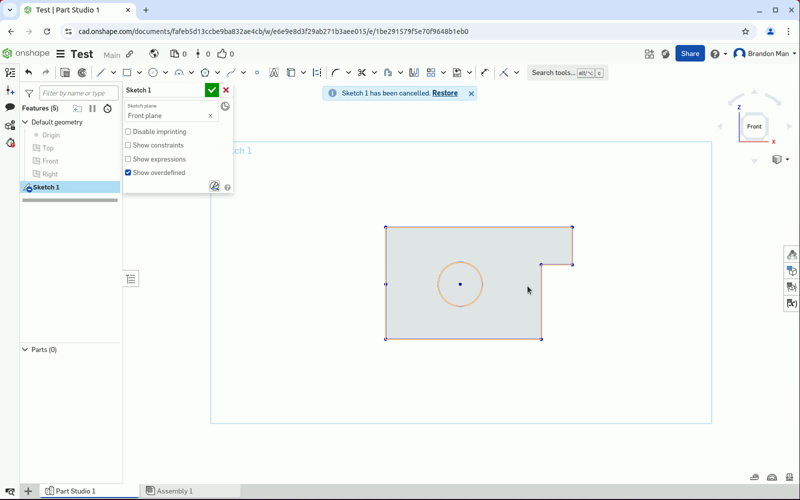
mouse_move(73, 352)
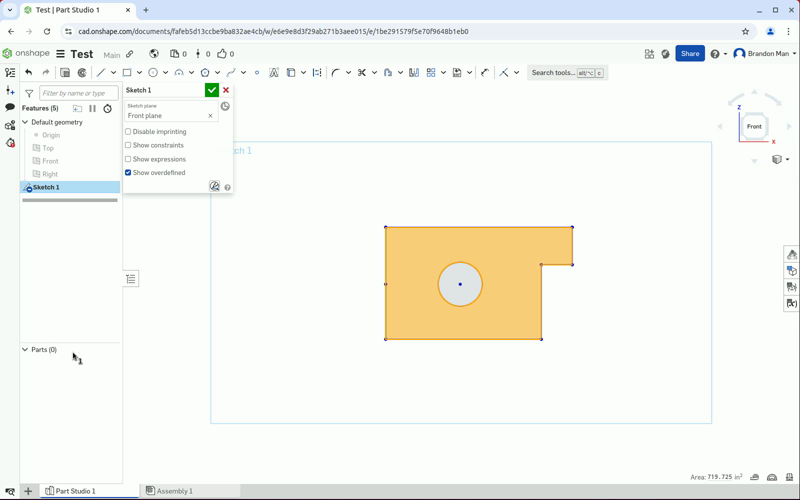
key(shift+y)
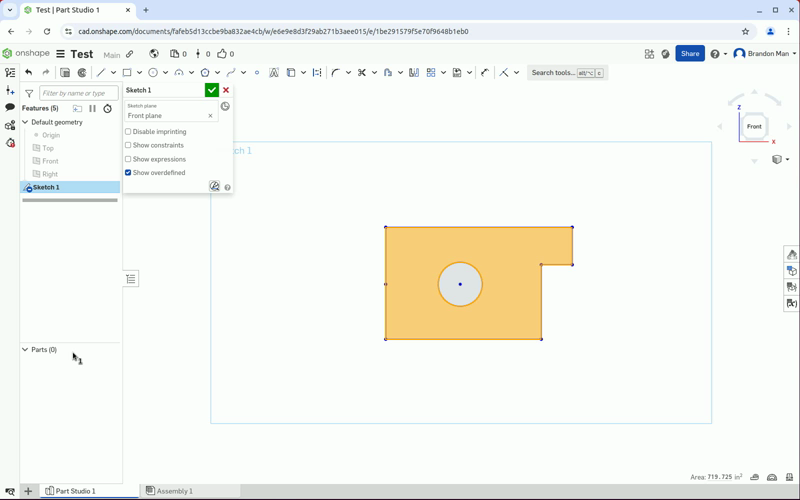
key(shift+e)
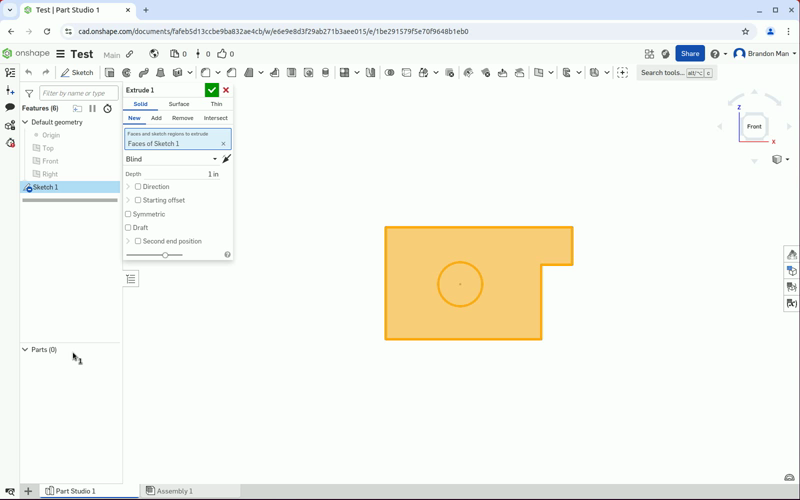
mouse_move(143, 106)
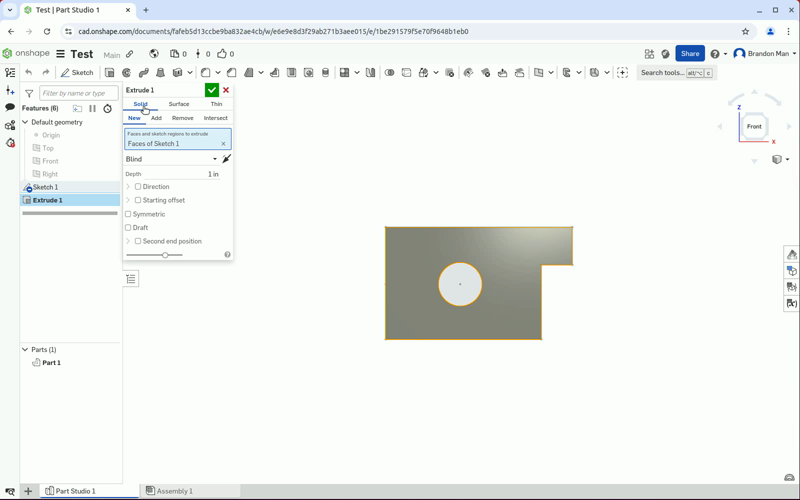
click(143, 106)
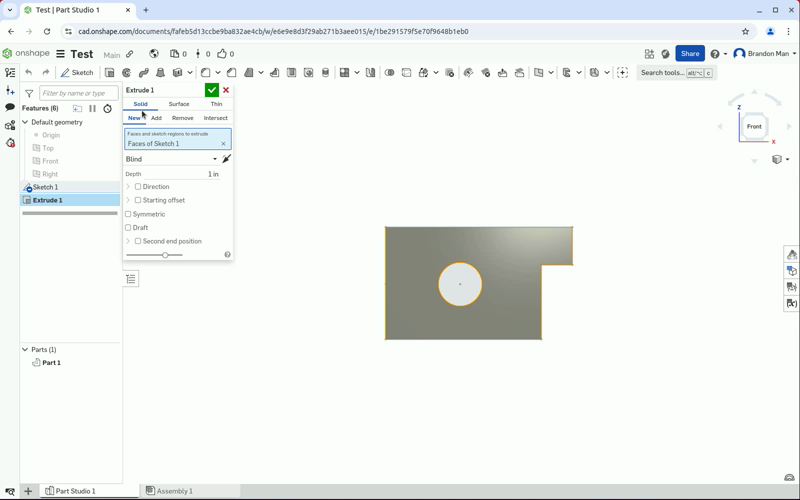
mouse_move(137, 120)
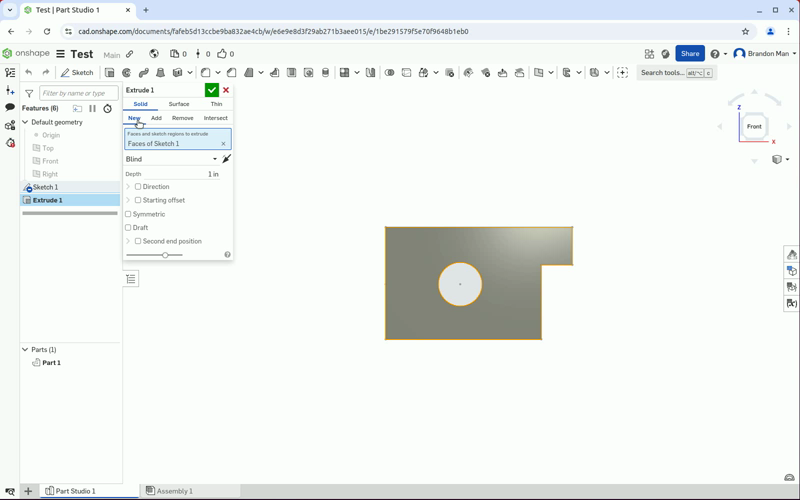
click(137, 120)
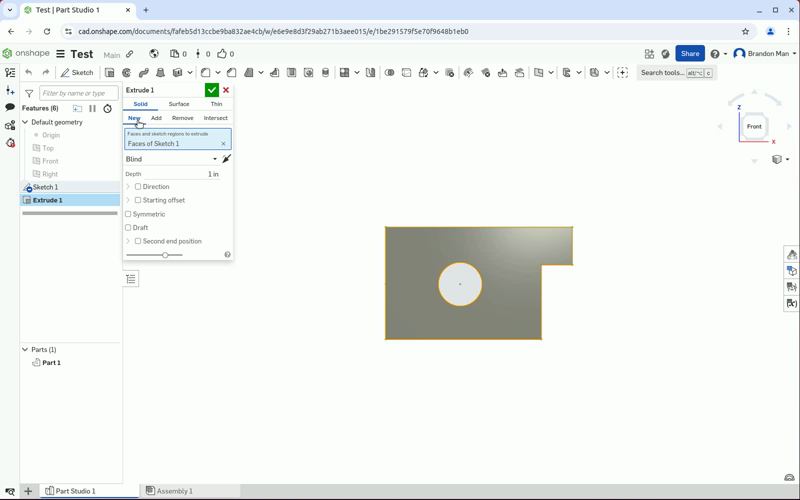
key(tab, 4)
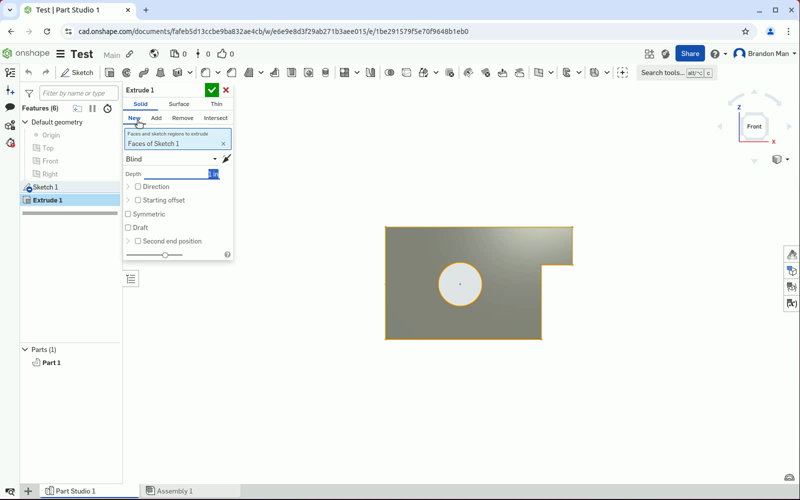
text(7.703)
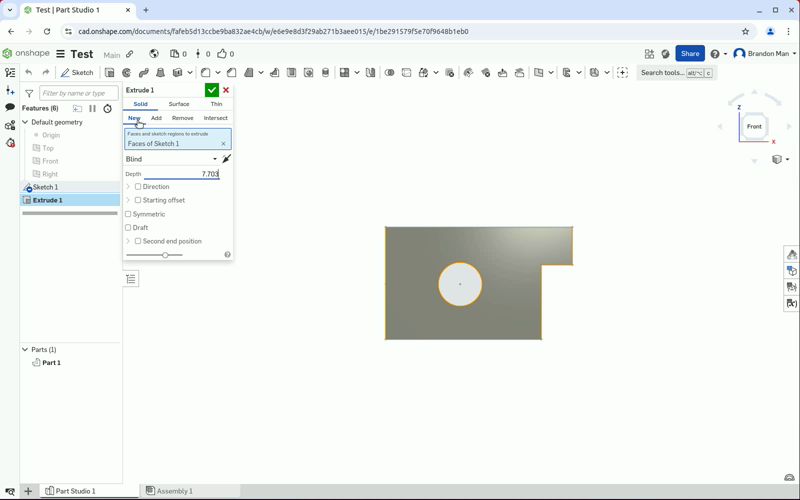
key(enter)
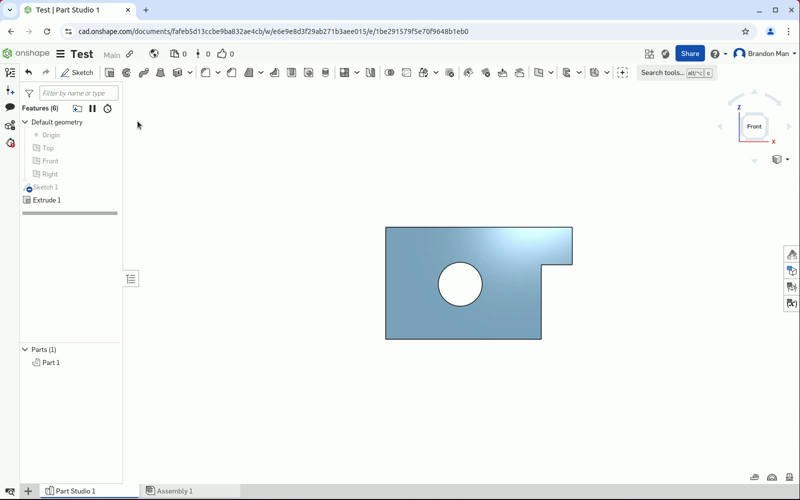
key(shift+h)
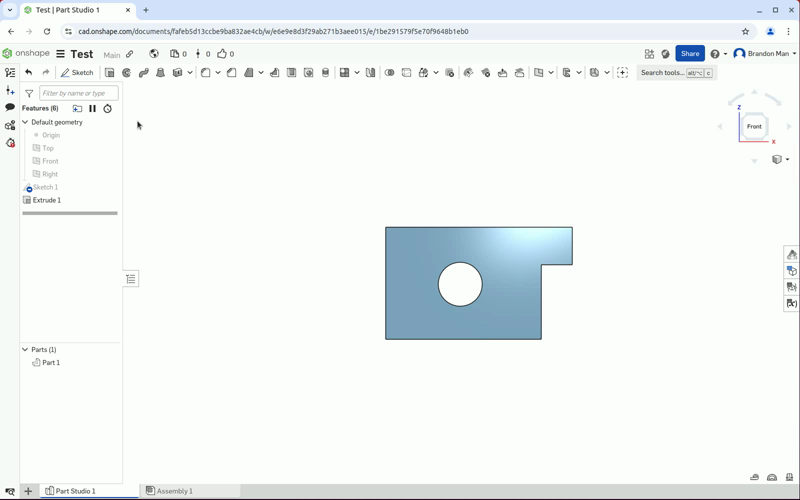
key(shift+h)
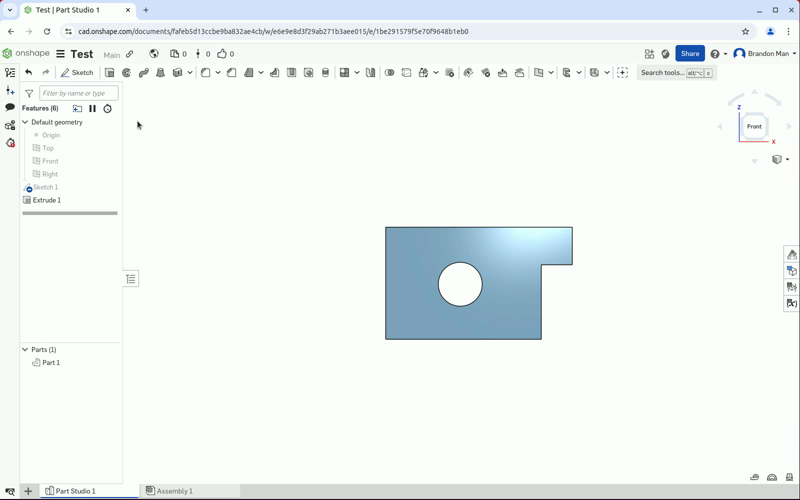
mouse_move(73, 189)
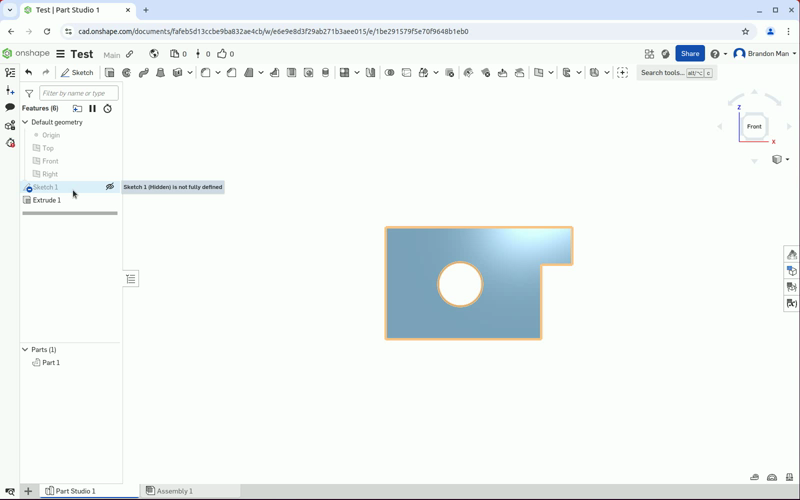
click(73, 189)
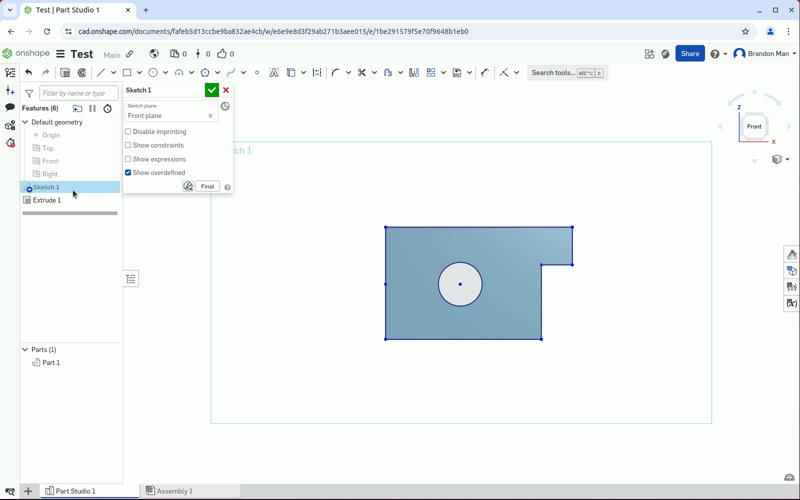
mouse_move(229, 92)
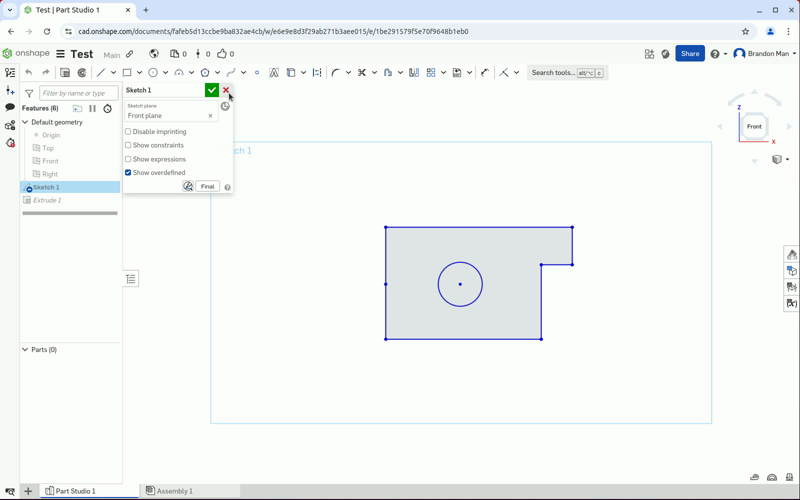
click(229, 92)
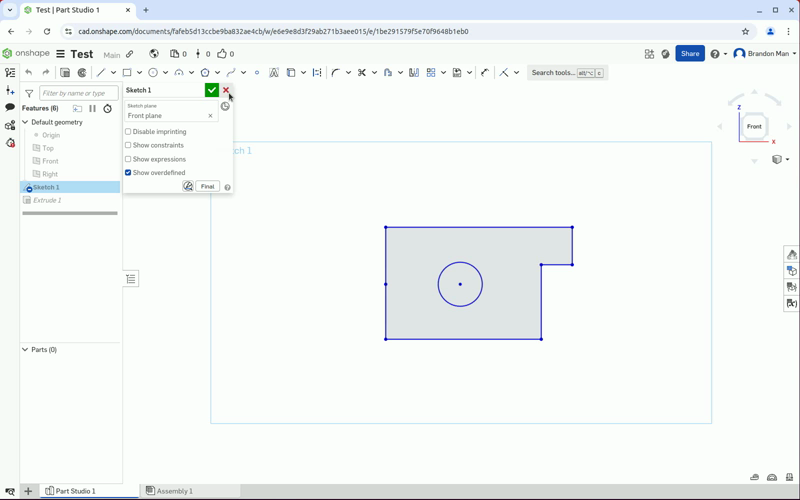
key(shift+s)
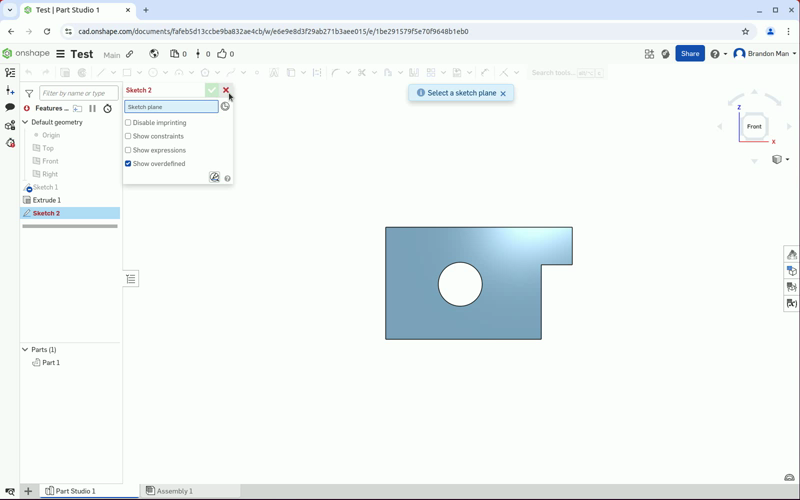
mouse_move(73, 163)
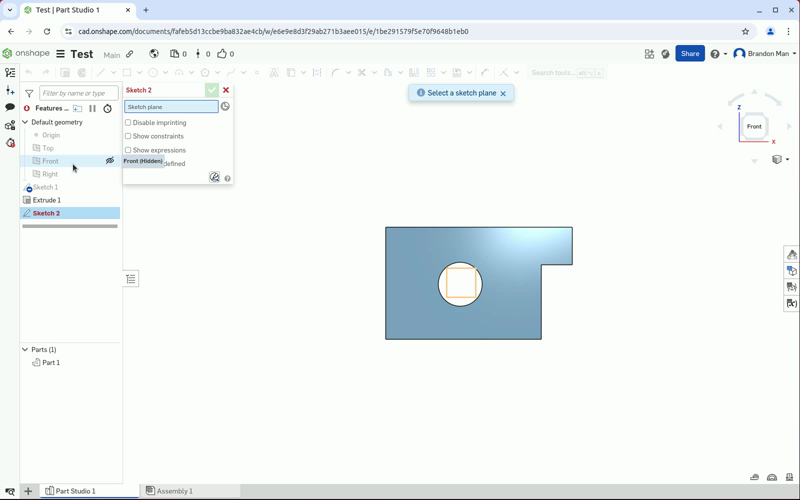
click(73, 163)
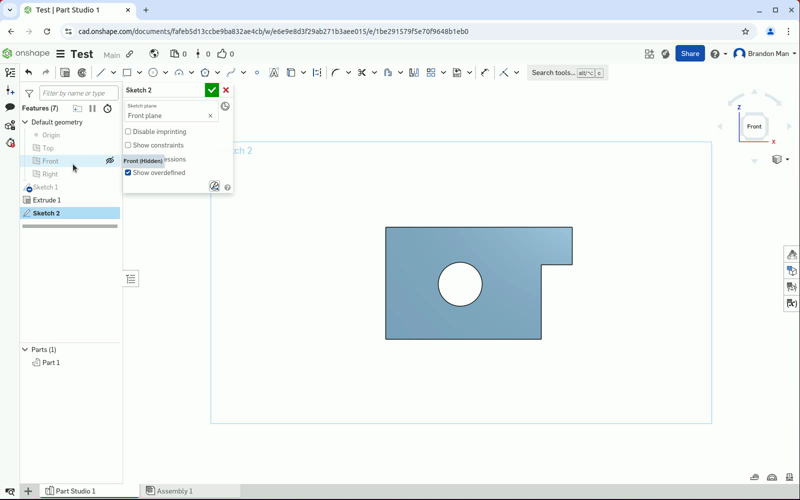
mouse_move(73, 352)
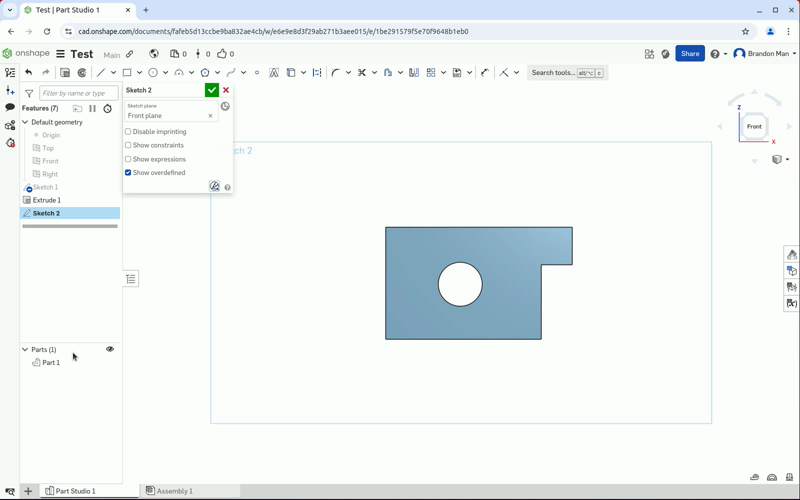
key(y)
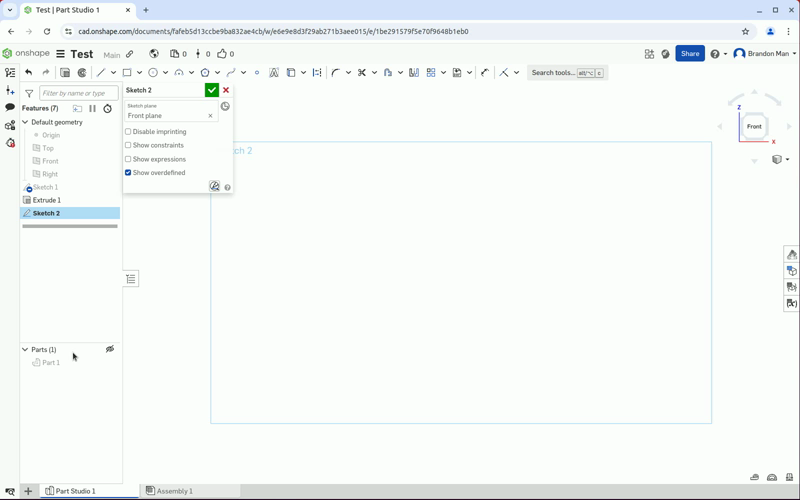
key(l)
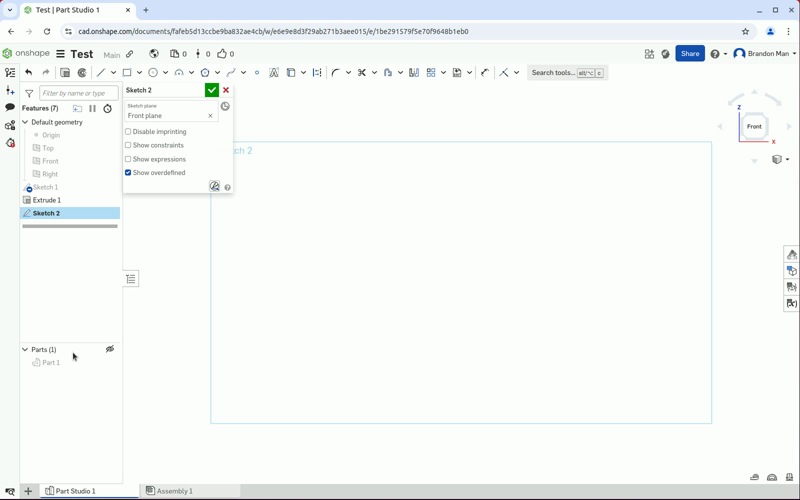
key_down(shift)
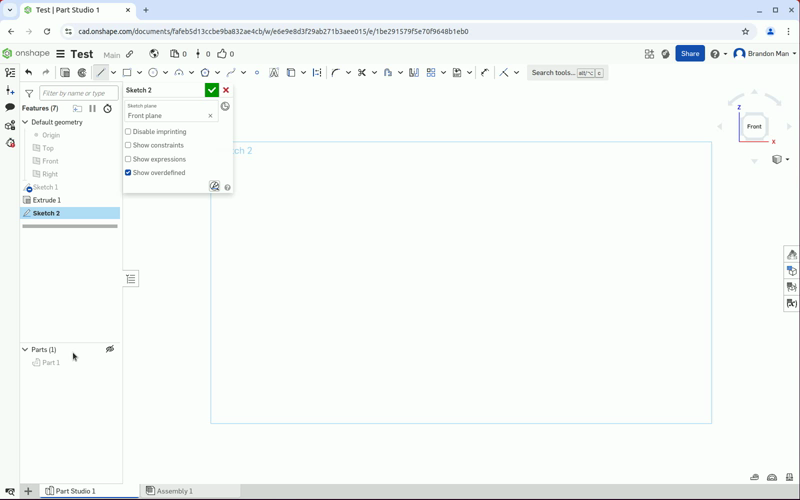
mouse_move(348, 339)
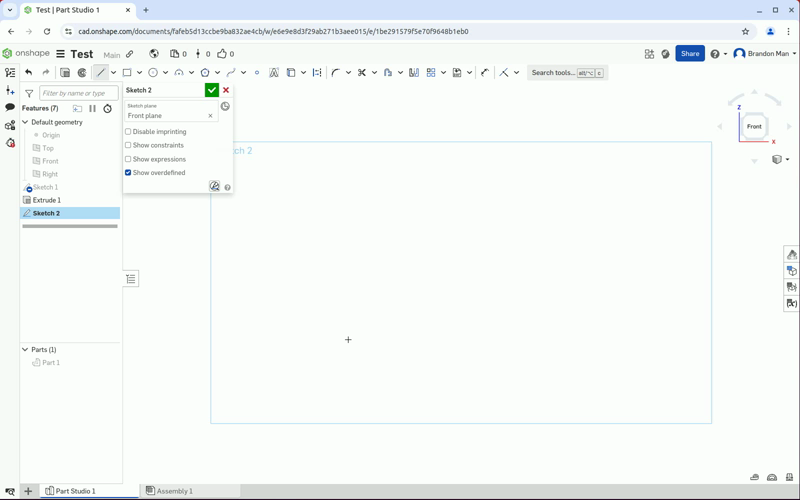
click(348, 339)
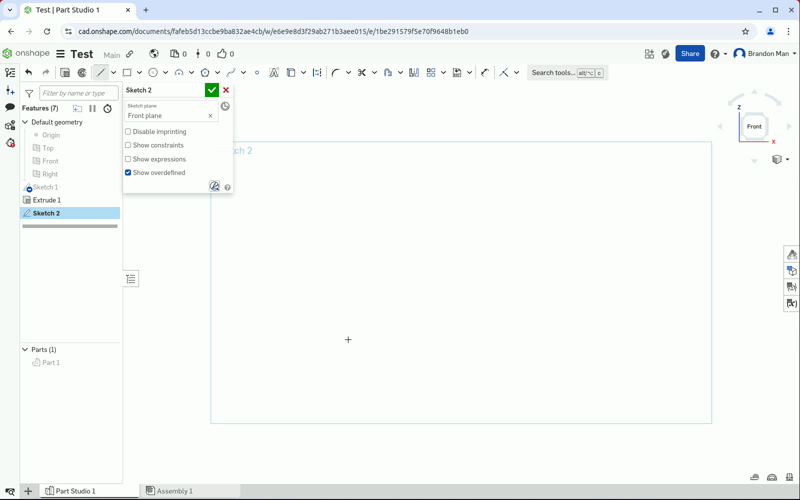
key_up(shift)
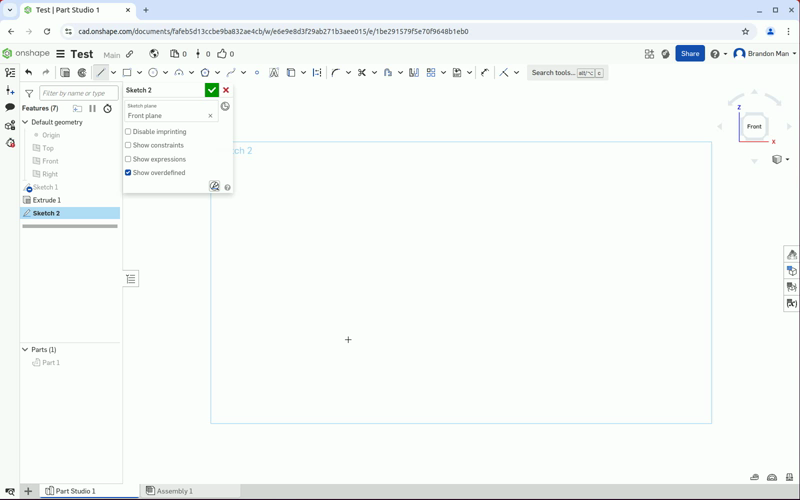
key_down(shift)
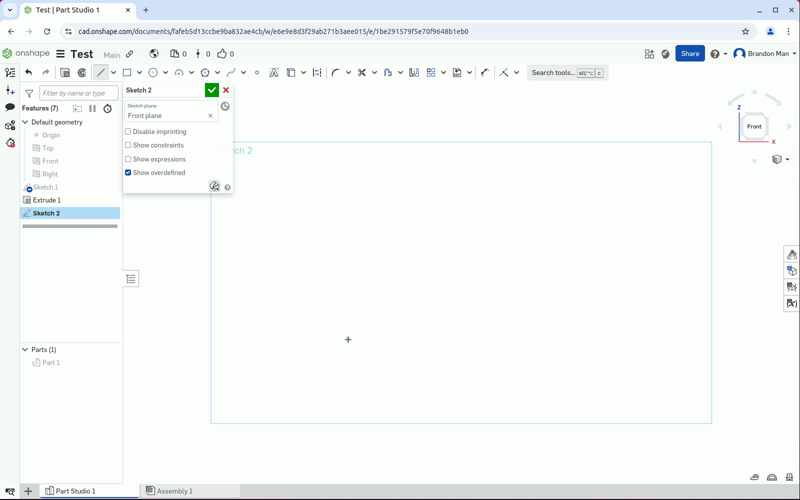
mouse_move(378, 339)
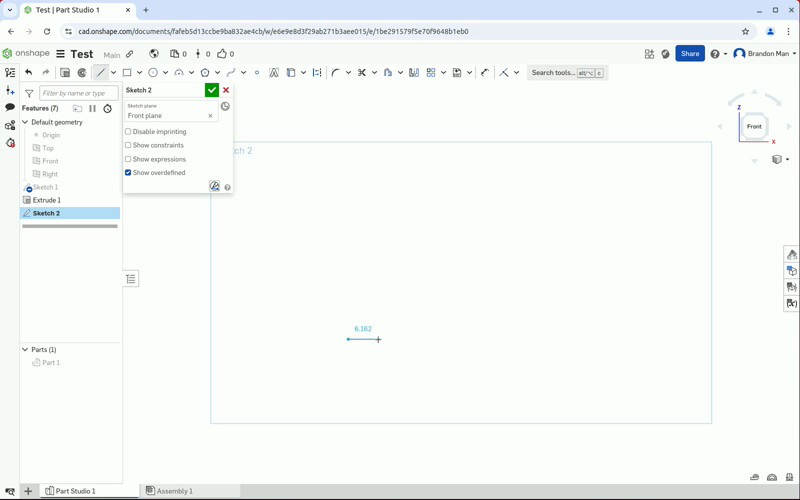
mouse_move(386, 339)
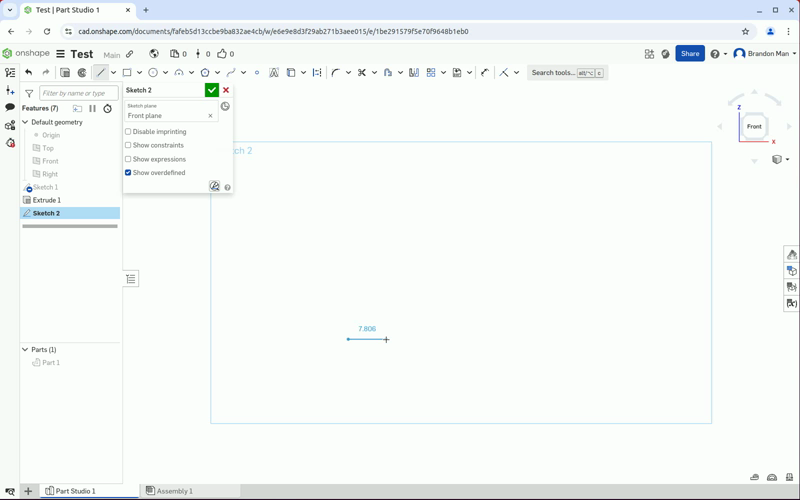
click(386, 339)
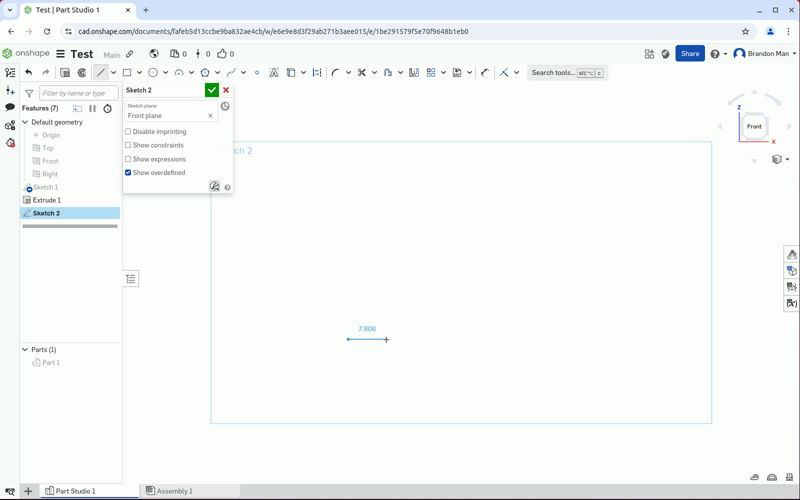
key_up(shift)
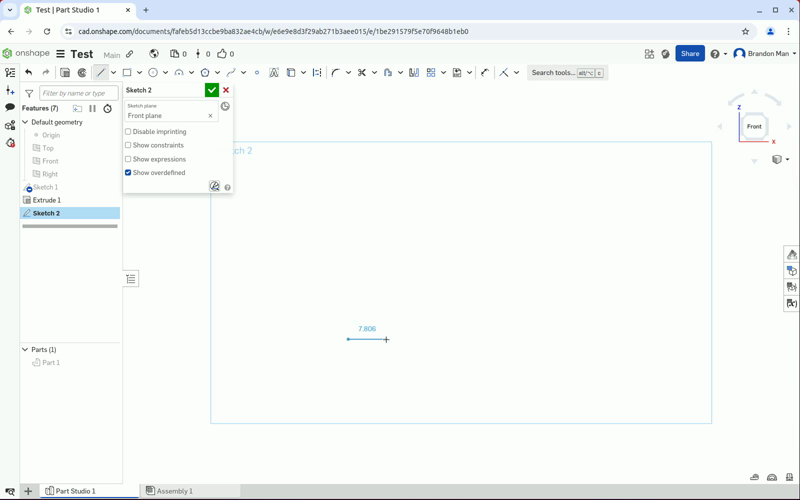
key_down(shift)
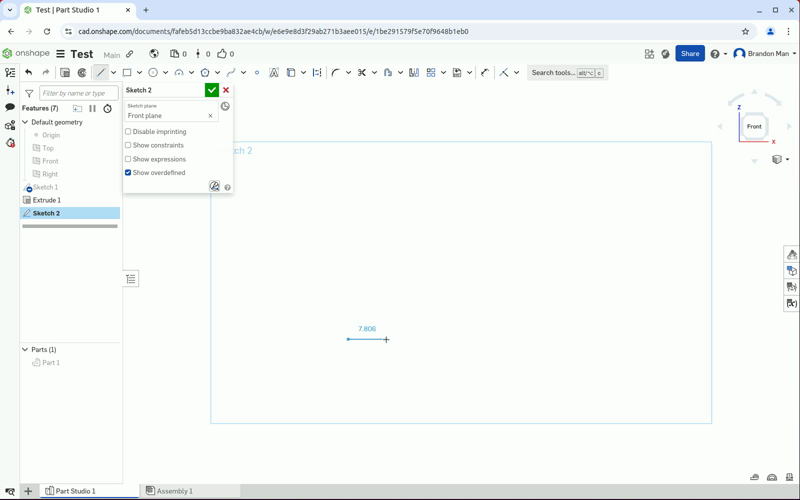
mouse_move(416, 339)
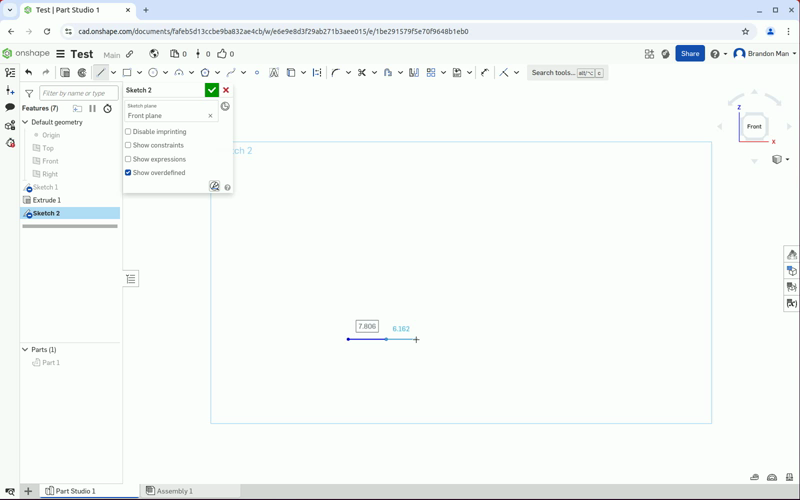
mouse_move(386, 282)
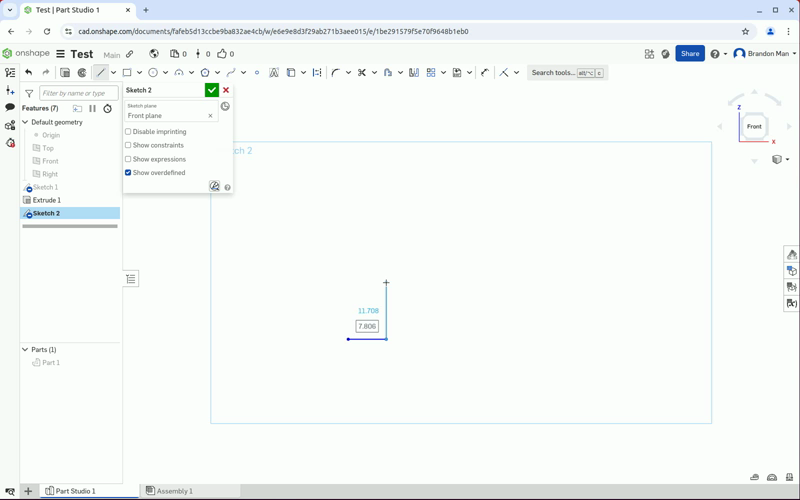
click(386, 282)
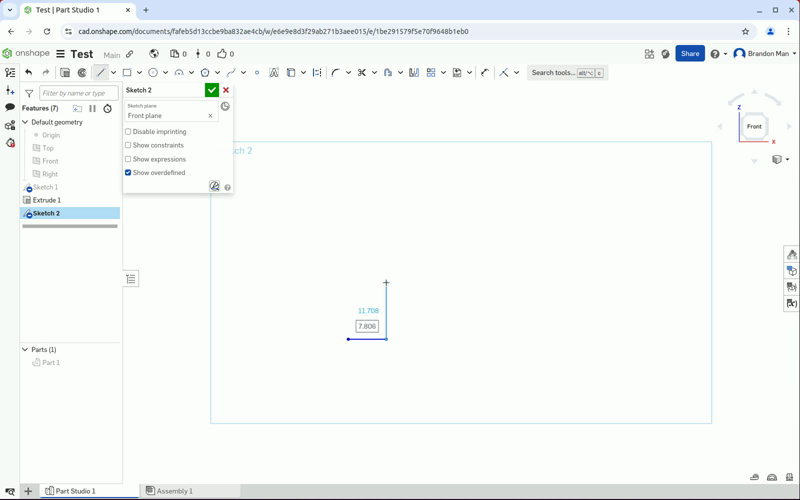
key_up(shift)
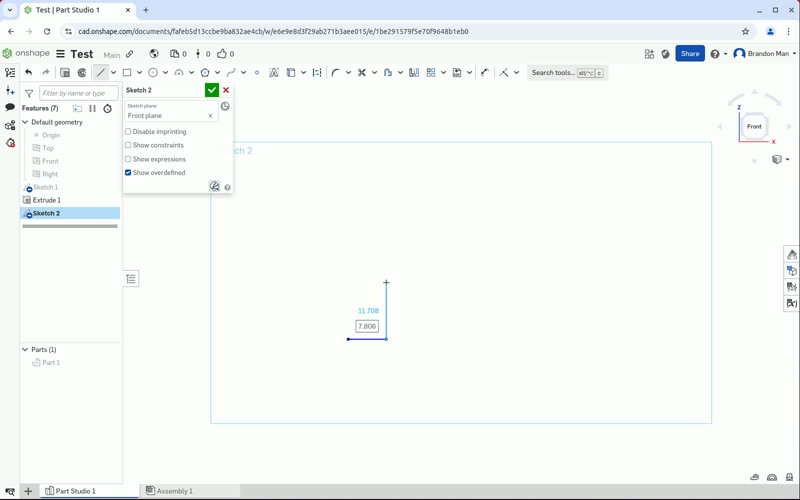
key_down(shift)
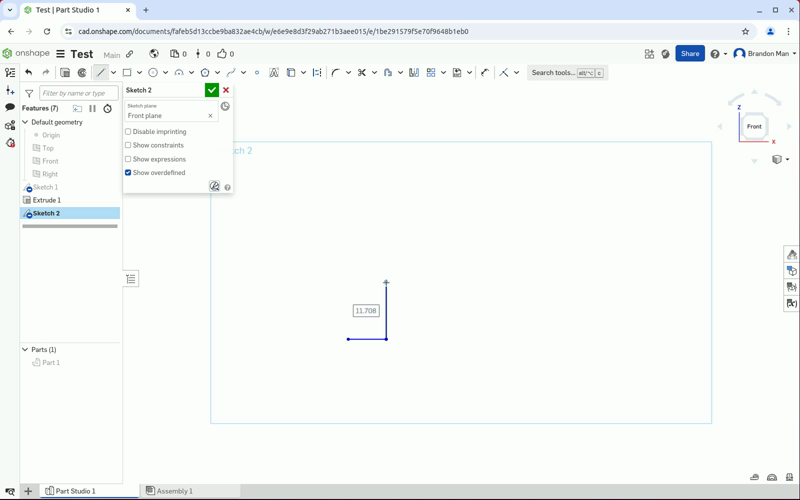
mouse_move(416, 282)
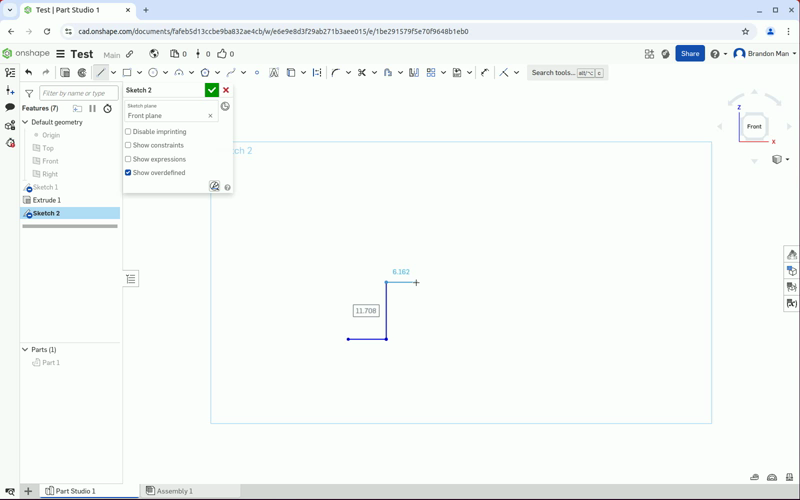
mouse_move(348, 282)
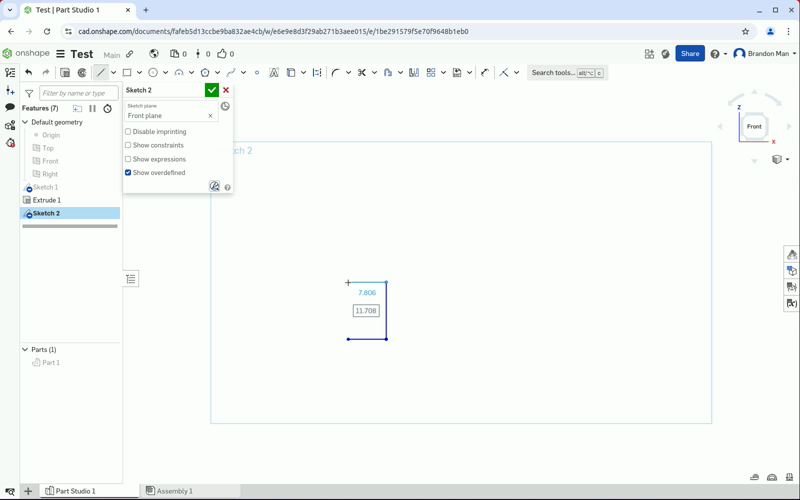
click(348, 282)
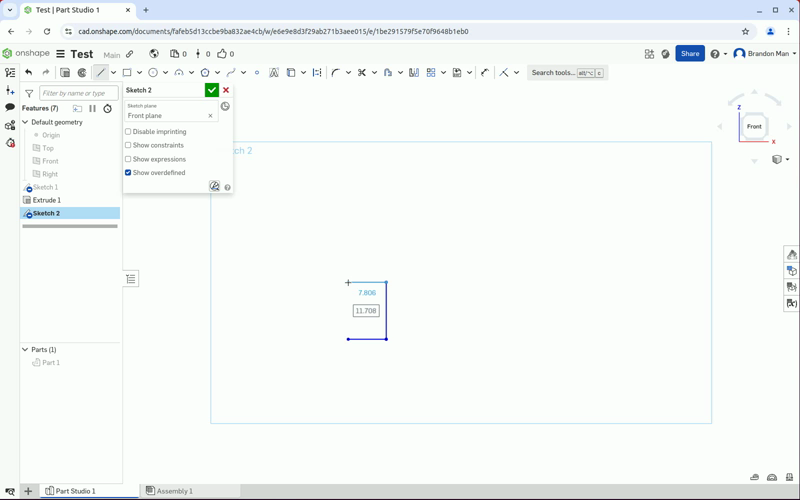
key_up(shift)
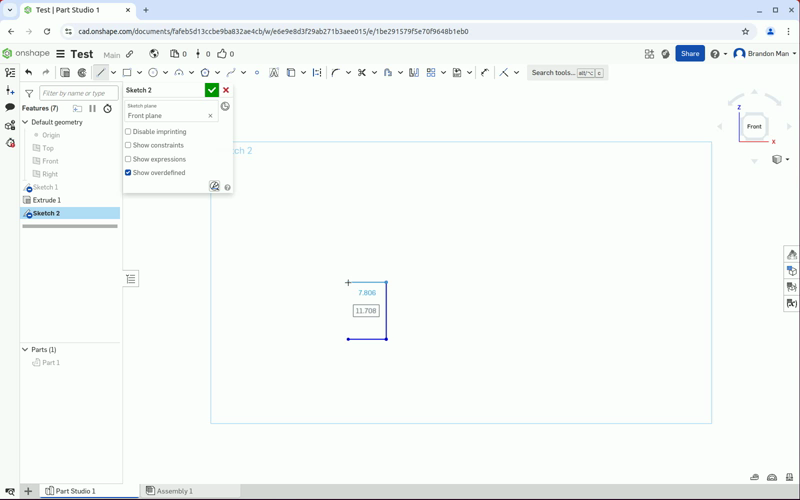
mouse_move(378, 282)
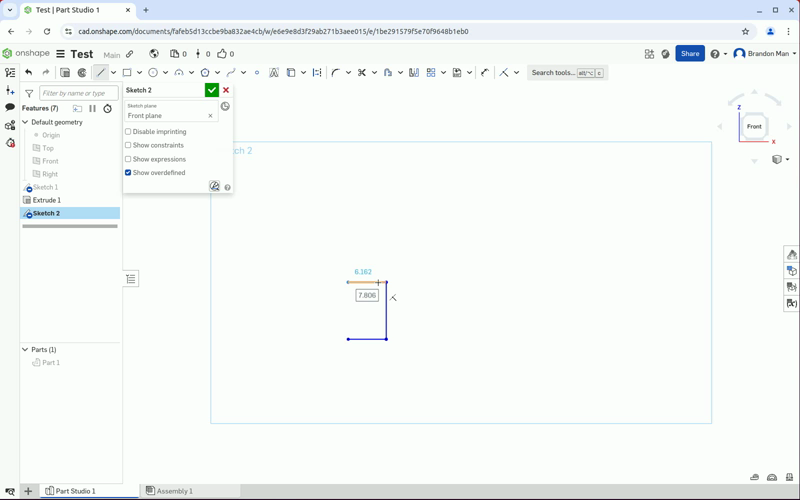
key_down(shift)
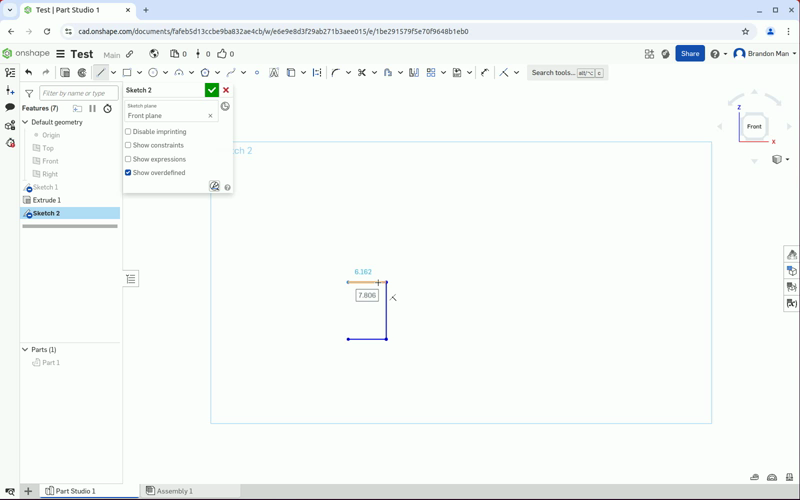
mouse_move(348, 339)
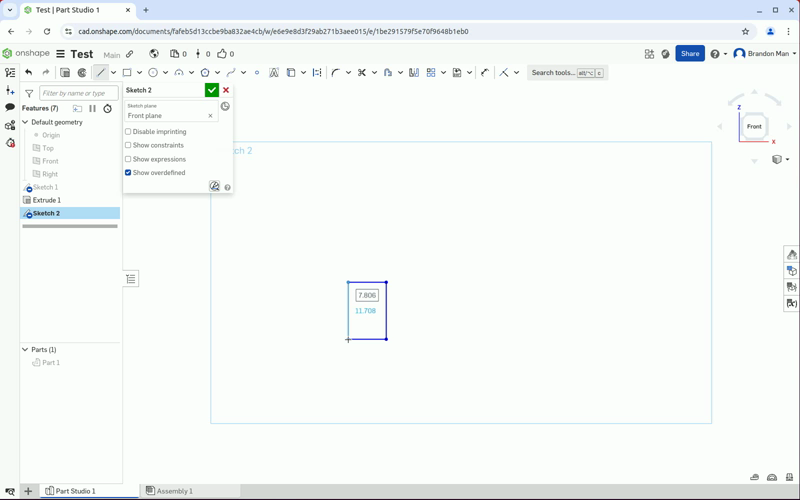
key_up(shift)
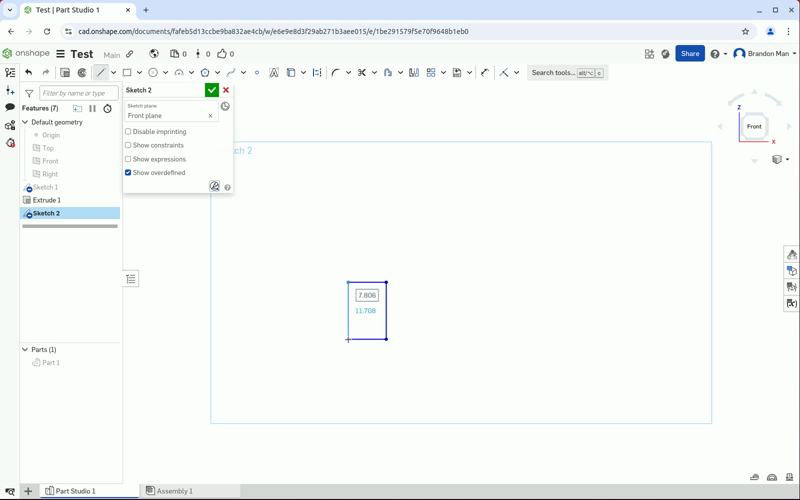
click(348, 339)
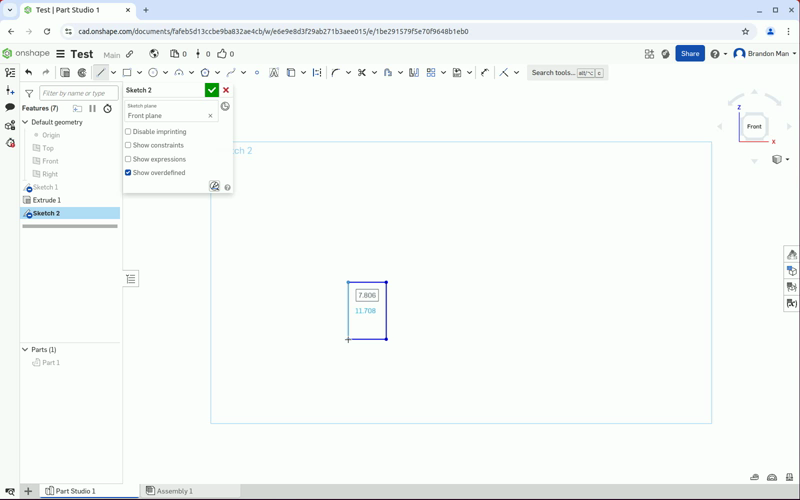
key(esc)
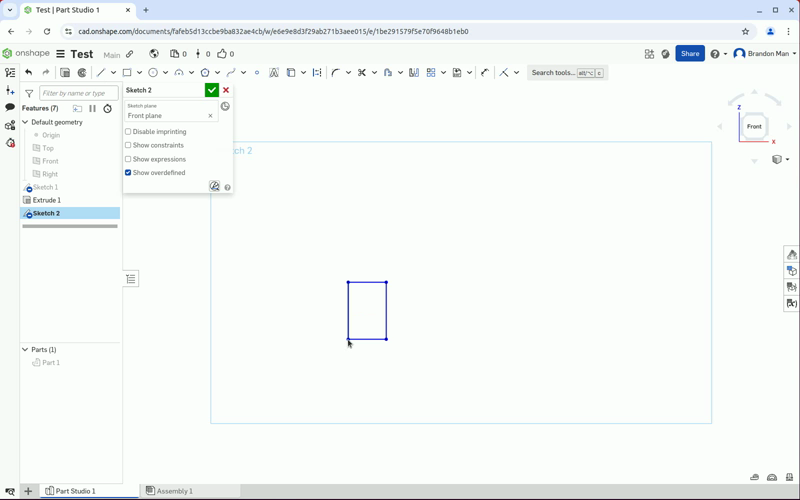
mouse_move(372, 302)
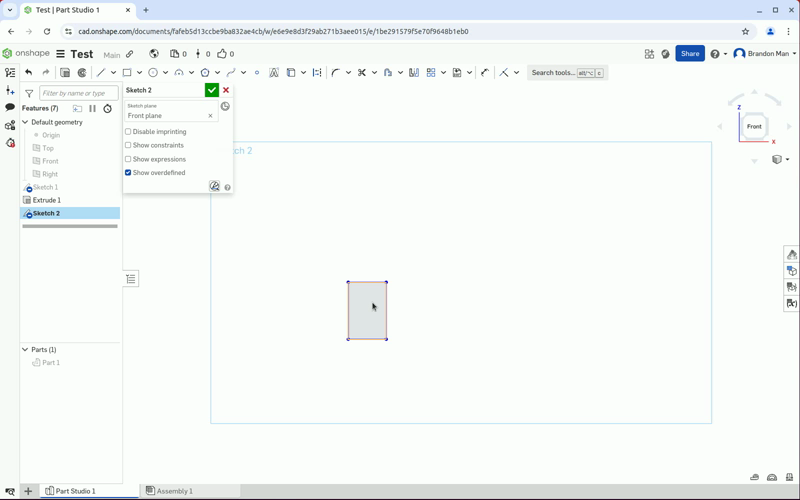
click(372, 302)
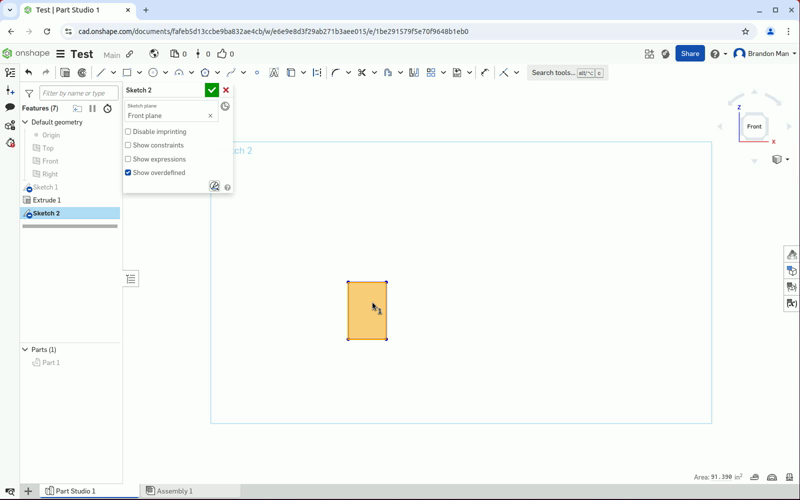
mouse_move(73, 352)
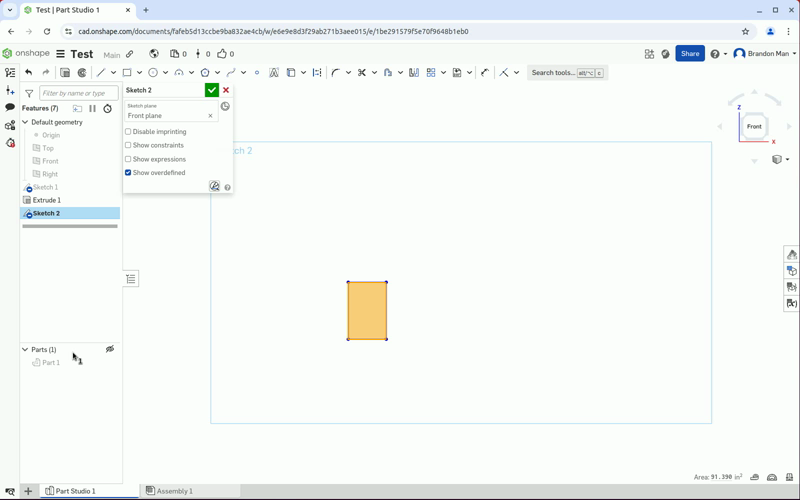
key(shift+y)
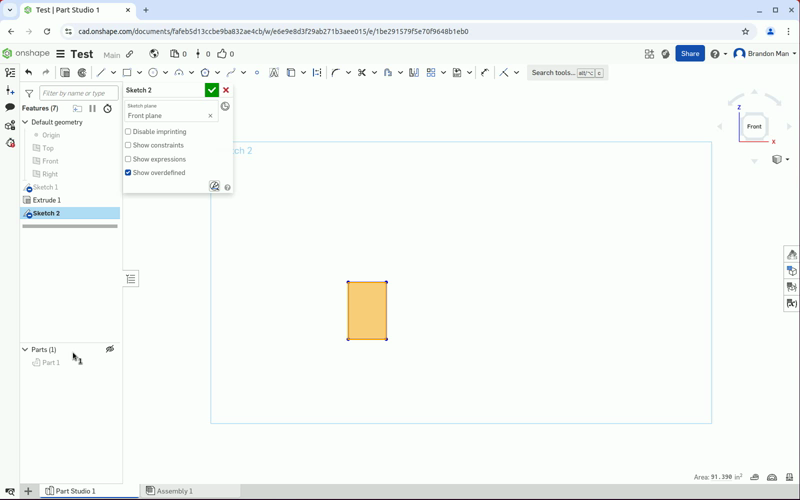
key(shift+e)
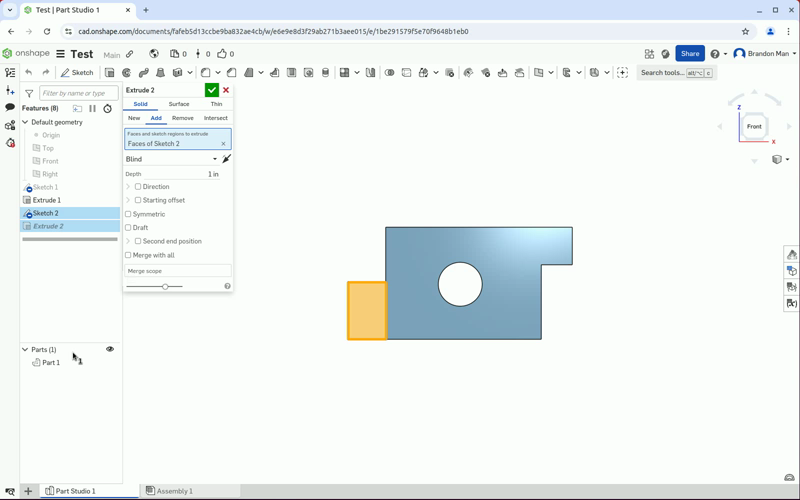
mouse_move(143, 106)
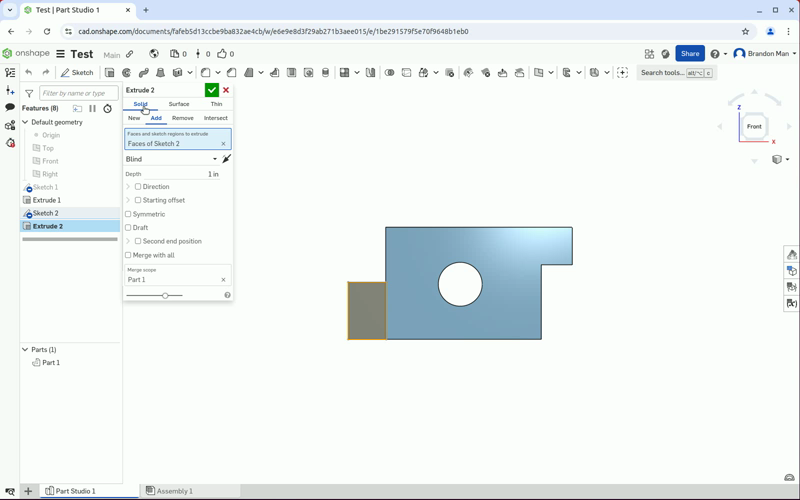
click(143, 106)
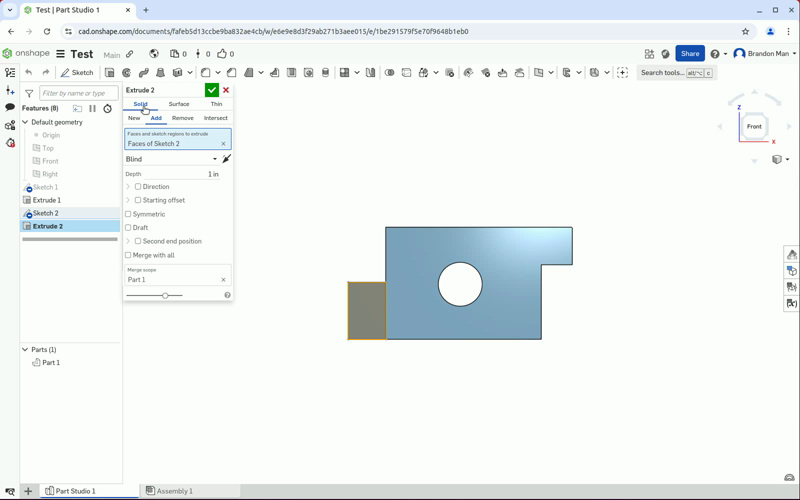
mouse_move(137, 120)
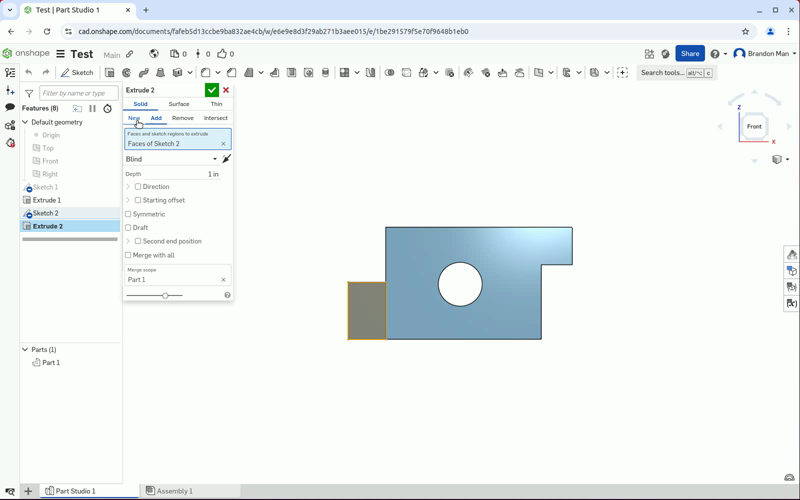
click(137, 120)
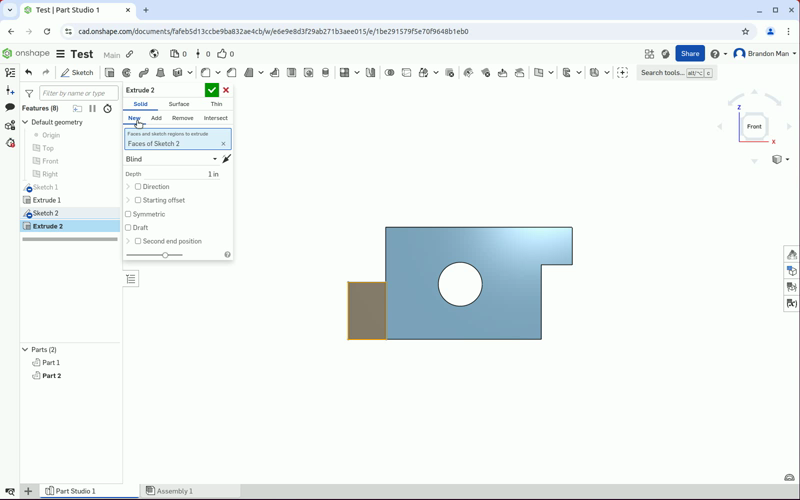
key(tab, 4)
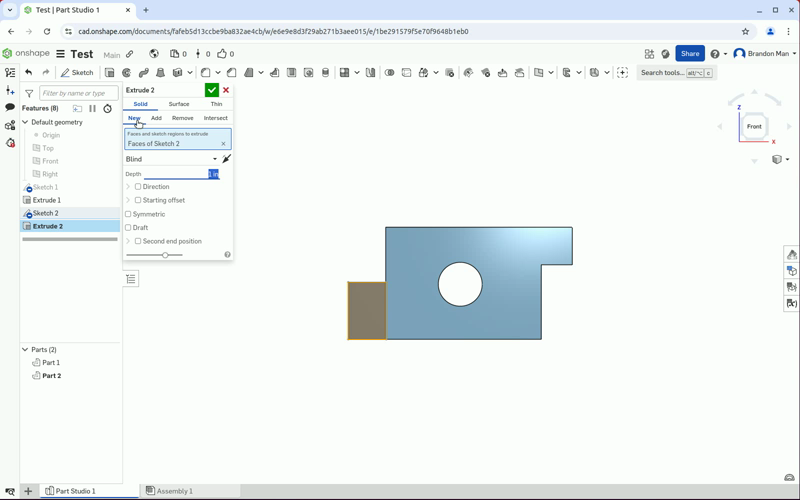
text(7.703)
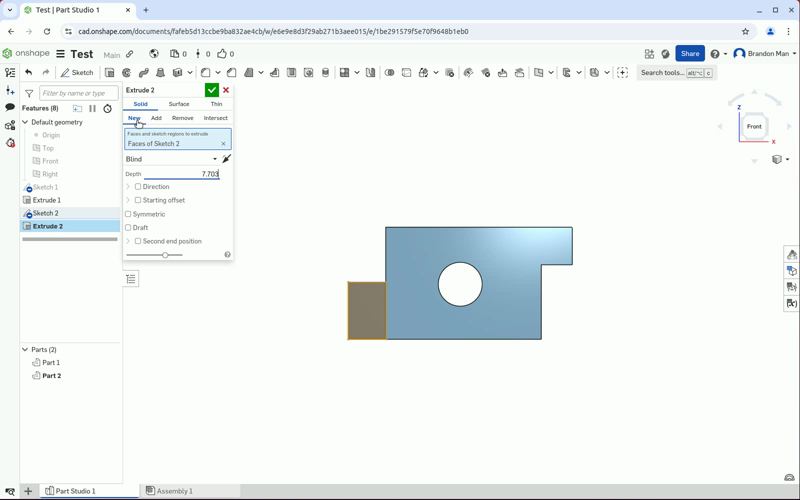
key(enter)
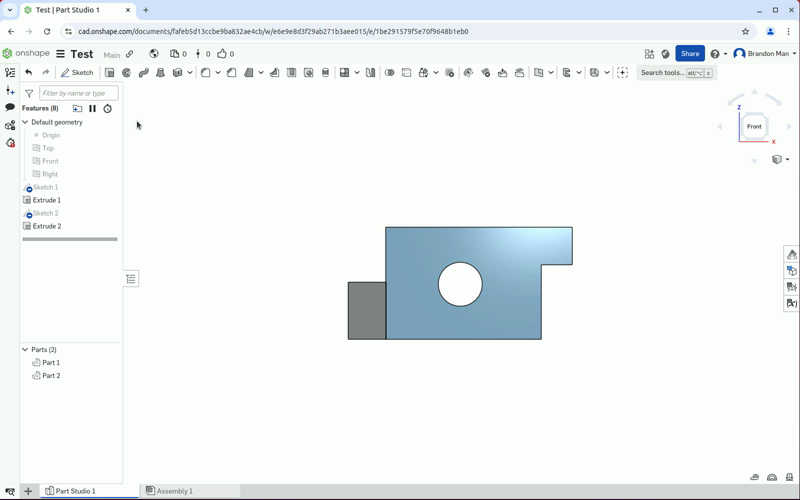
key(shift+h)
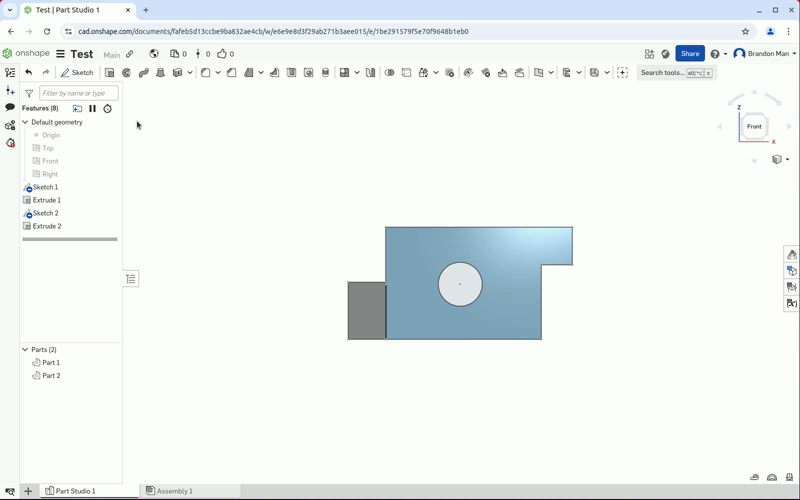
key(shift+h)
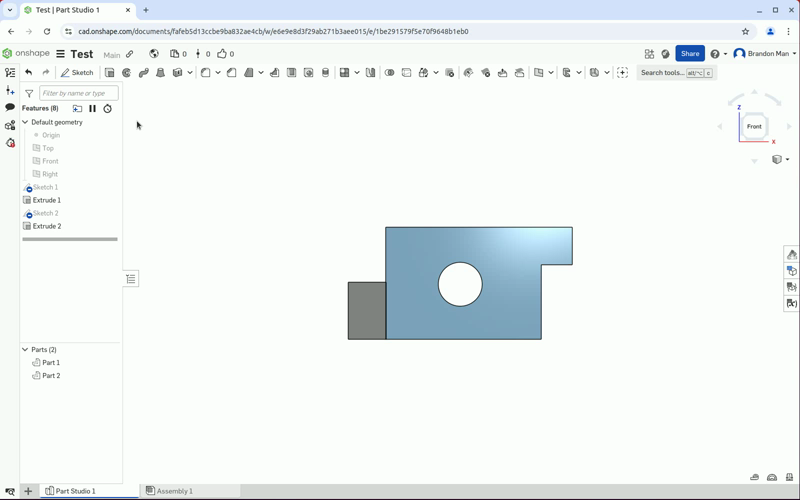
mouse_move(73, 189)
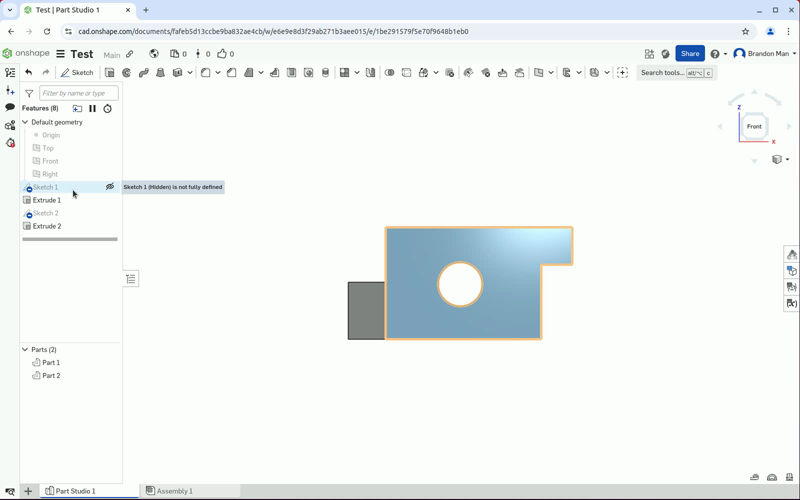
click(73, 189)
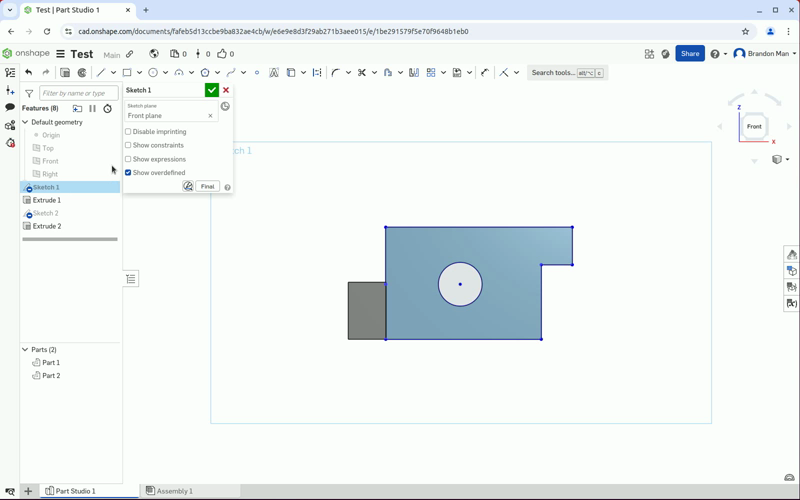
mouse_move(229, 92)
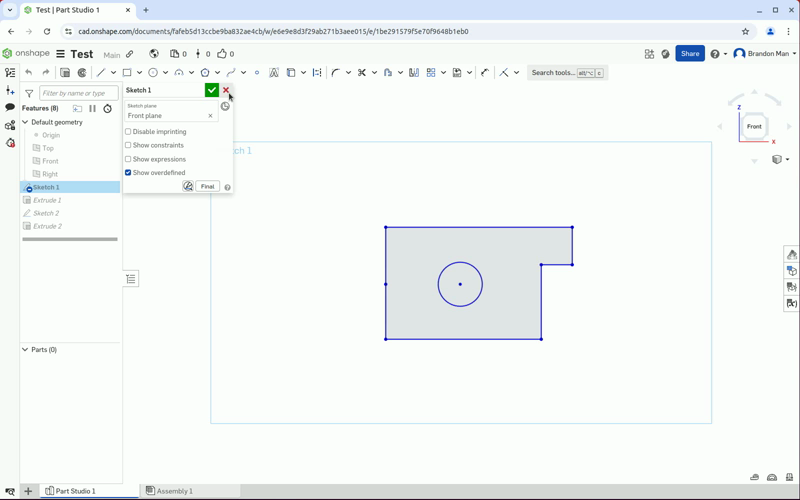
click(229, 92)
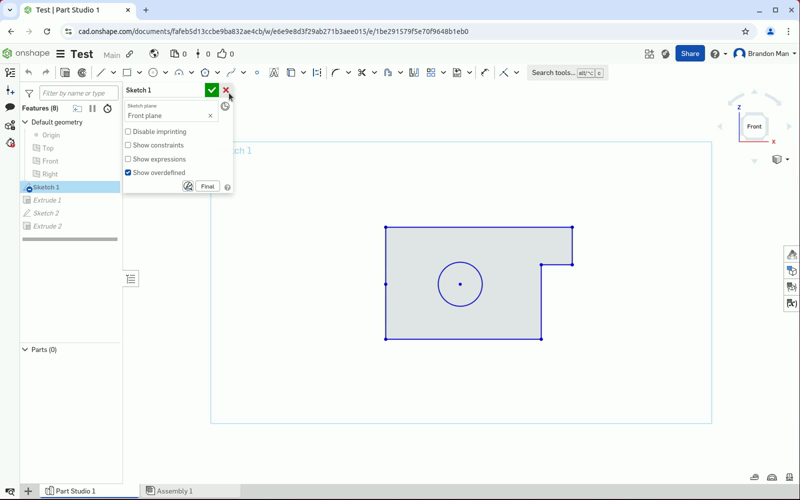
key(shift+s)
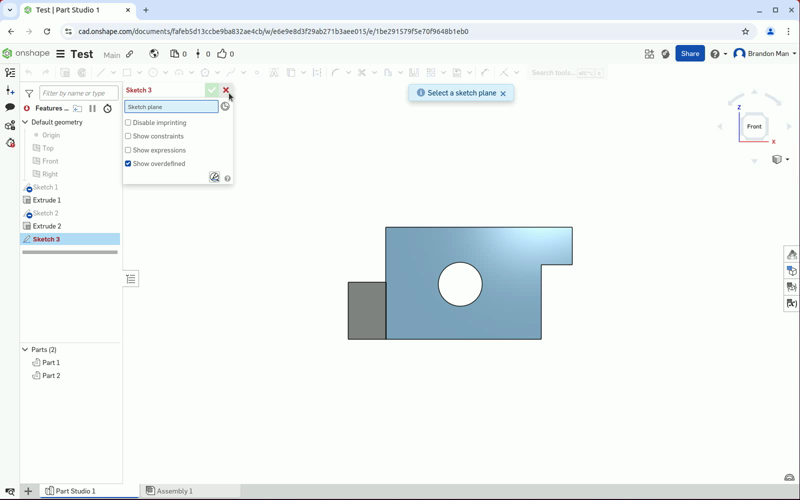
mouse_move(73, 163)
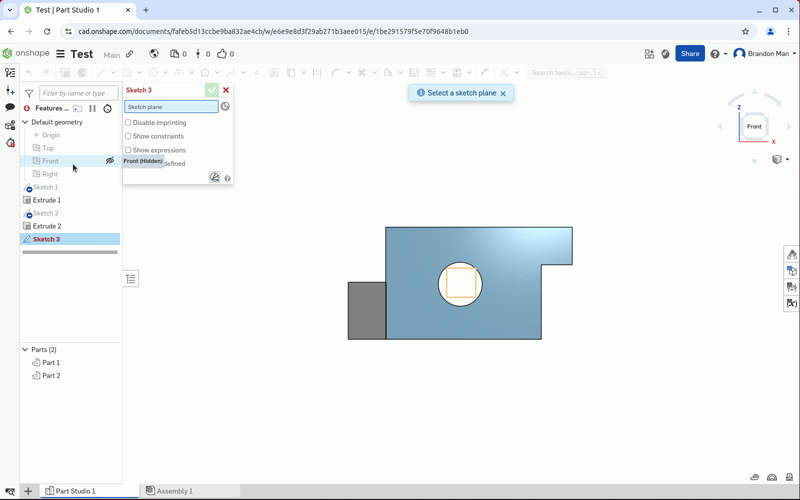
click(73, 163)
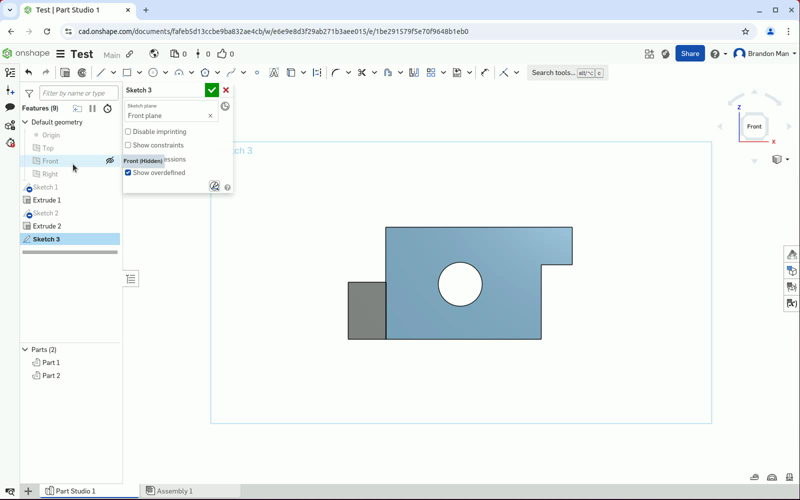
mouse_move(73, 352)
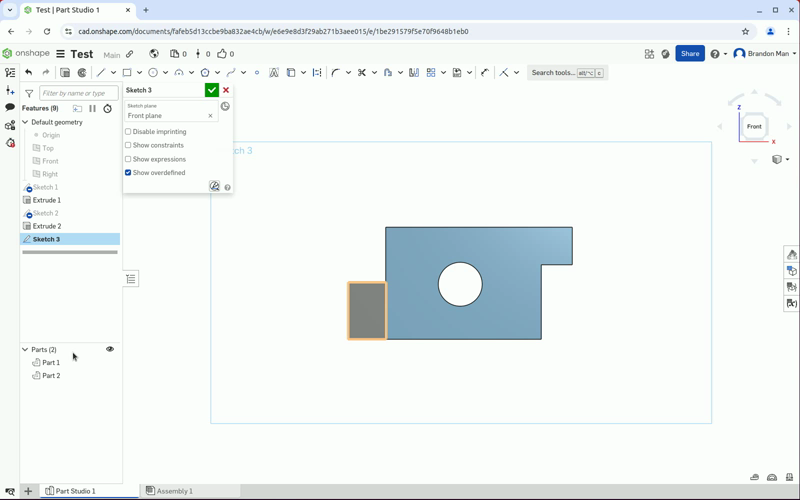
key(y)
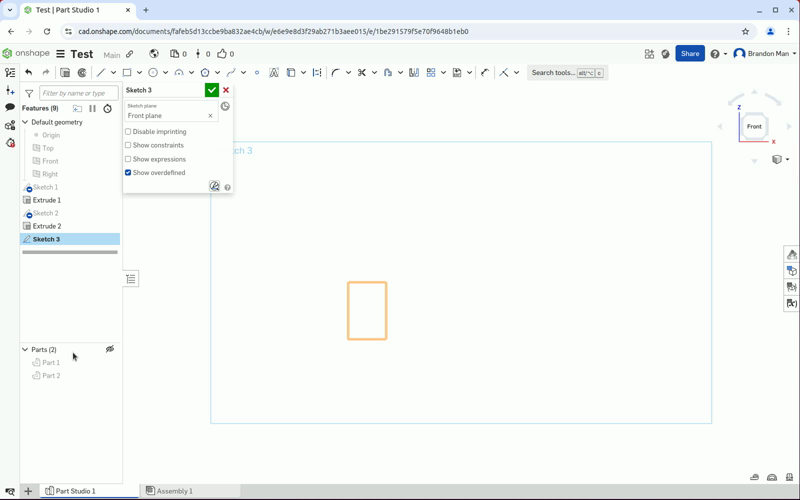
key(l)
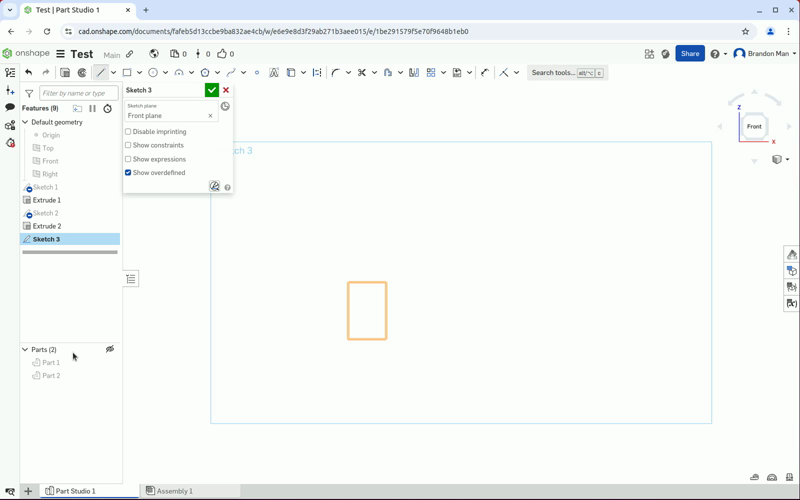
key_down(shift)
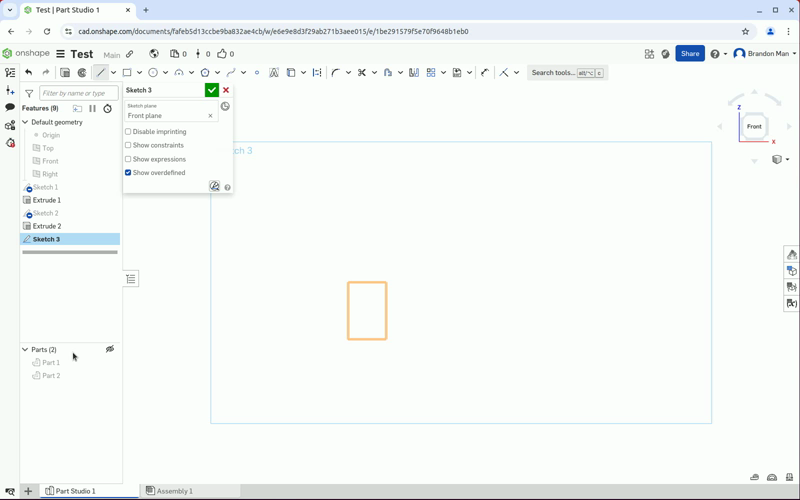
mouse_move(348, 282)
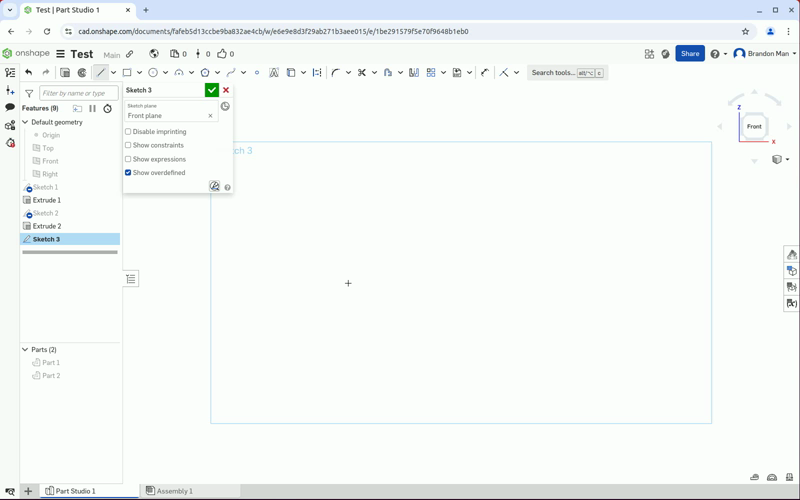
click(348, 282)
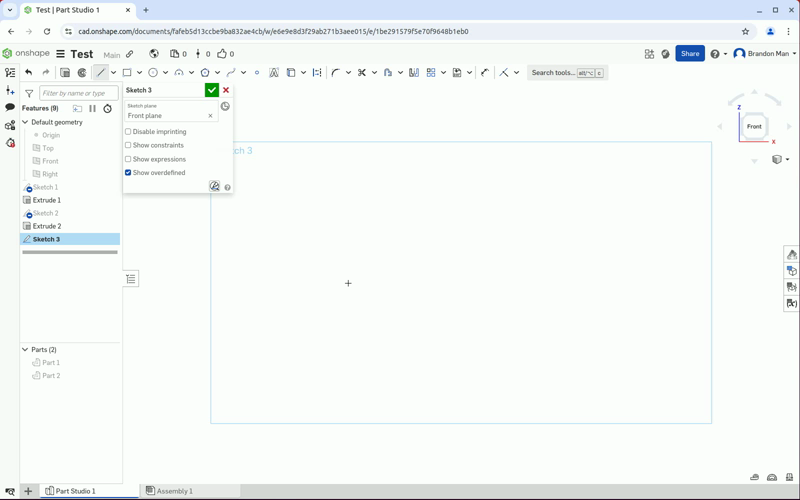
key_up(shift)
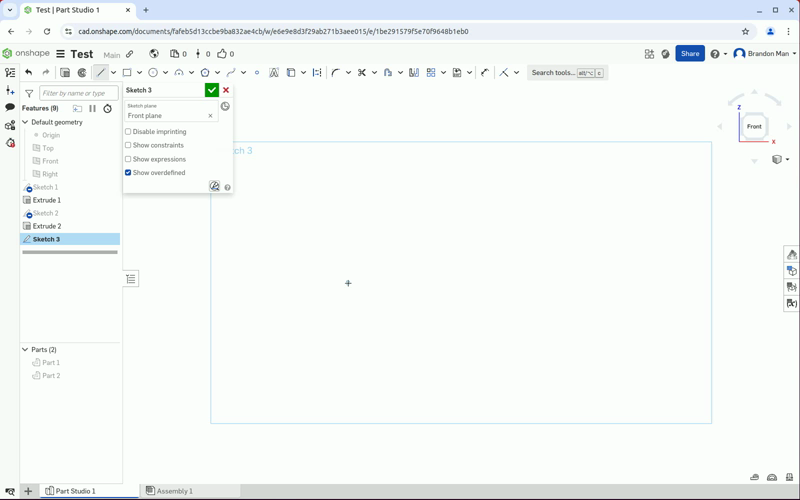
key_down(shift)
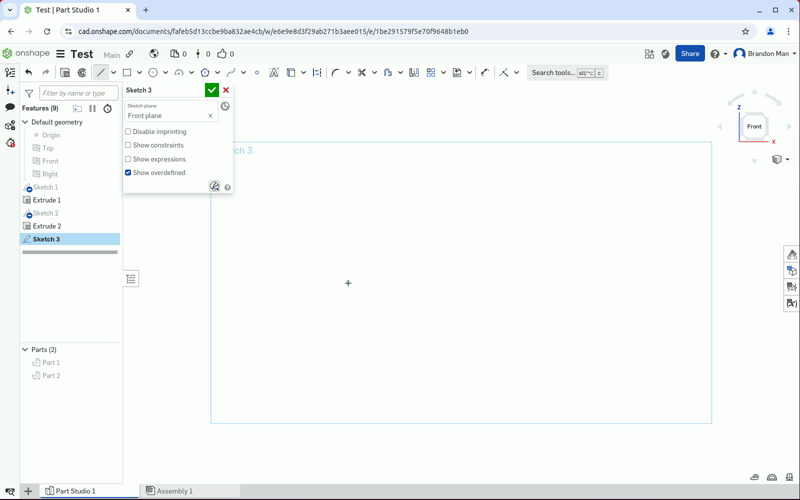
mouse_move(378, 282)
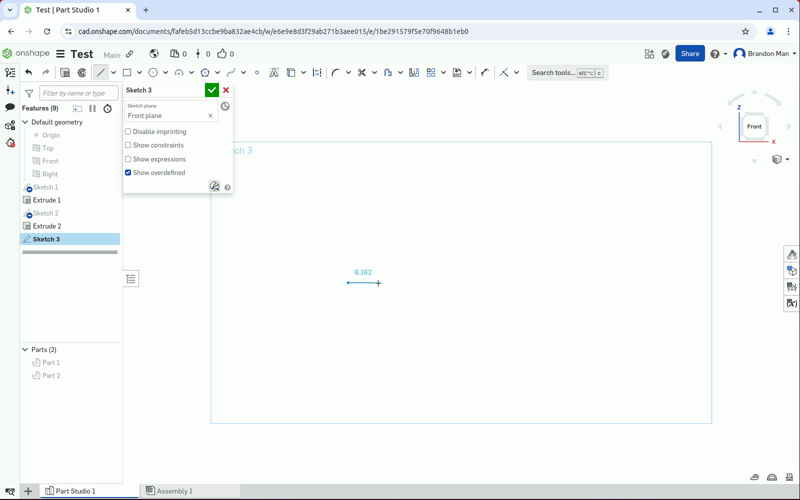
mouse_move(386, 282)
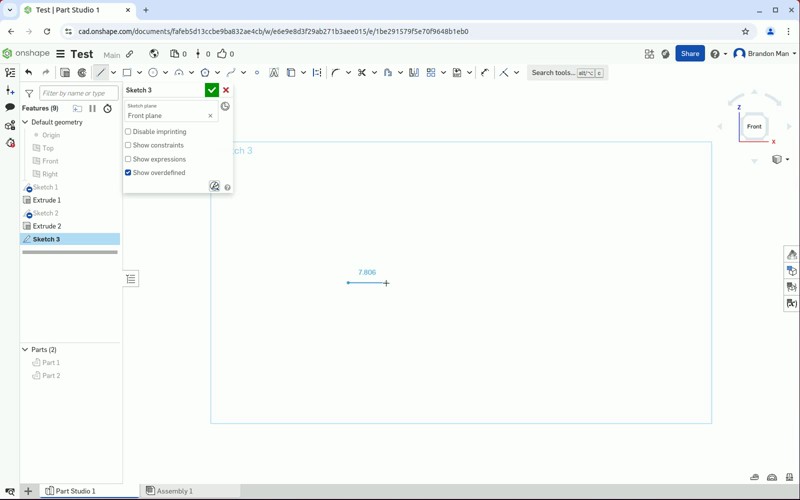
click(386, 282)
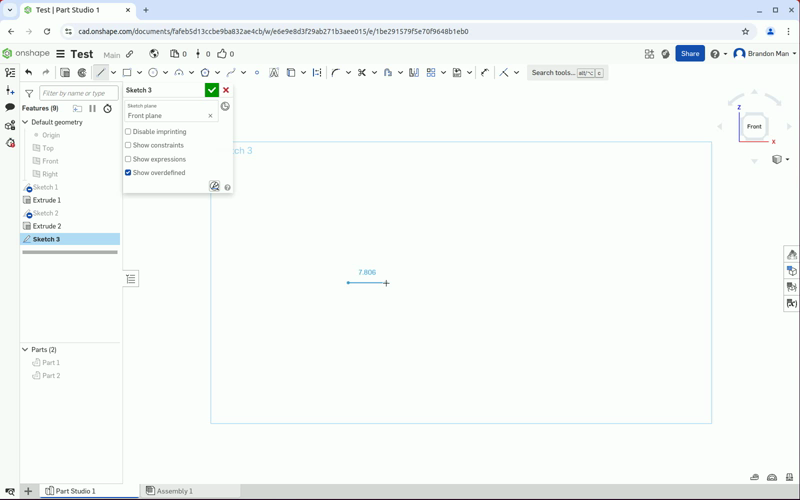
key_up(shift)
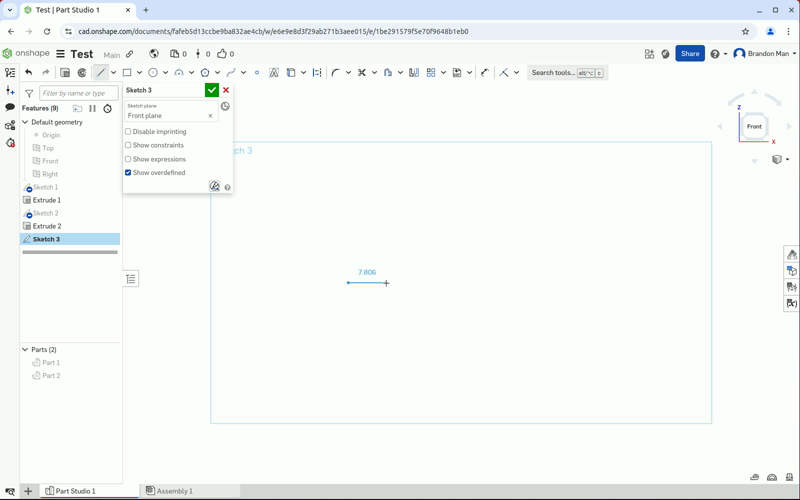
key_down(shift)
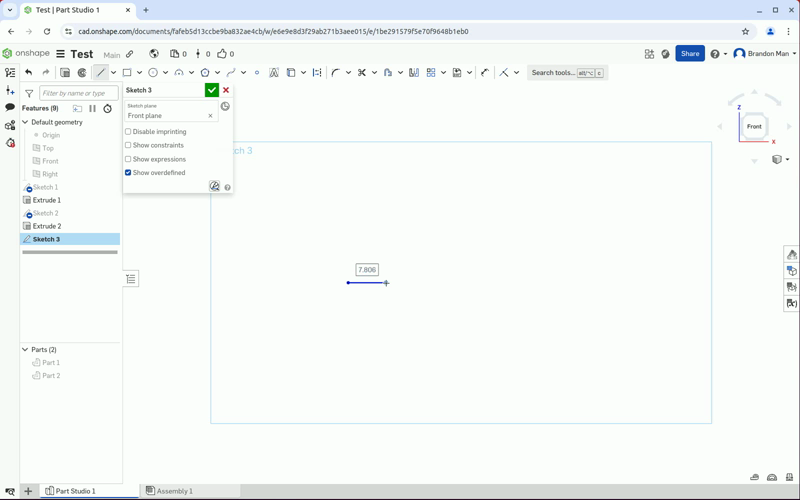
mouse_move(416, 282)
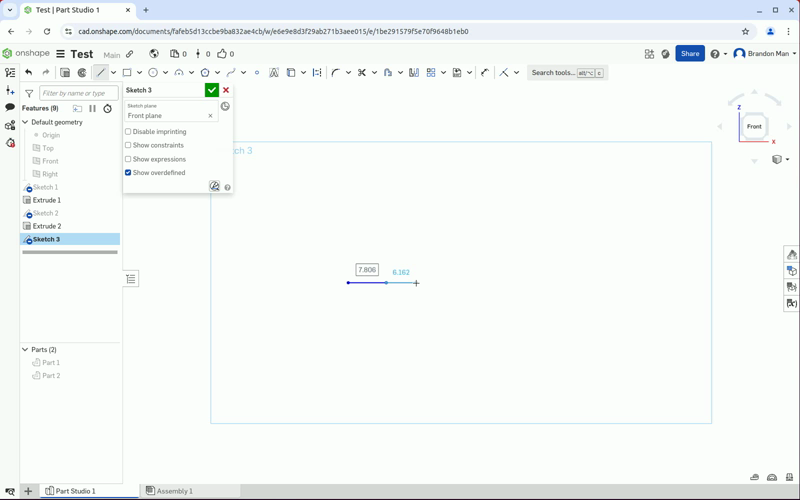
mouse_move(386, 226)
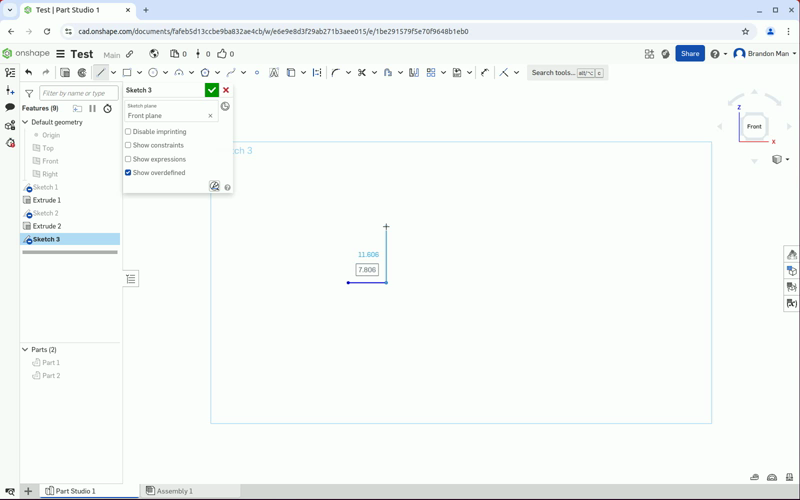
click(386, 226)
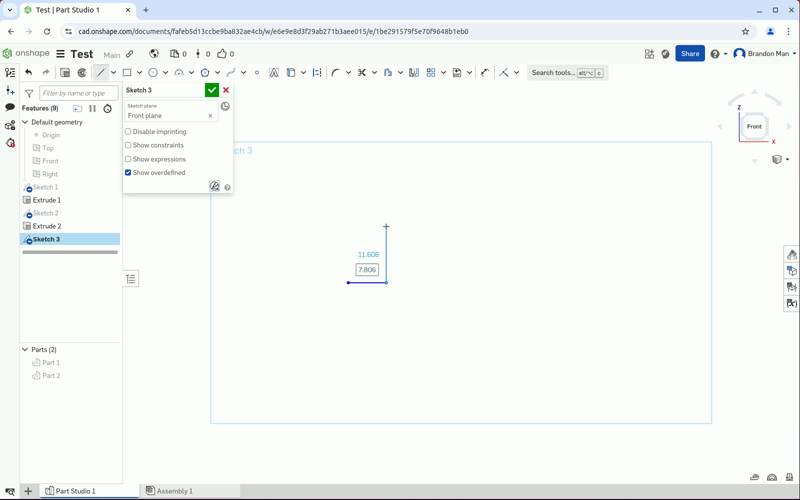
key_up(shift)
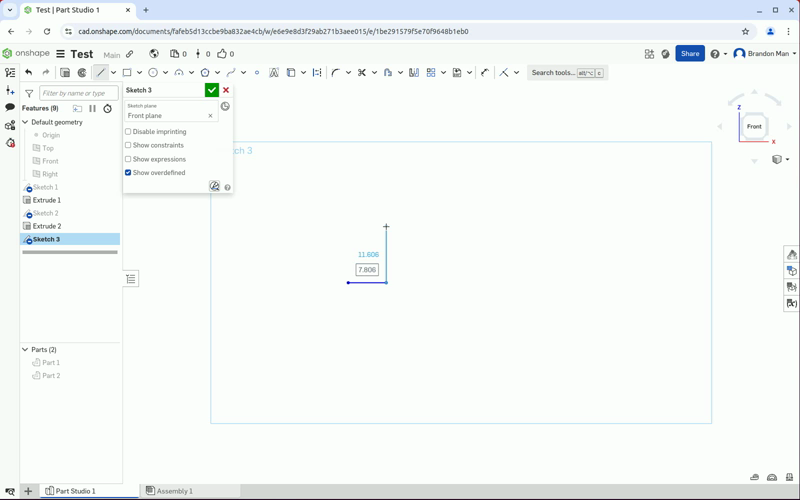
key_down(shift)
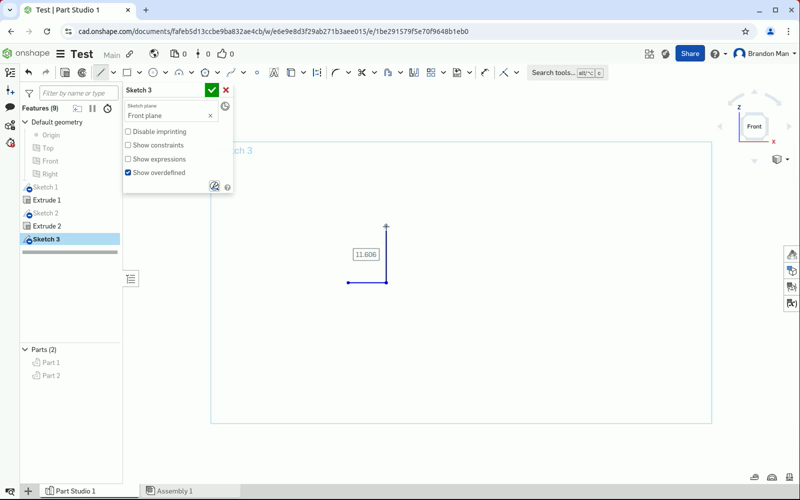
mouse_move(416, 226)
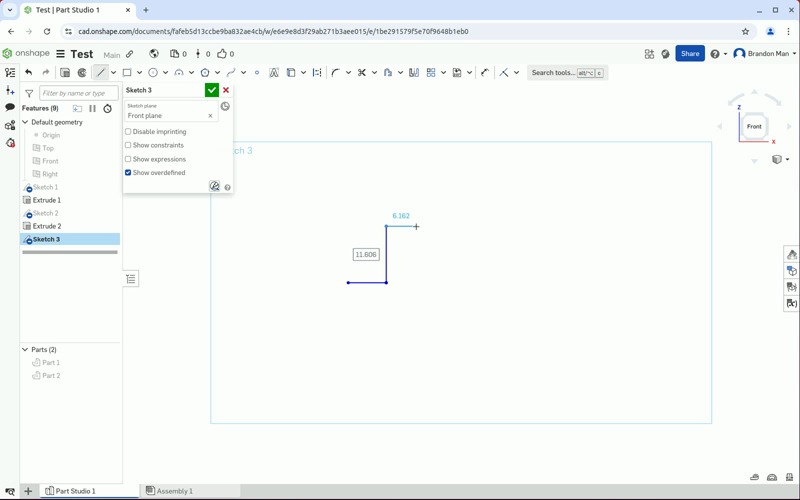
mouse_move(348, 226)
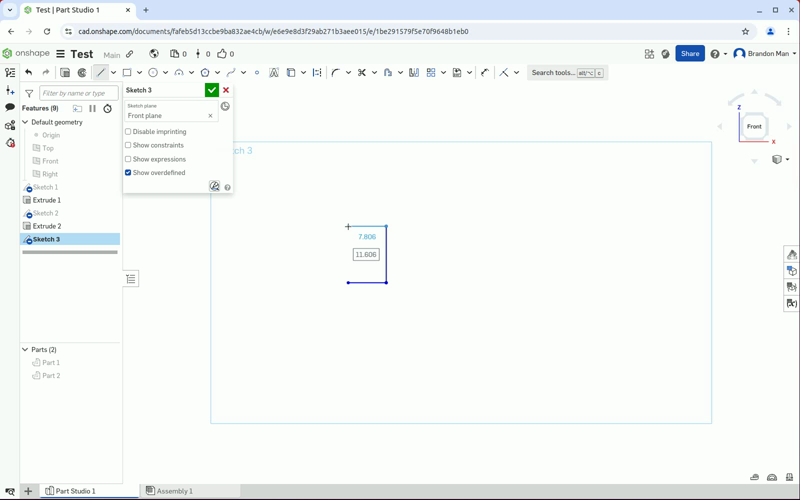
click(348, 226)
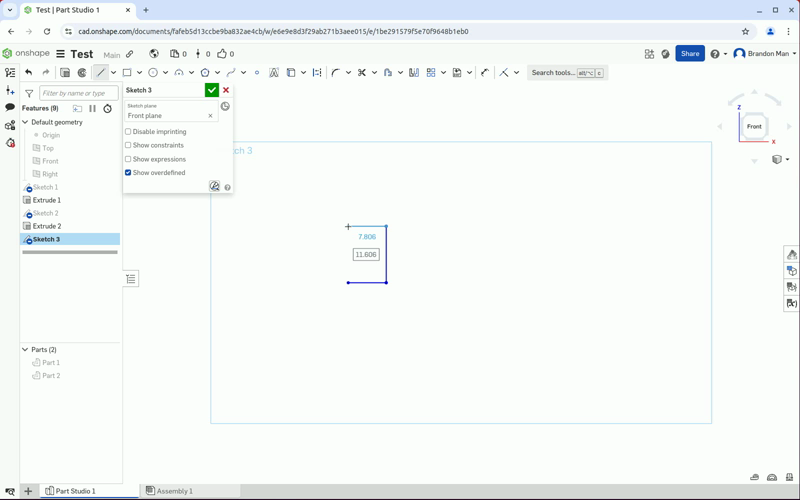
key_up(shift)
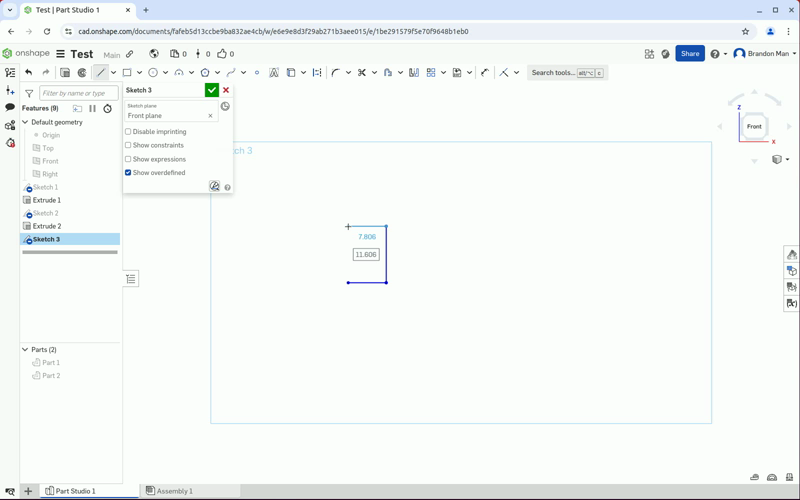
mouse_move(378, 226)
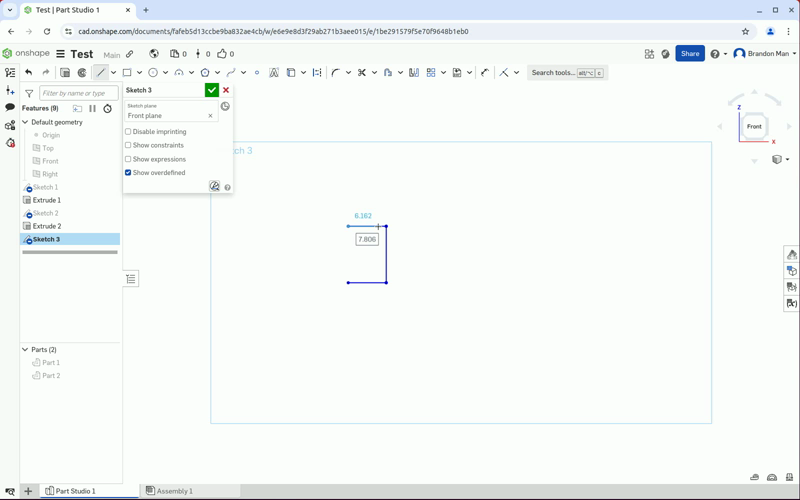
key_down(shift)
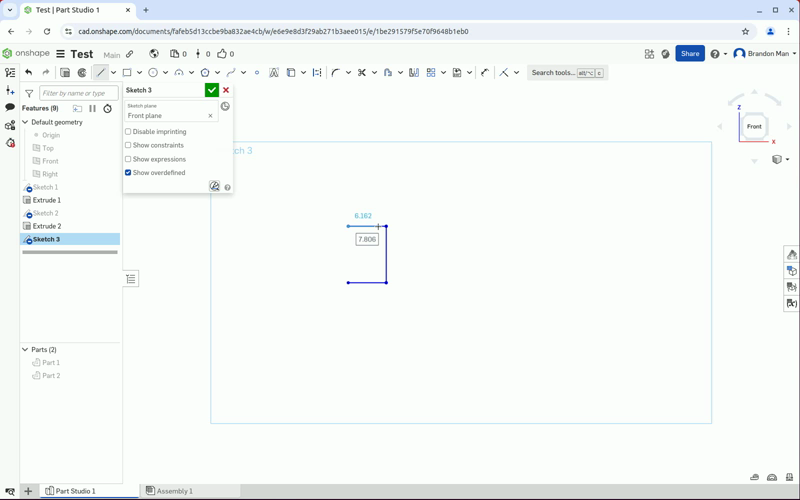
mouse_move(348, 282)
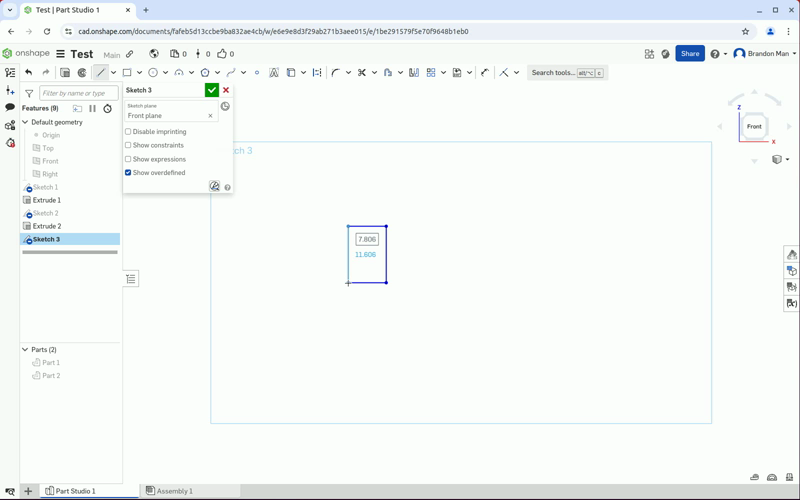
key_up(shift)
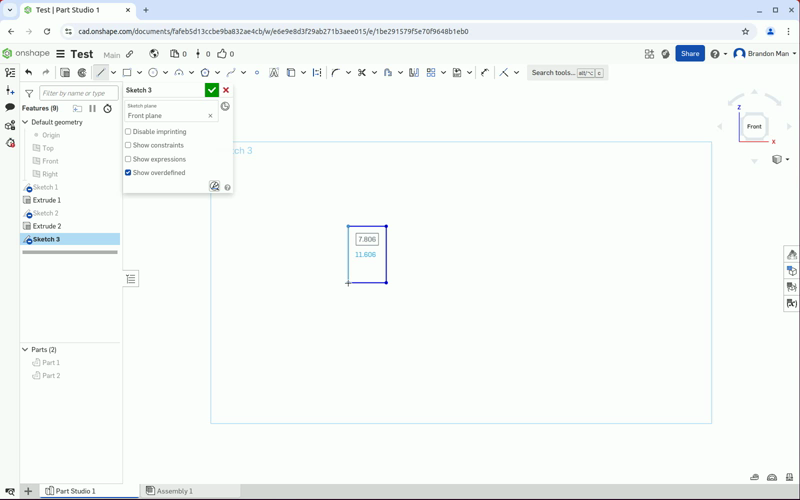
click(348, 282)
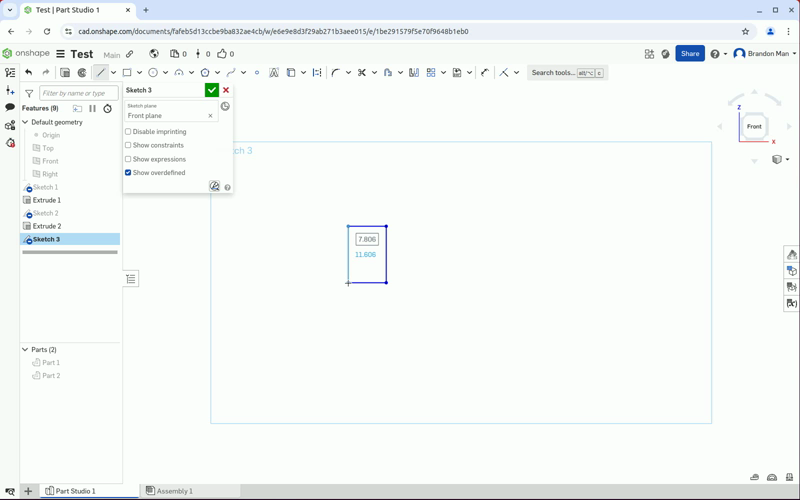
key(esc)
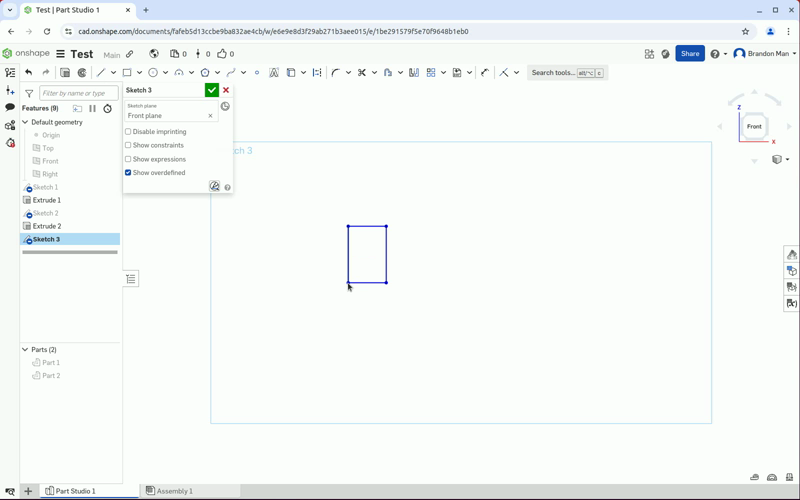
mouse_move(374, 251)
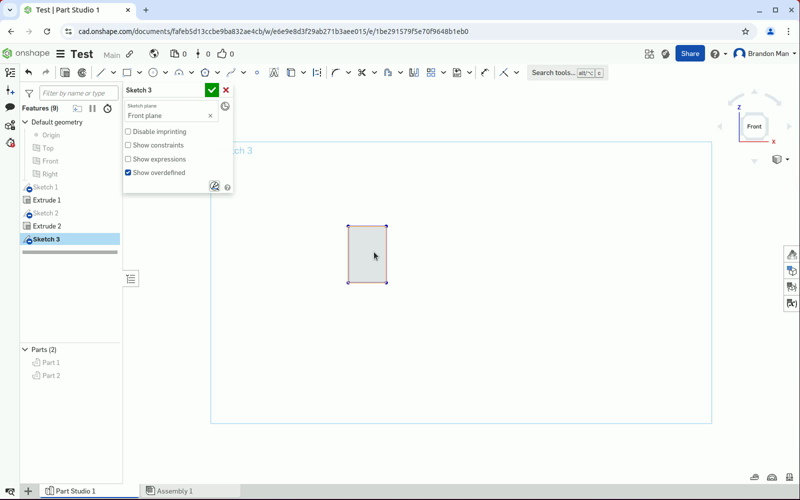
click(374, 251)
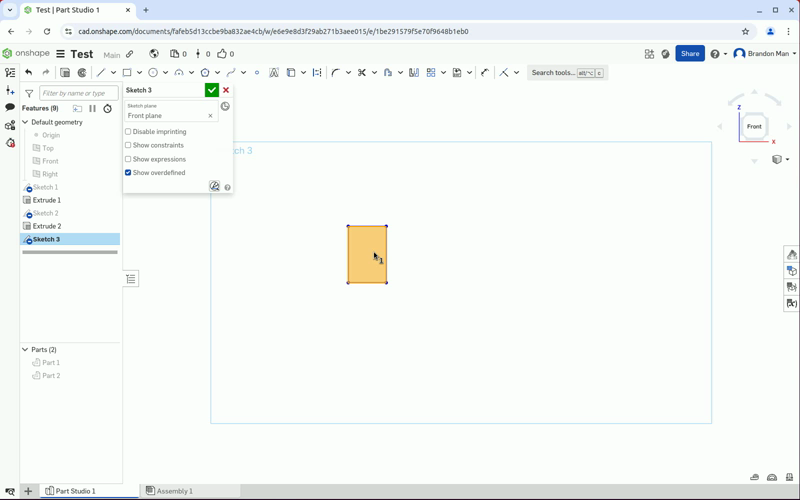
mouse_move(73, 352)
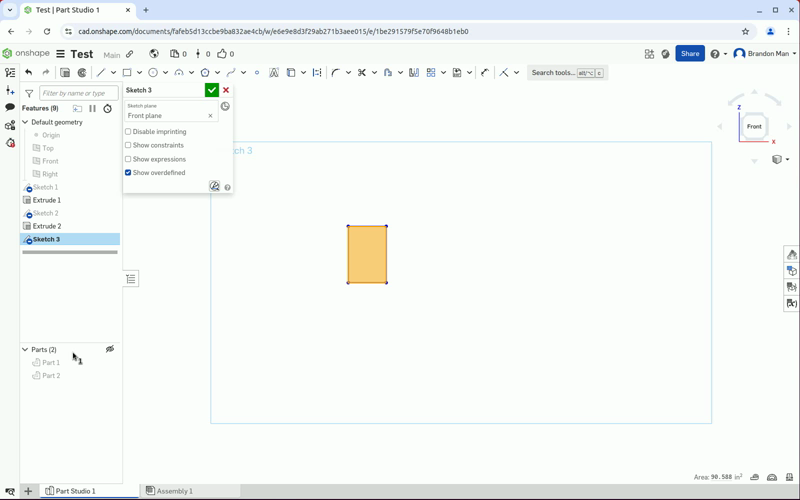
key(shift+y)
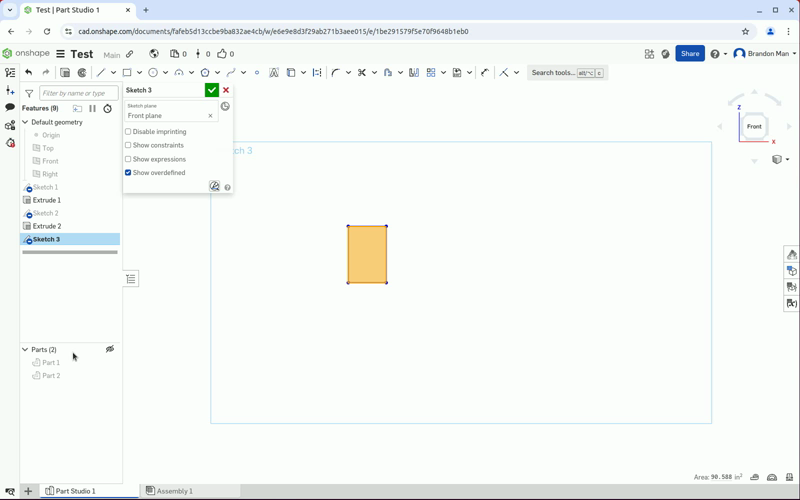
key(shift+e)
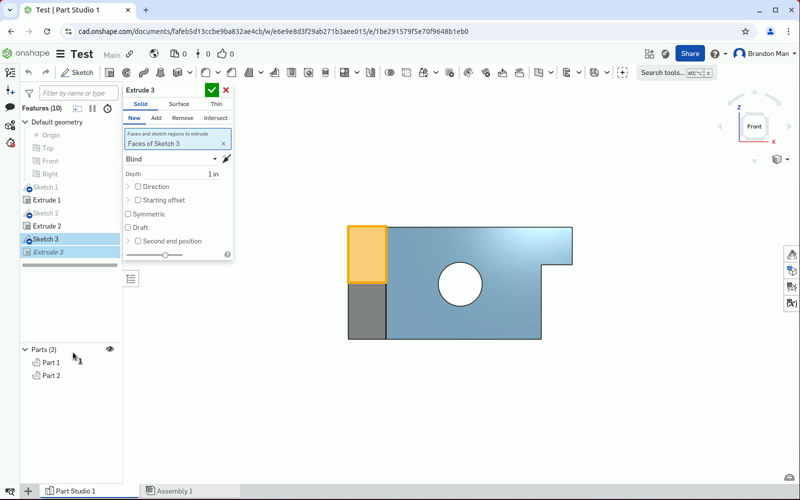
mouse_move(143, 106)
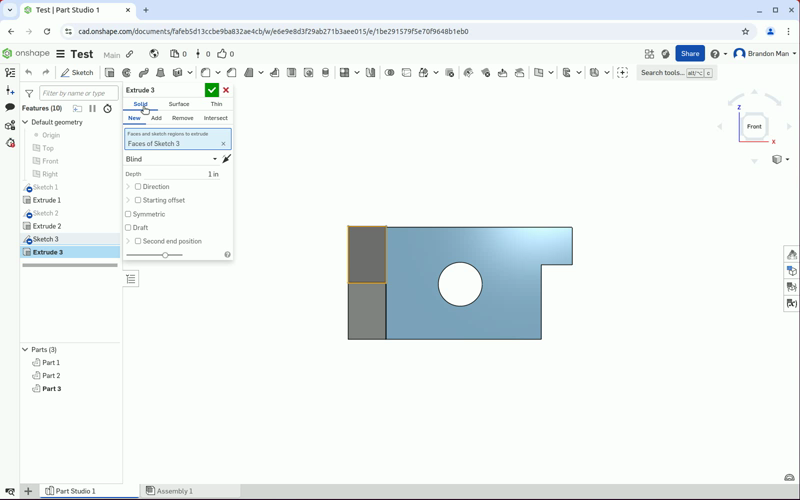
click(143, 106)
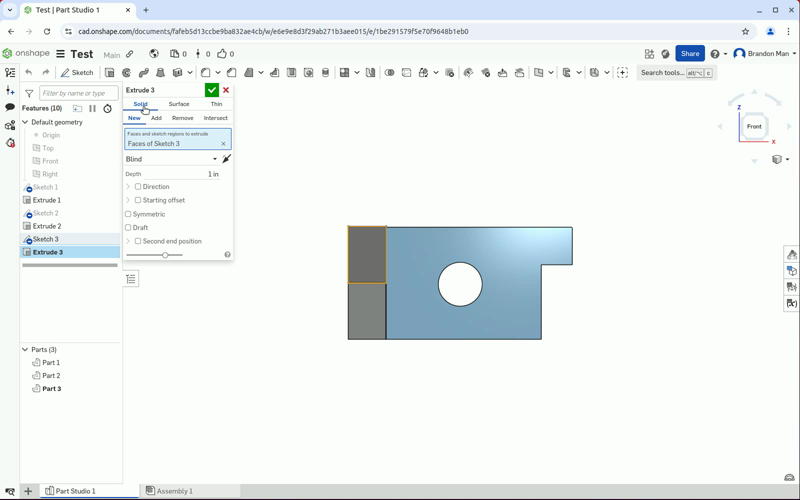
mouse_move(137, 120)
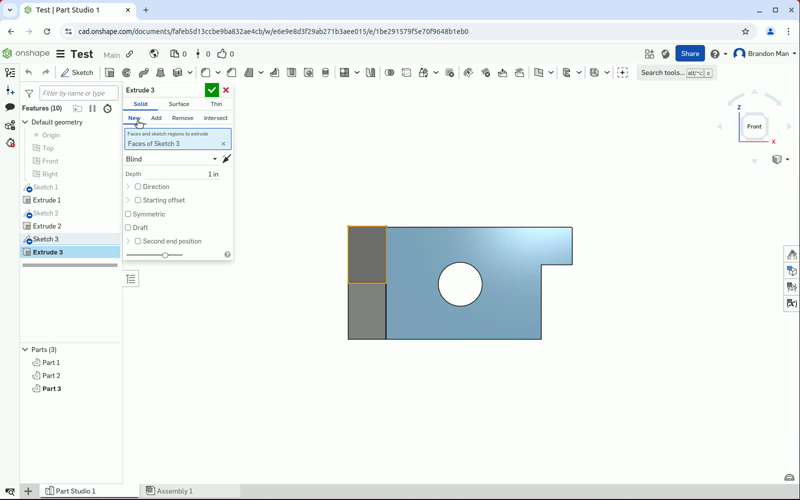
click(137, 120)
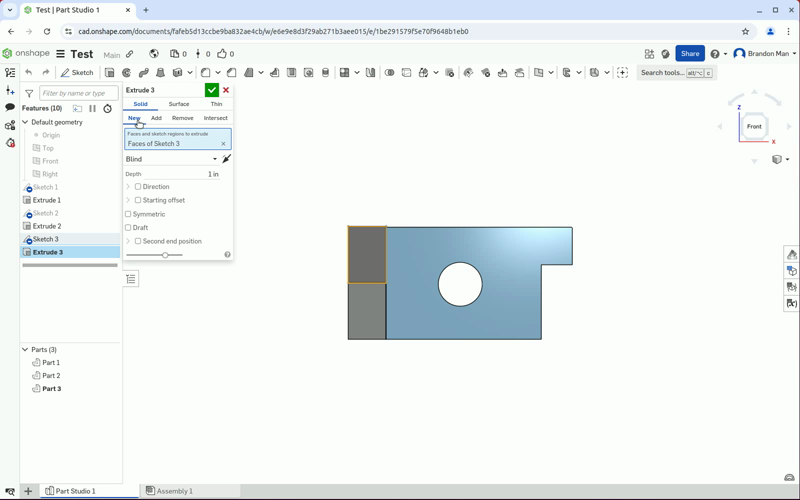
key(tab, 4)
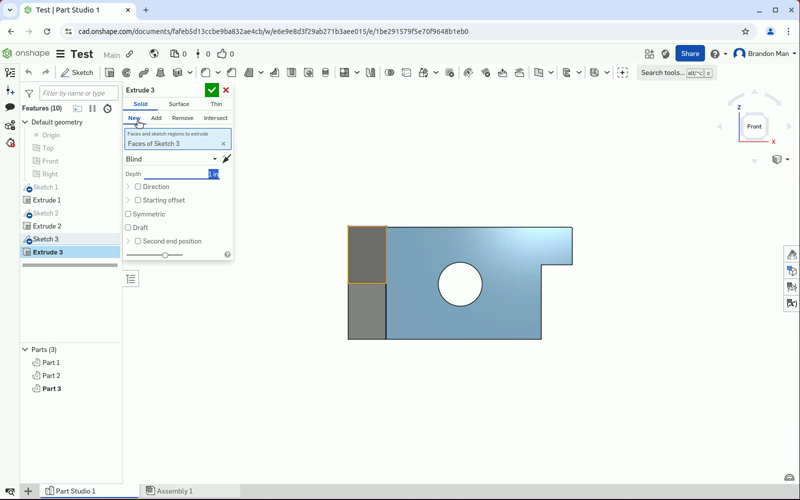
text(7.703)
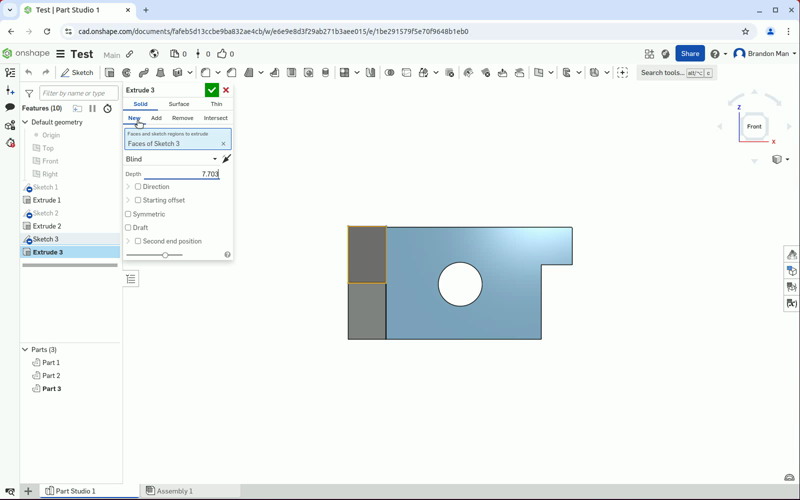
key(enter)
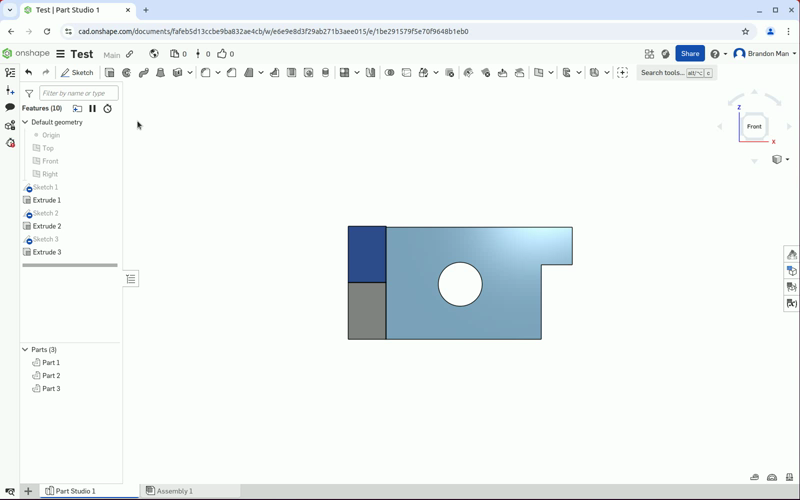
key(shift+h)
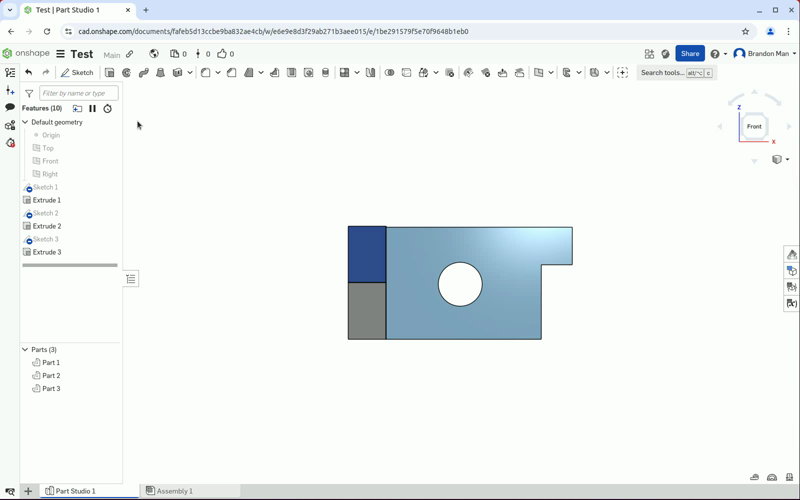
key(shift+h)
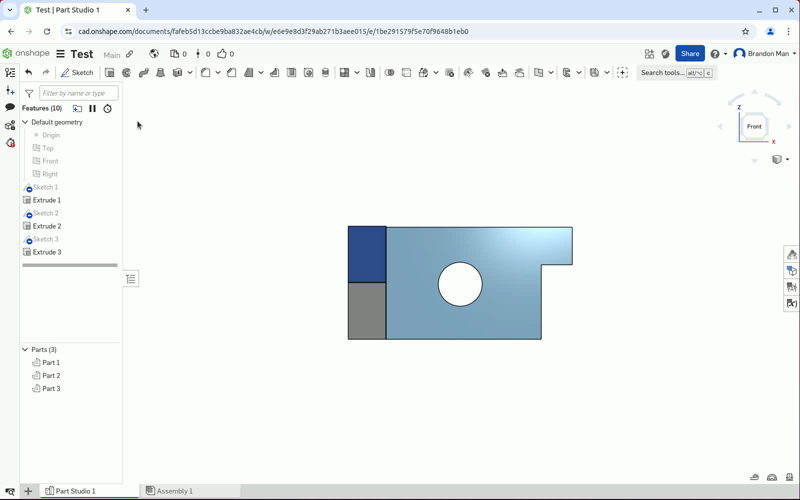
mouse_move(73, 189)
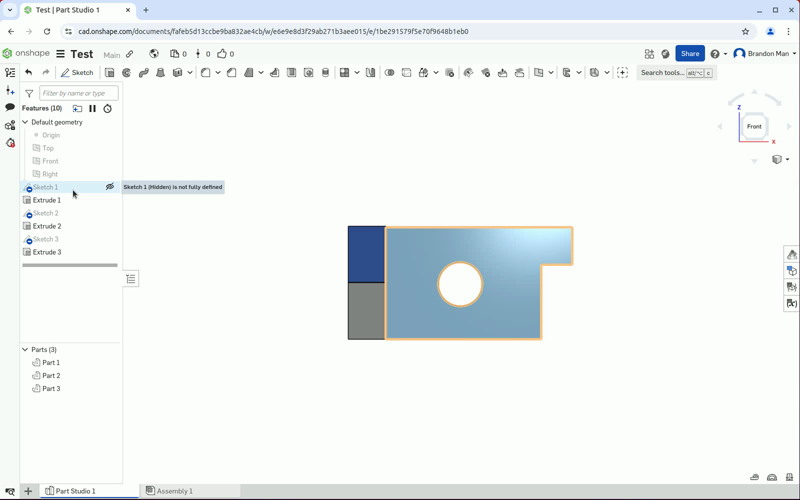
click(73, 189)
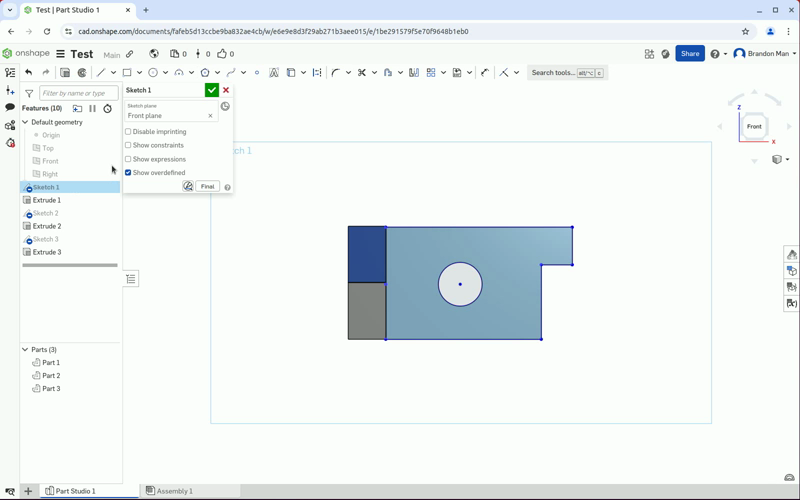
mouse_move(229, 92)
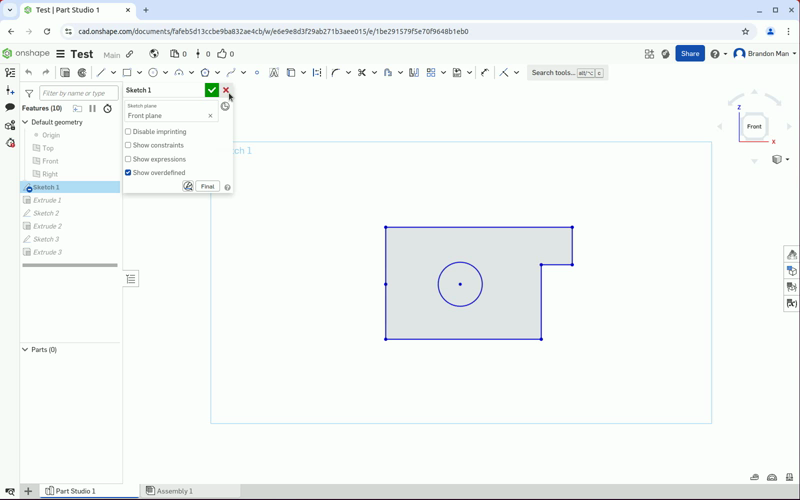
click(229, 92)
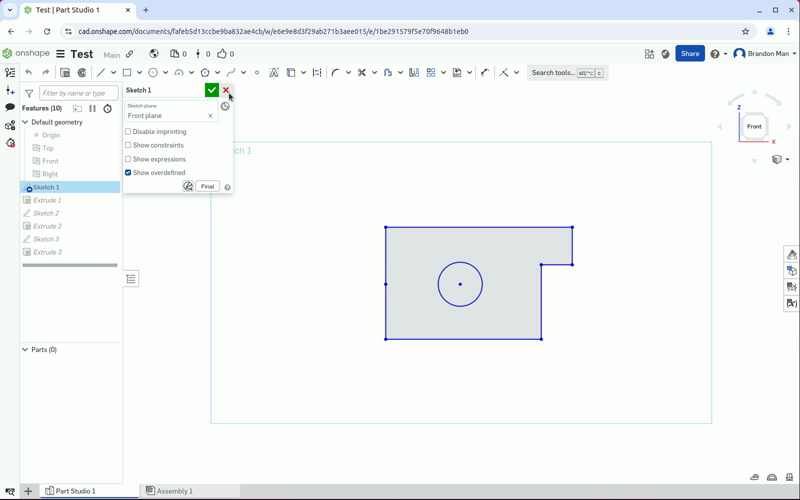
key(shift+s)
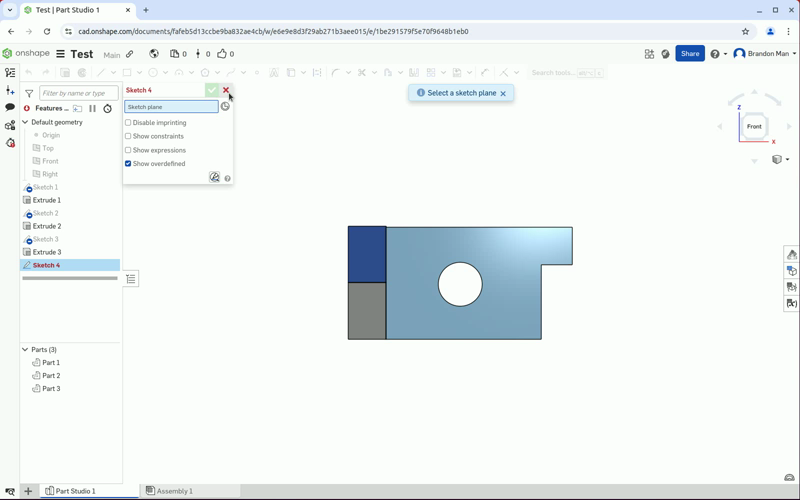
mouse_move(73, 163)
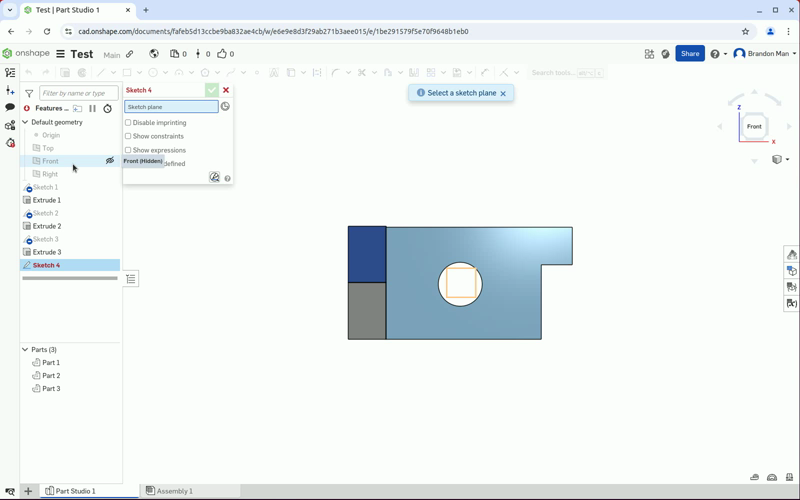
click(73, 163)
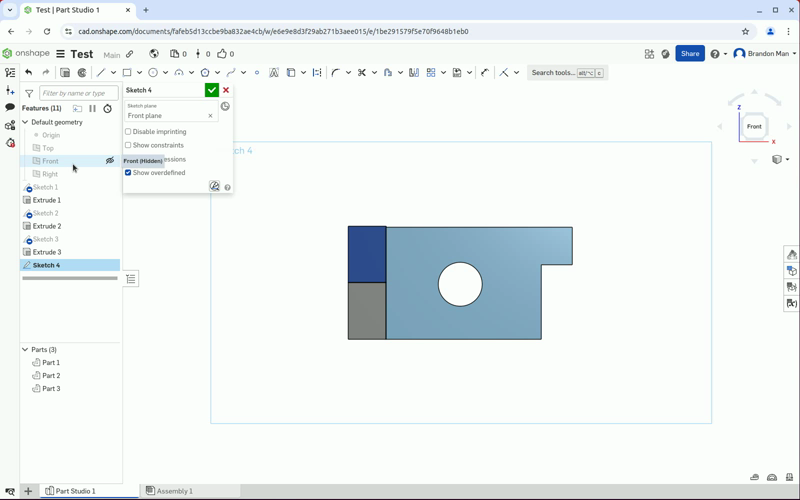
mouse_move(73, 352)
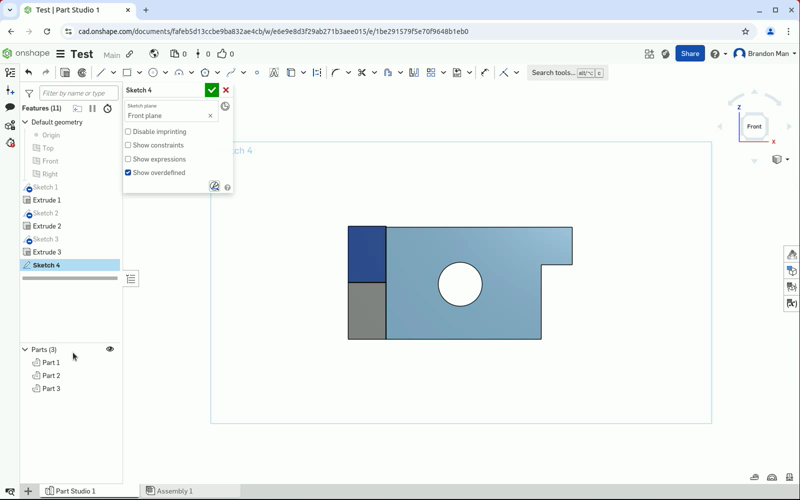
key(y)
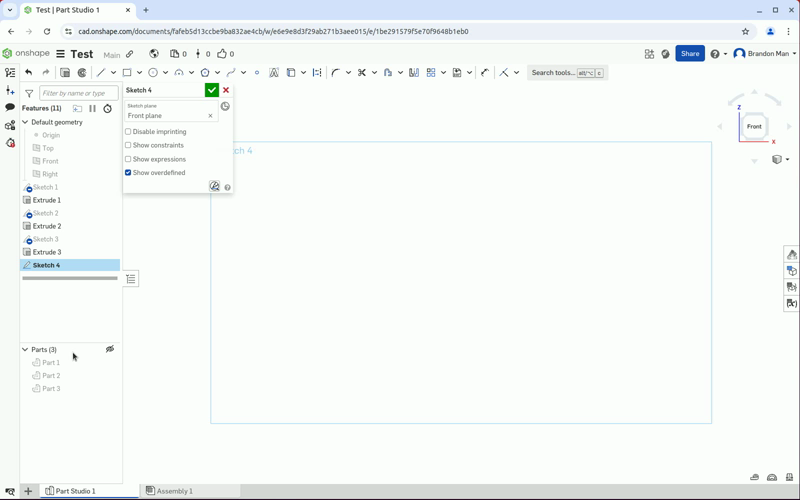
key(l)
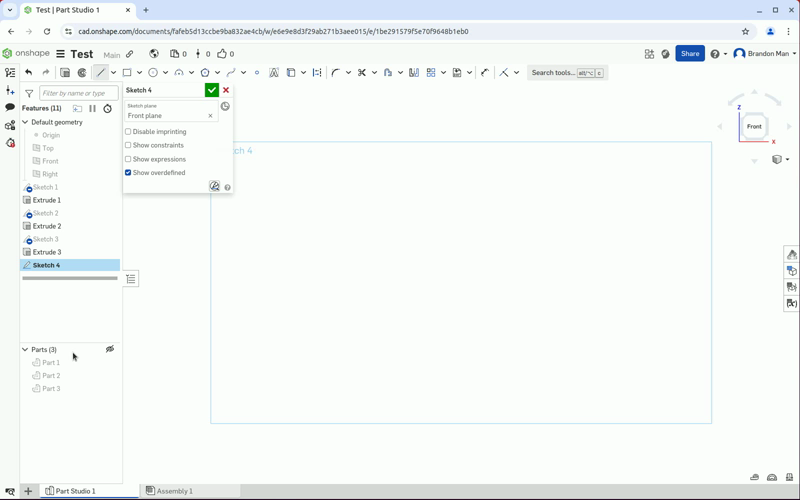
key_down(shift)
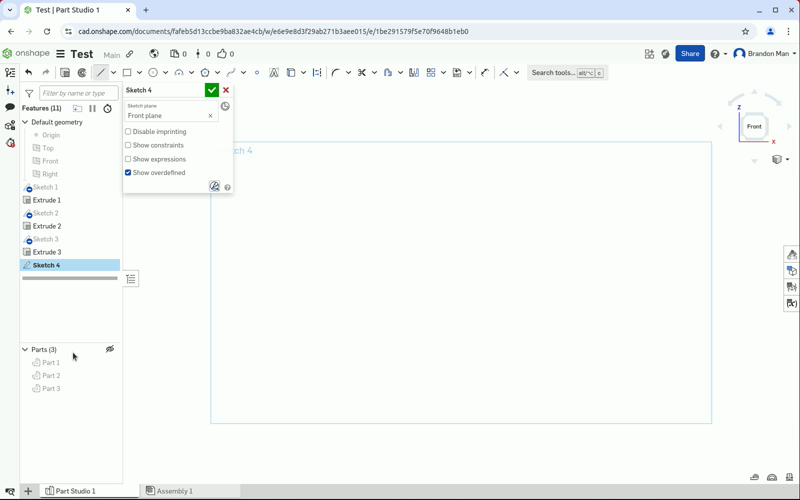
mouse_move(348, 282)
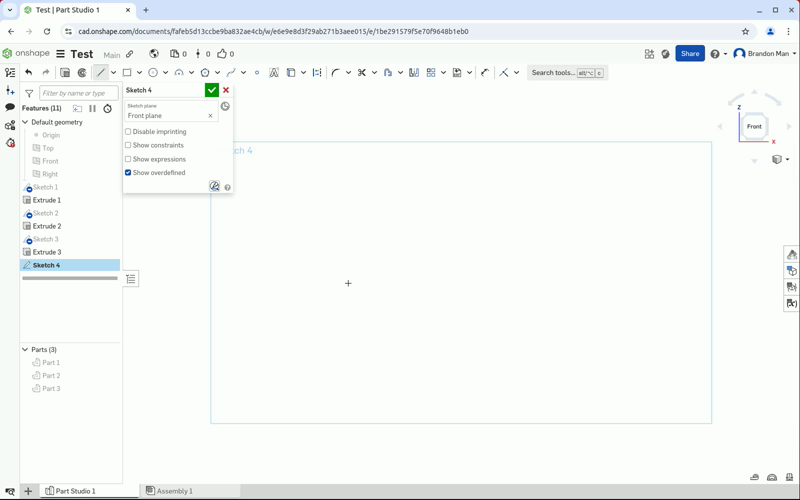
click(348, 282)
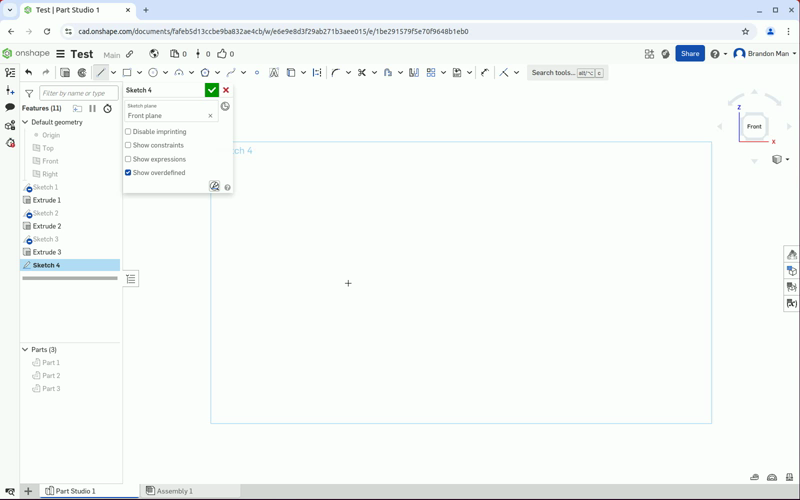
key_up(shift)
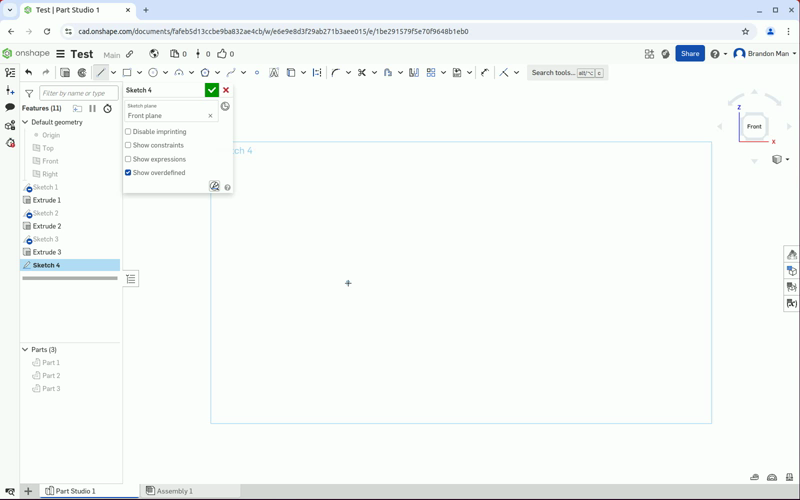
key_down(shift)
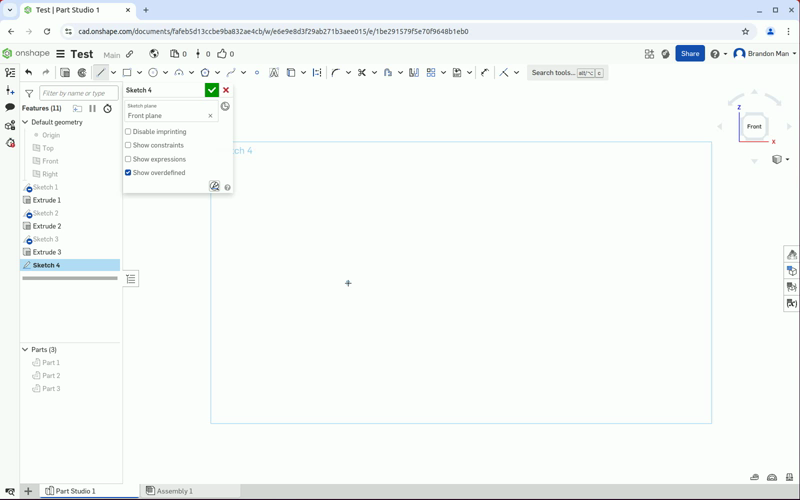
mouse_move(378, 282)
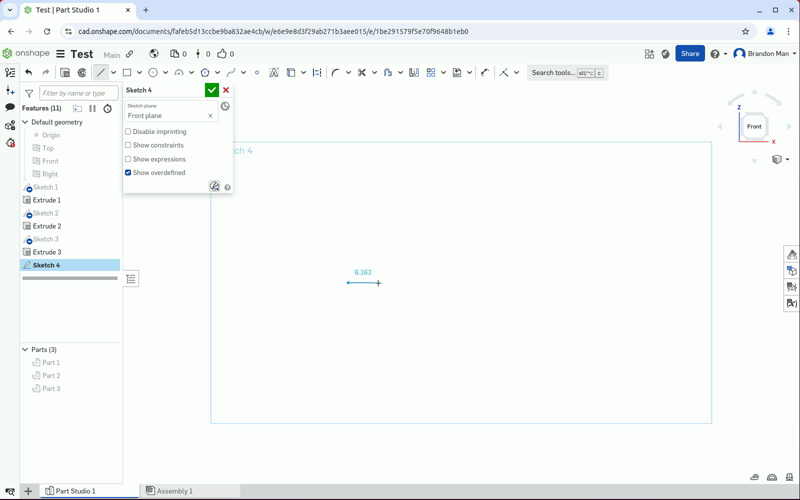
mouse_move(386, 282)
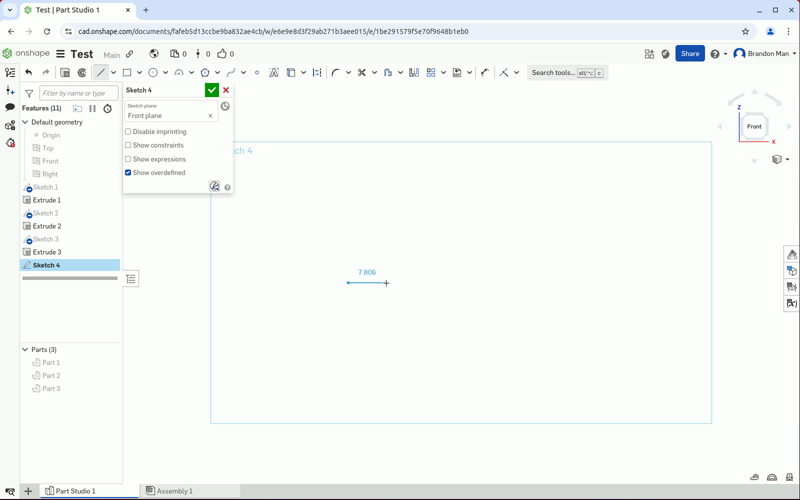
click(386, 282)
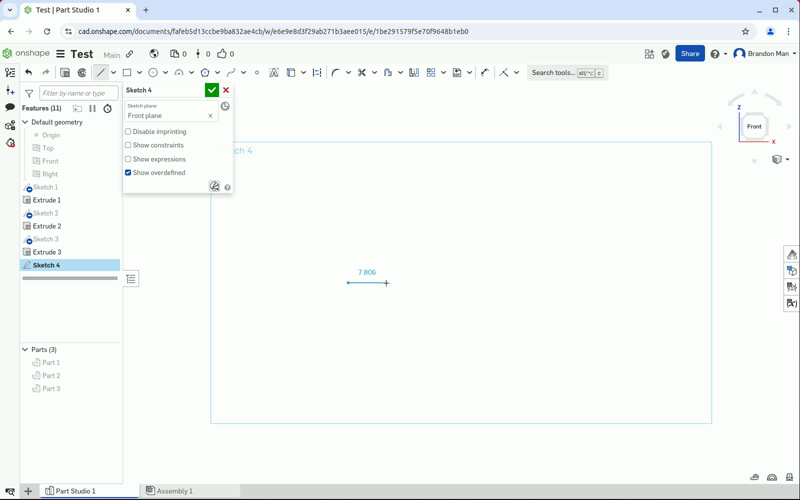
key_up(shift)
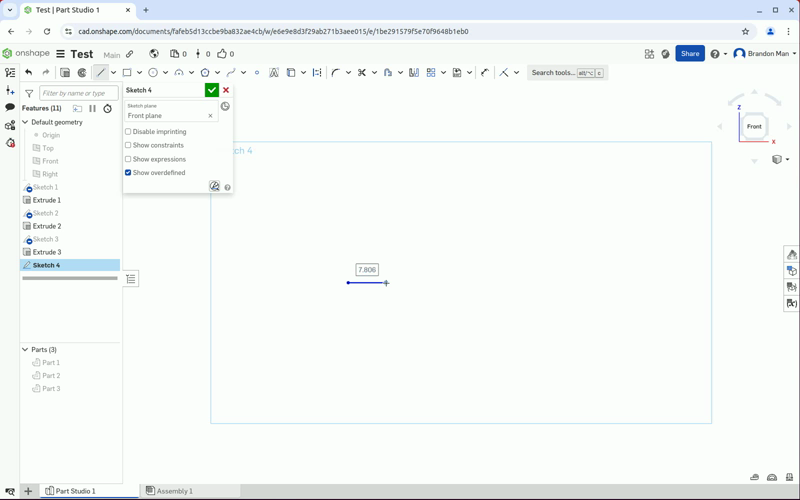
key_down(shift)
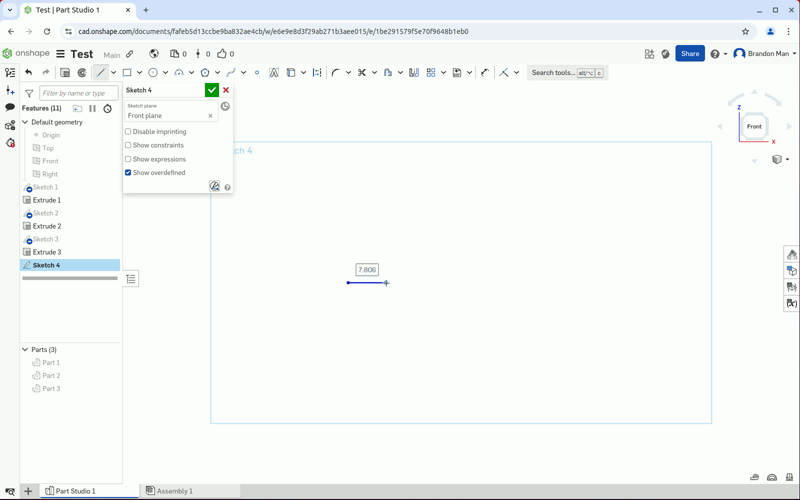
mouse_move(416, 282)
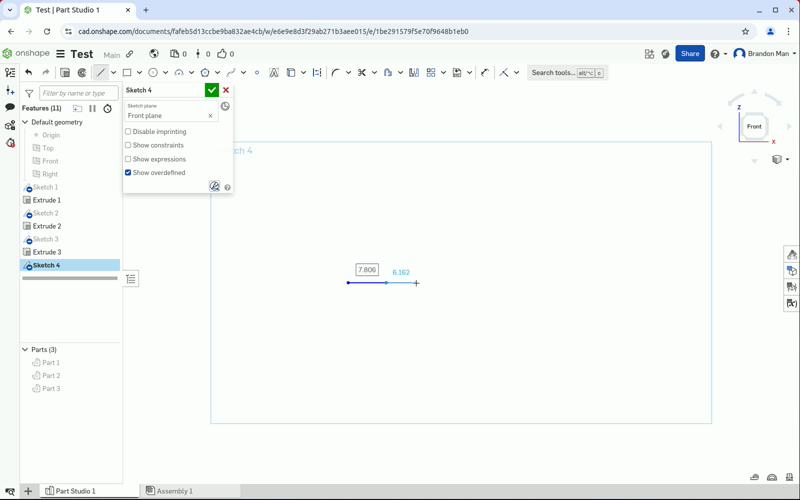
mouse_move(386, 226)
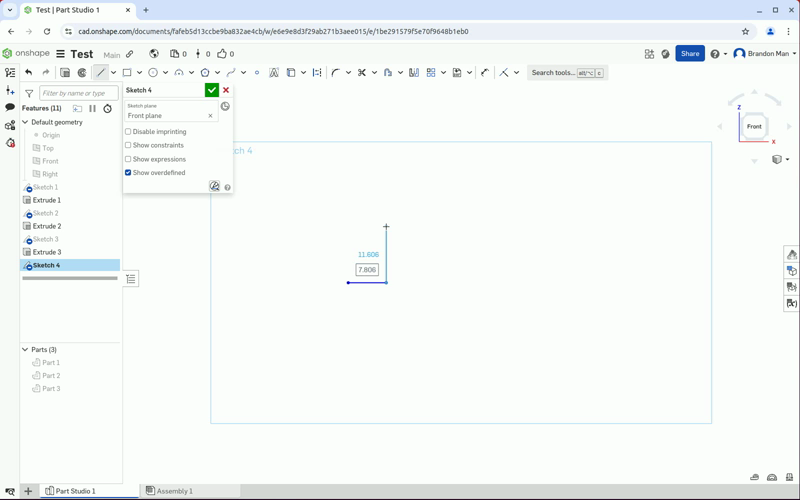
click(386, 226)
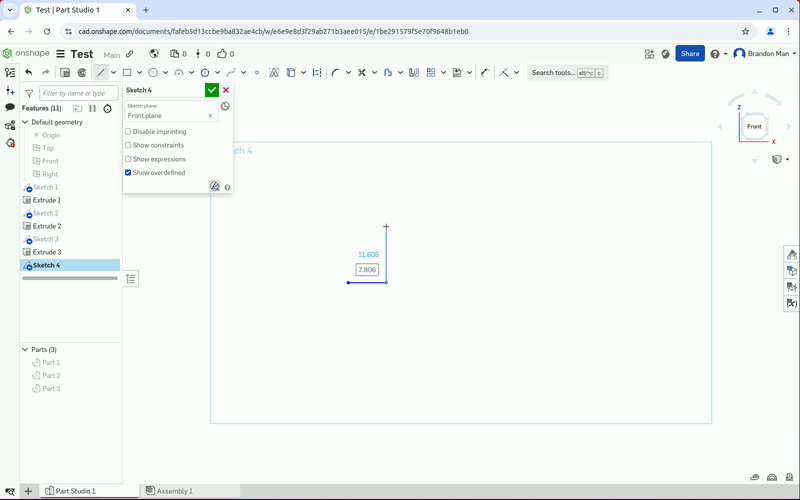
key_up(shift)
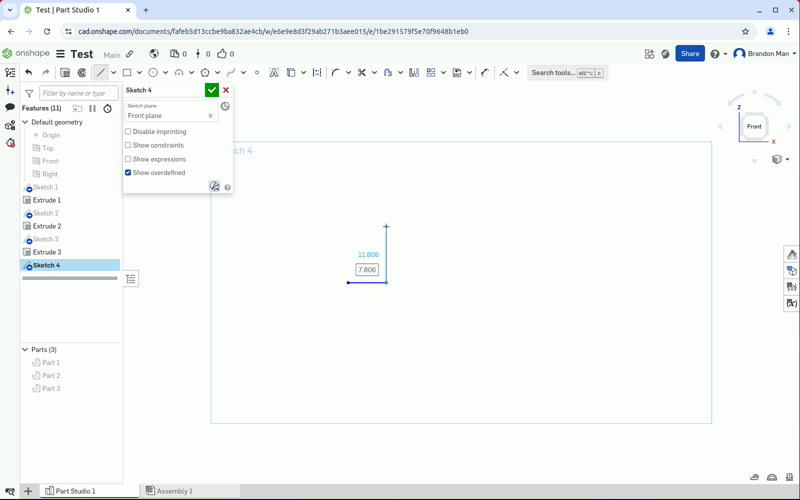
key_down(shift)
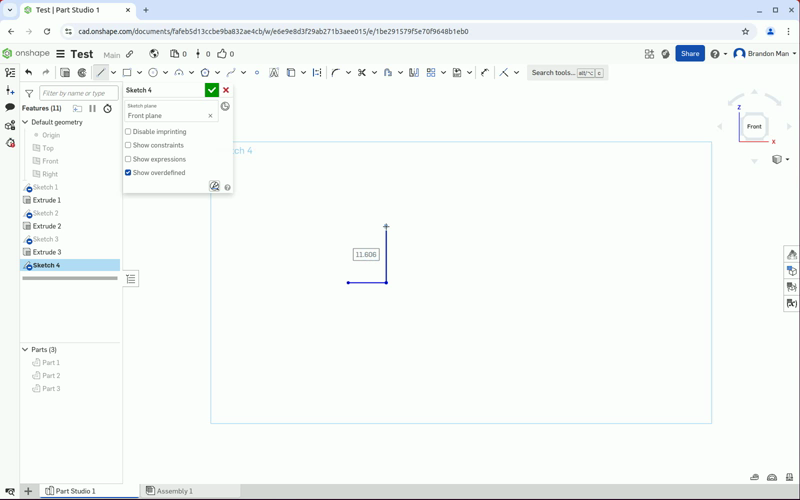
mouse_move(416, 226)
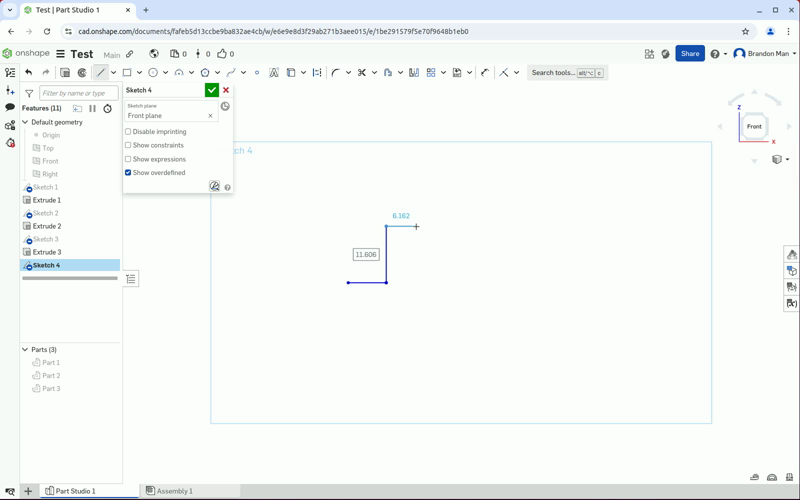
mouse_move(348, 226)
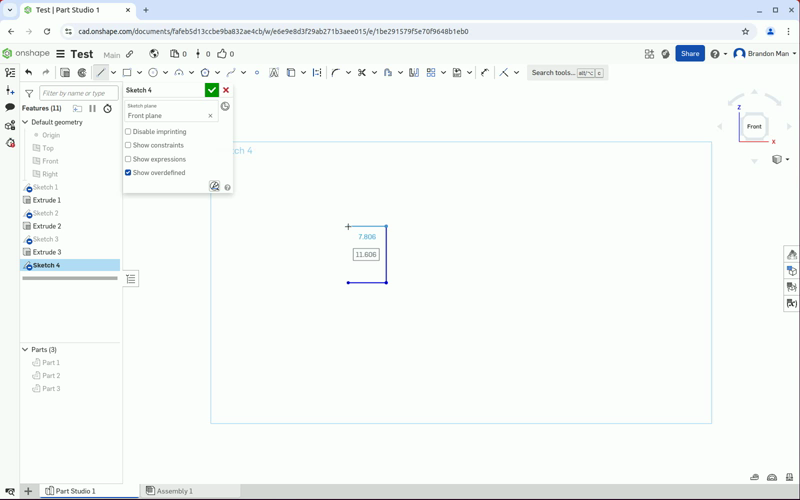
click(348, 226)
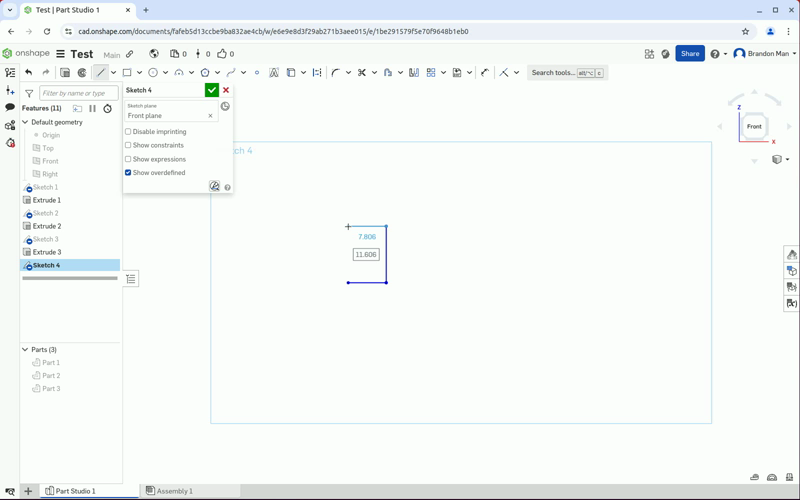
key_up(shift)
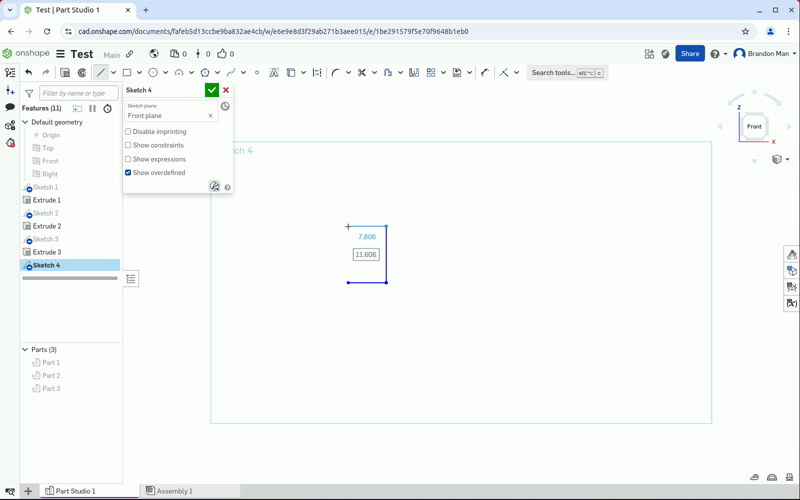
mouse_move(378, 226)
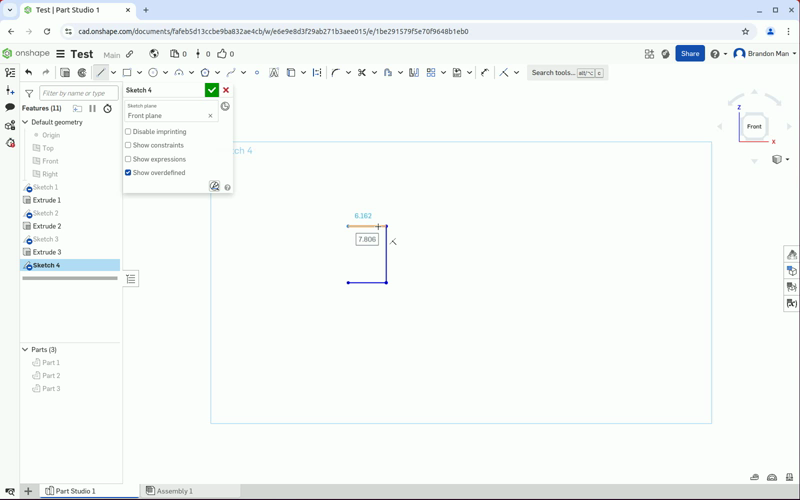
key_down(shift)
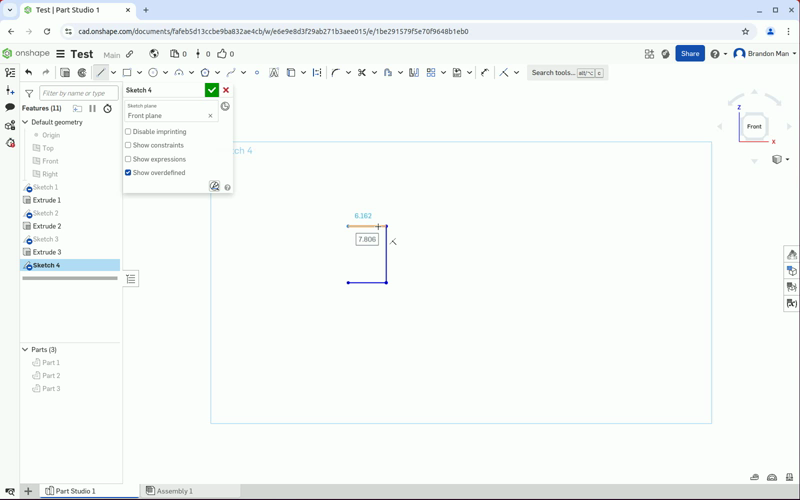
mouse_move(348, 282)
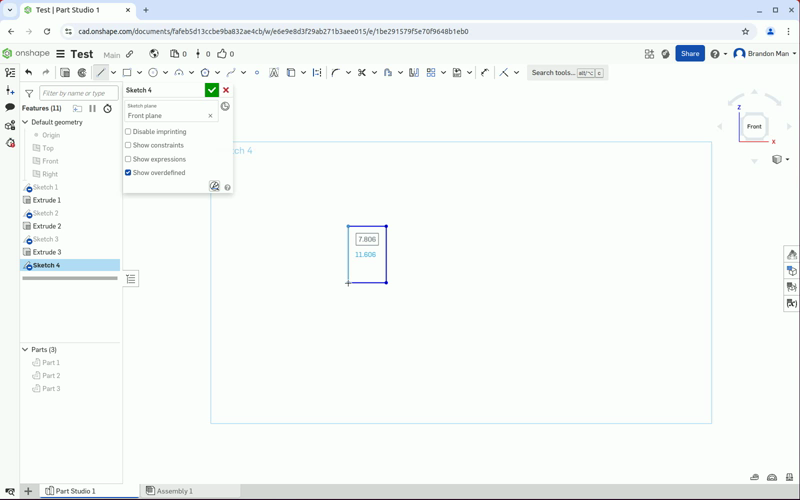
key_up(shift)
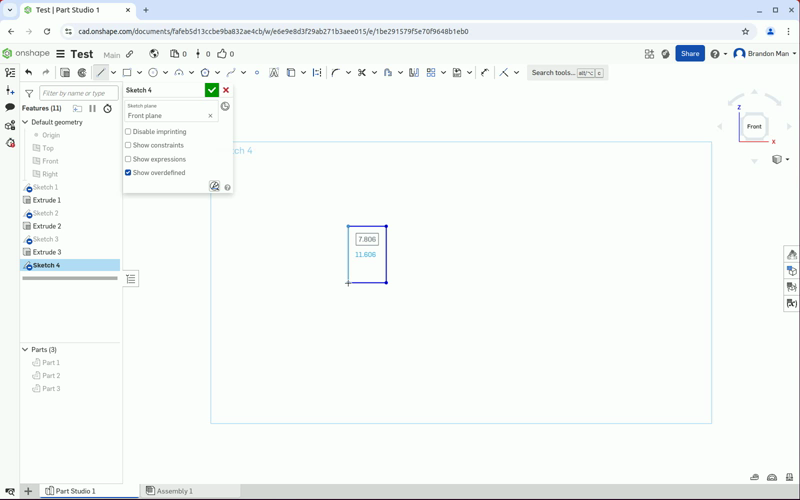
click(348, 282)
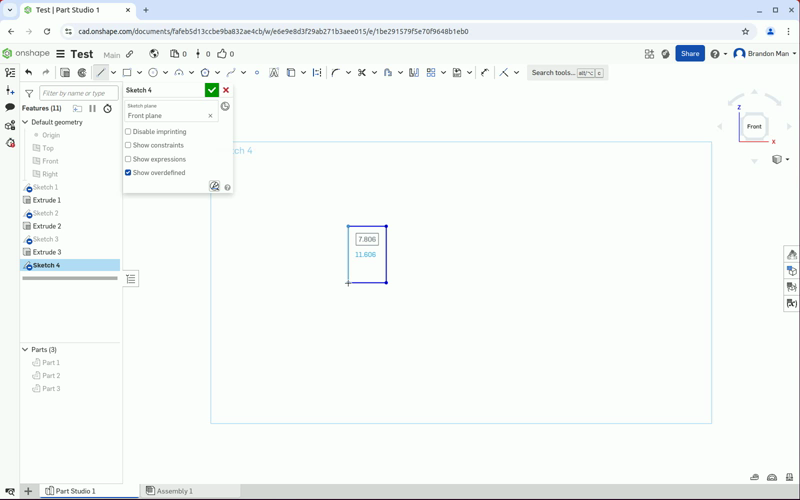
key(esc)
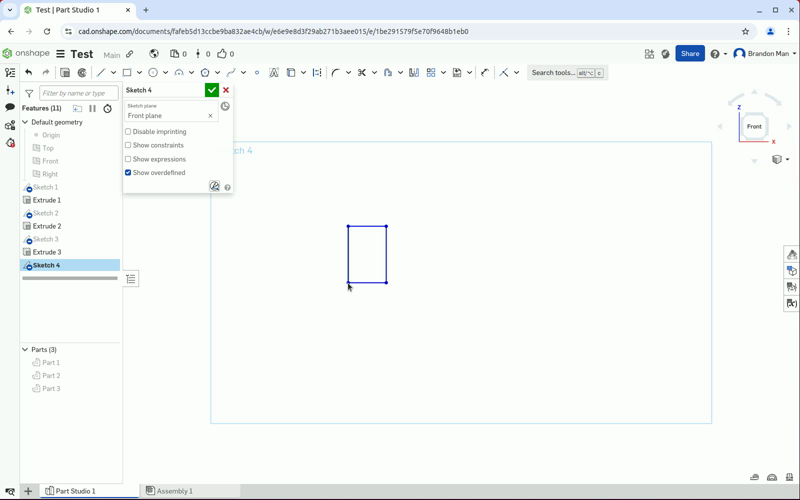
mouse_move(349, 268)
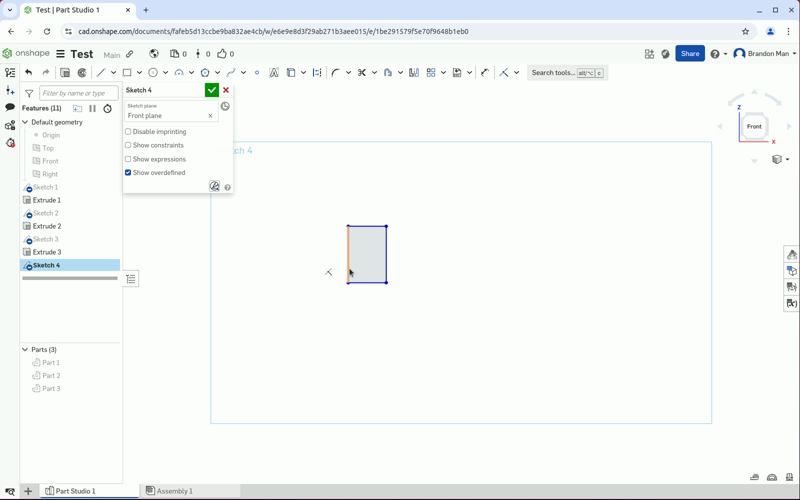
click(349, 268)
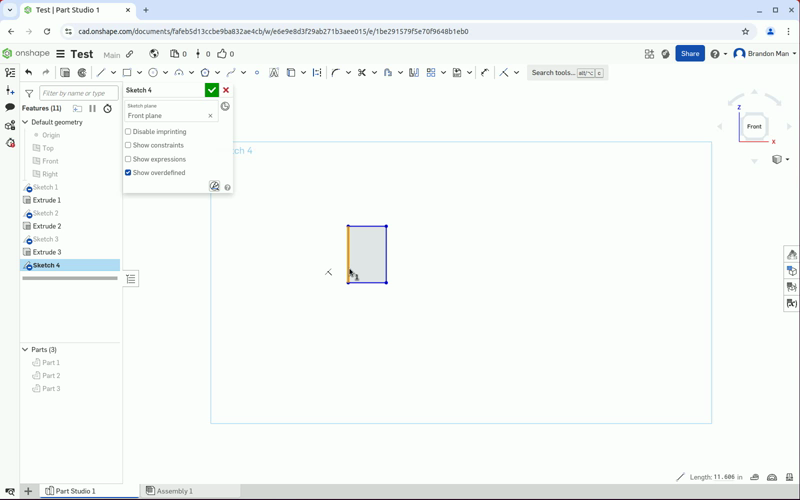
mouse_move(73, 352)
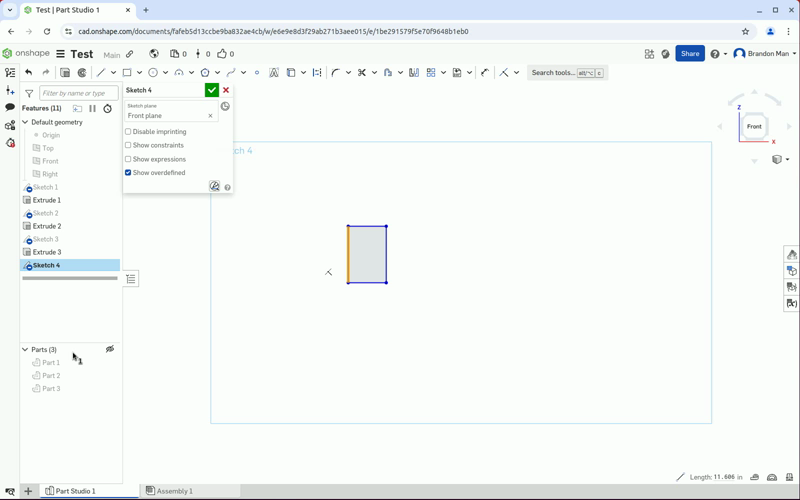
key(shift+y)
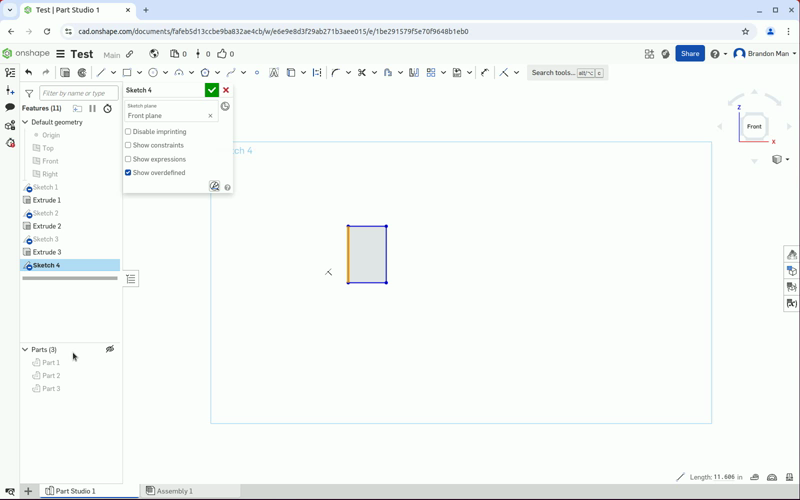
key(shift+e)
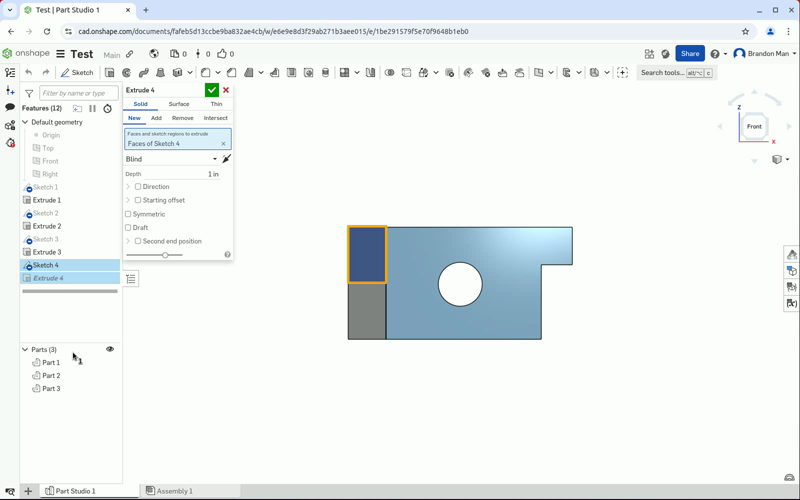
mouse_move(143, 106)
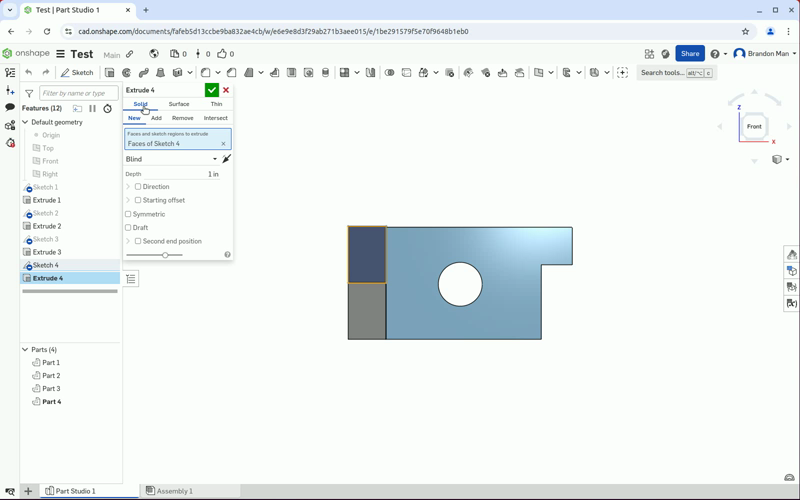
click(143, 106)
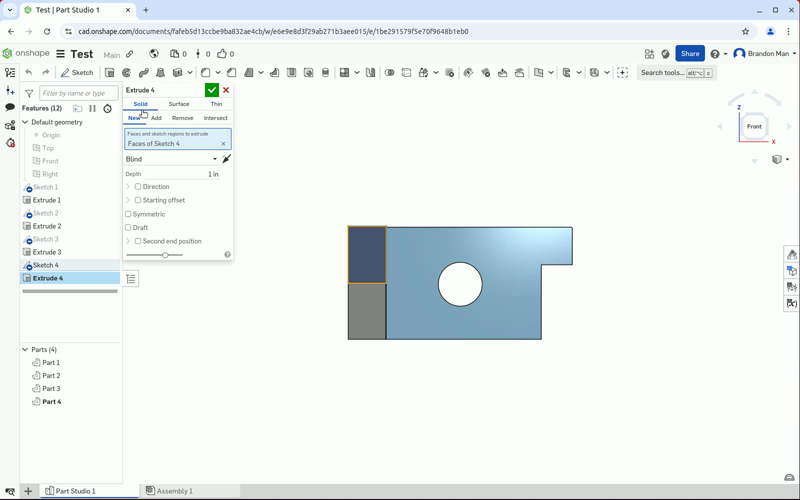
mouse_move(137, 120)
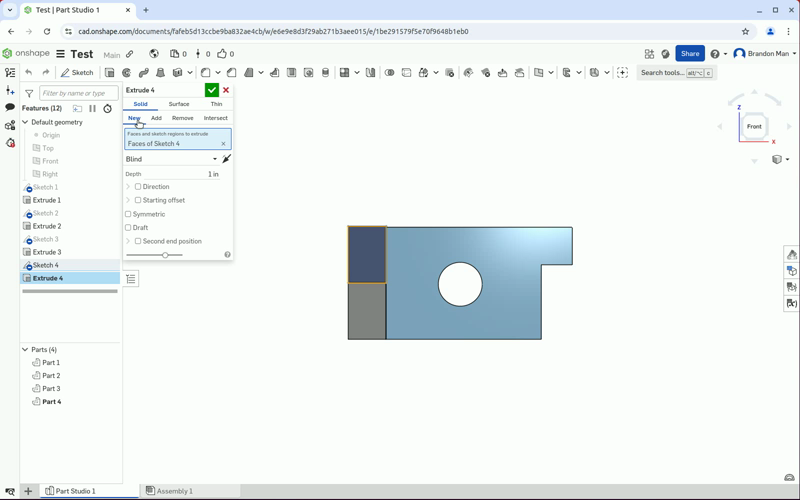
click(137, 120)
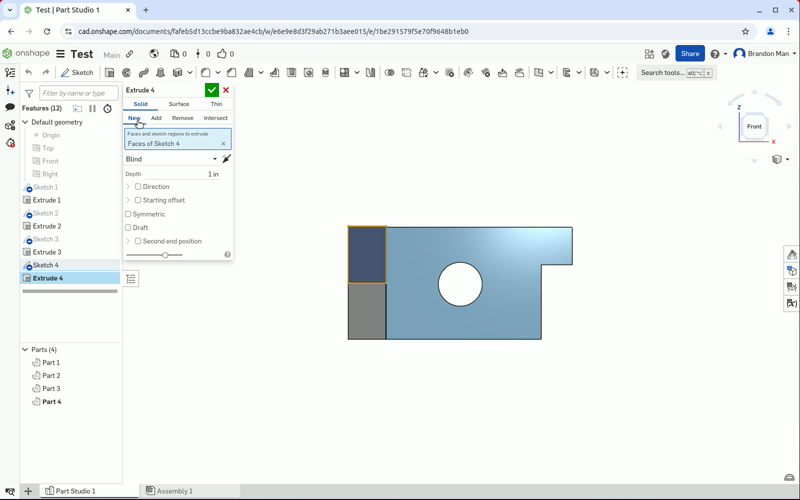
key(tab, 4)
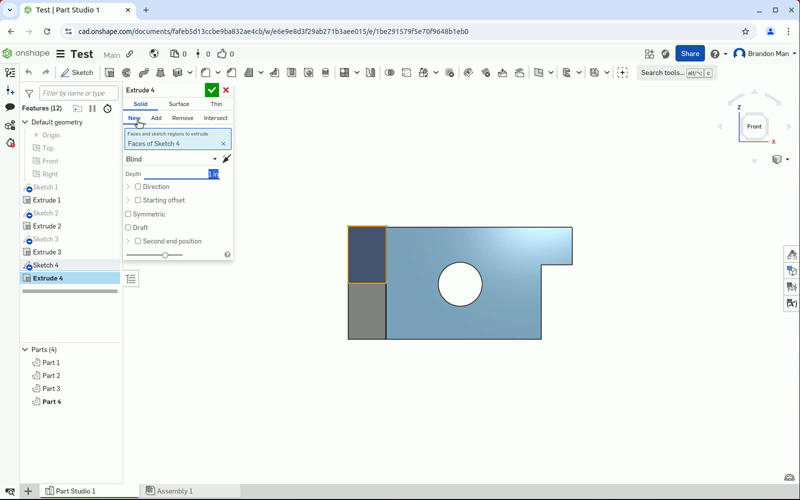
text(15.405)
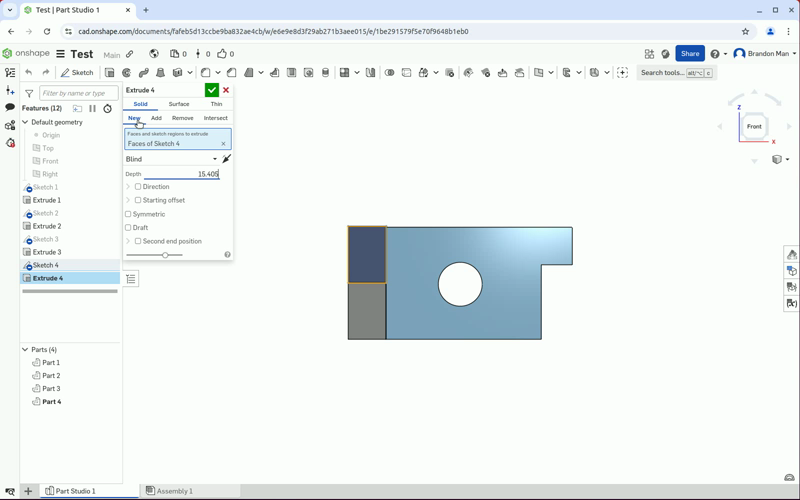
key(enter)
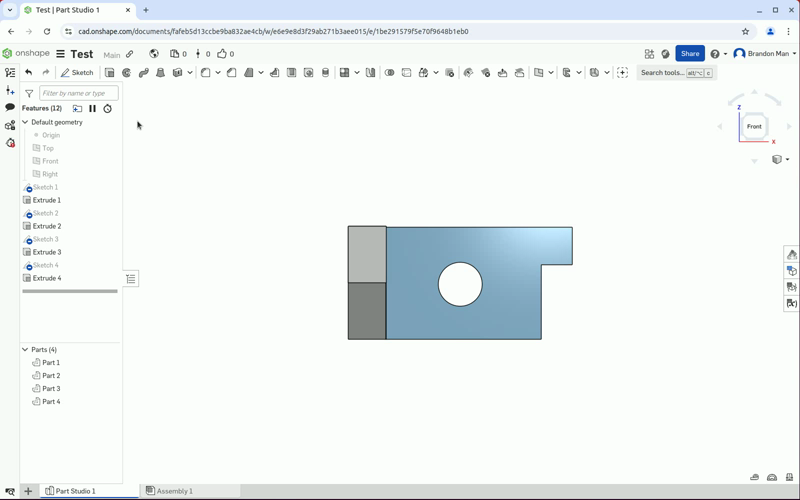
key(shift+h)
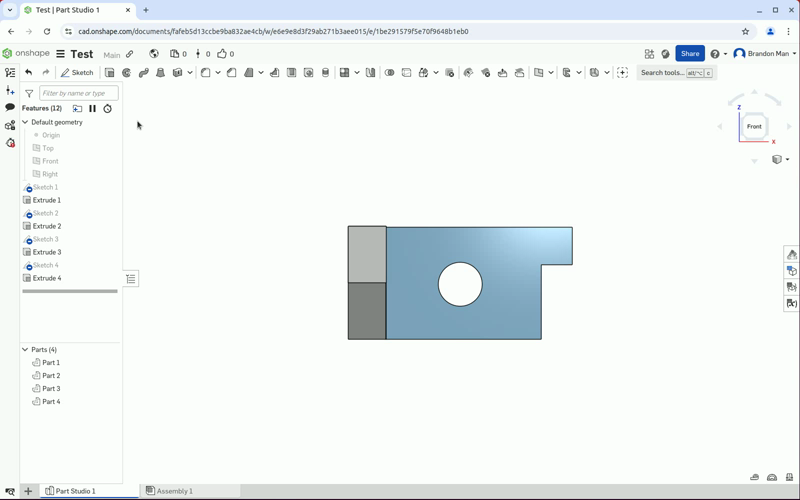
key(shift+h)
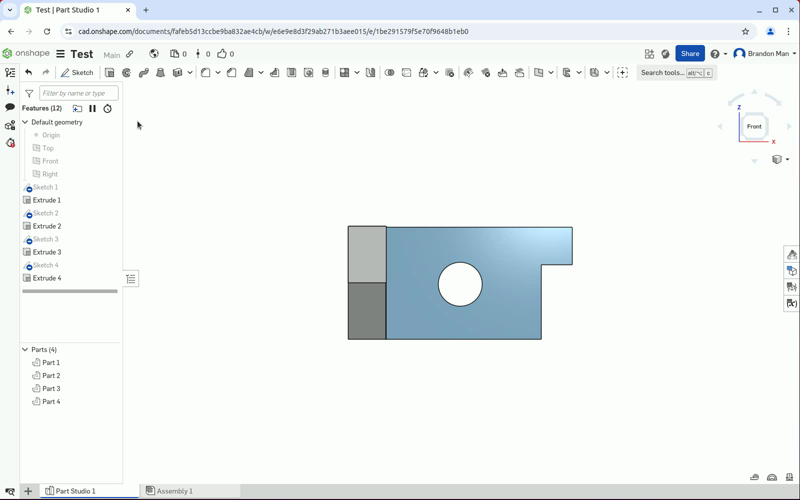
mouse_move(73, 189)
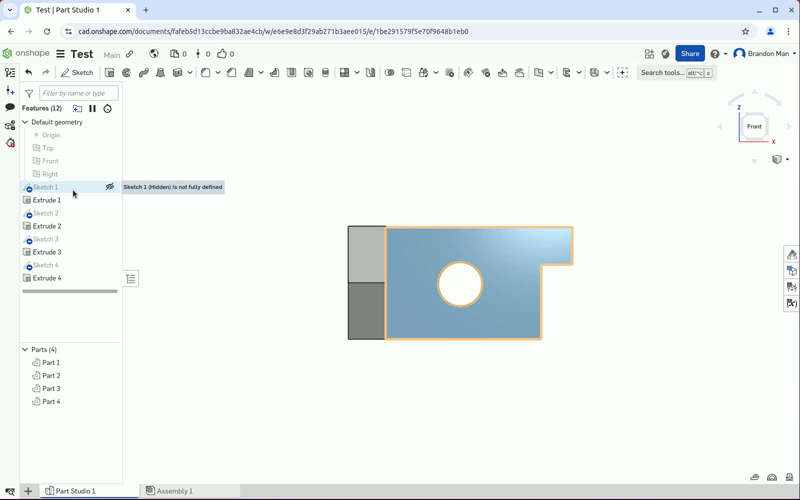
click(73, 189)
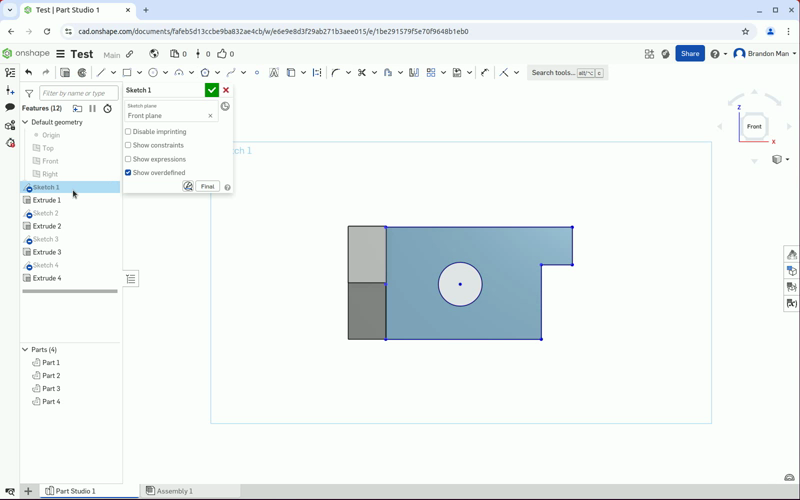
mouse_move(229, 92)
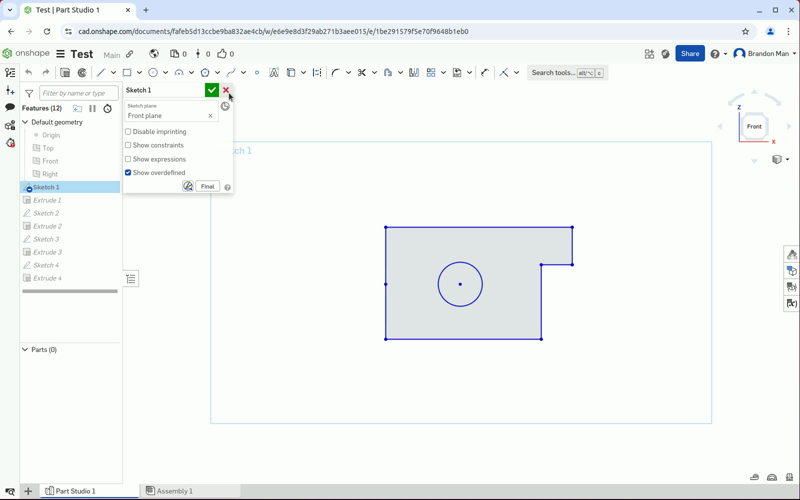
click(229, 92)
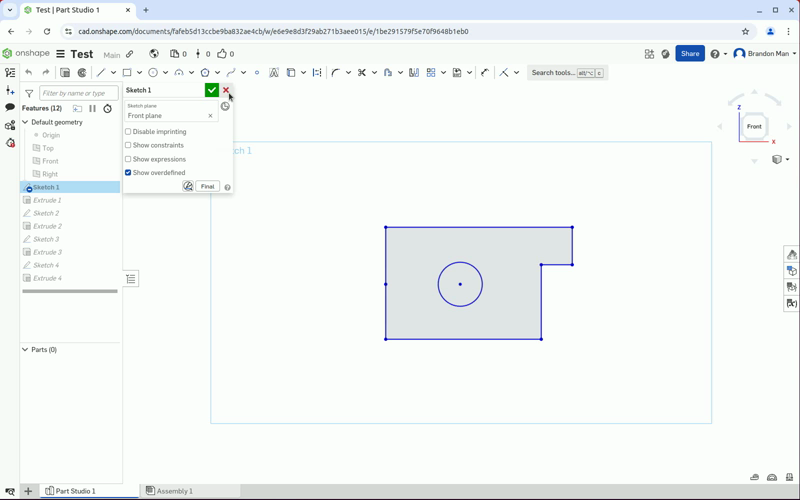
key(shift+s)
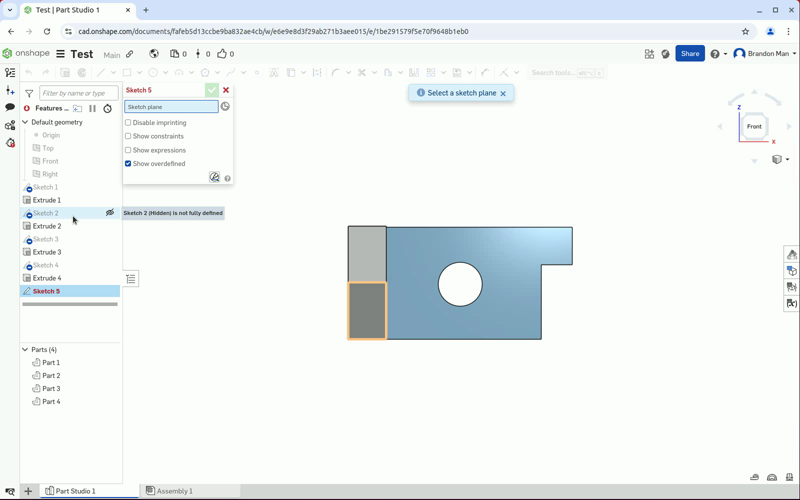
scroll(3)
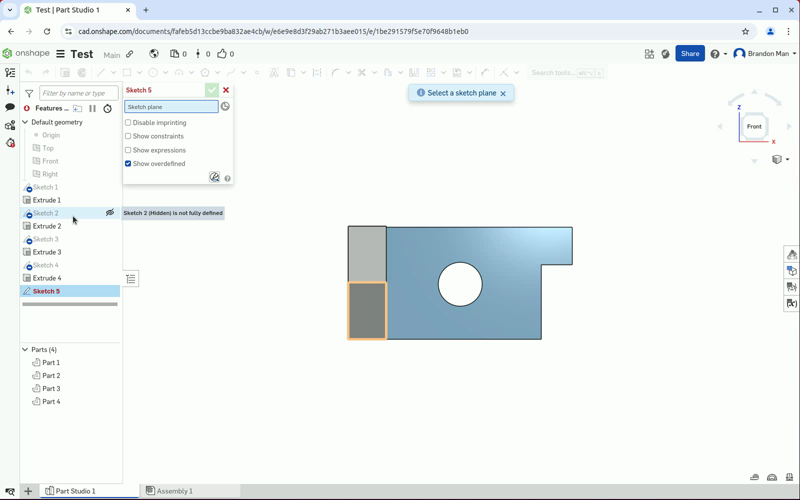
mouse_move(73, 163)
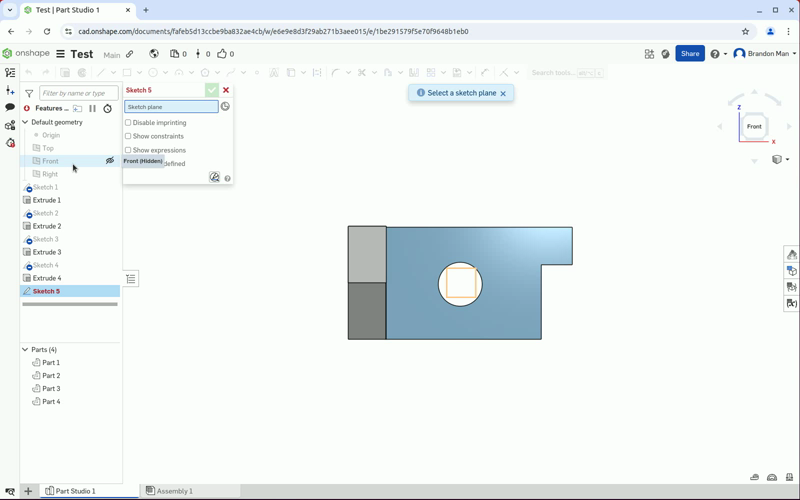
click(73, 163)
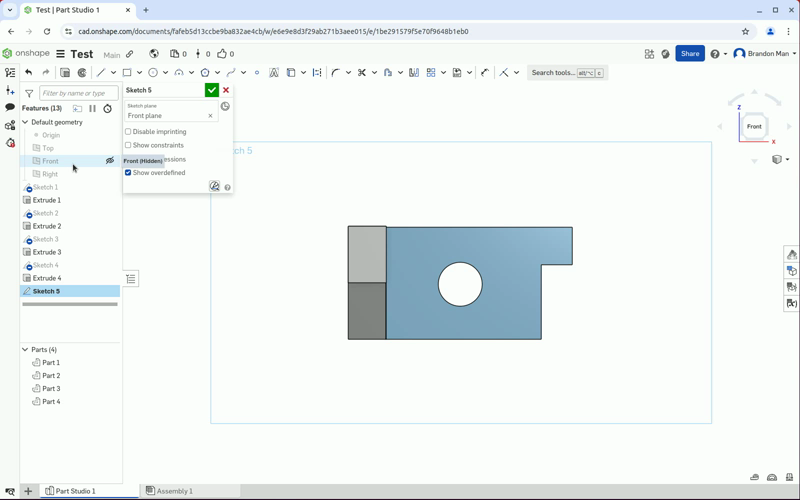
mouse_move(73, 352)
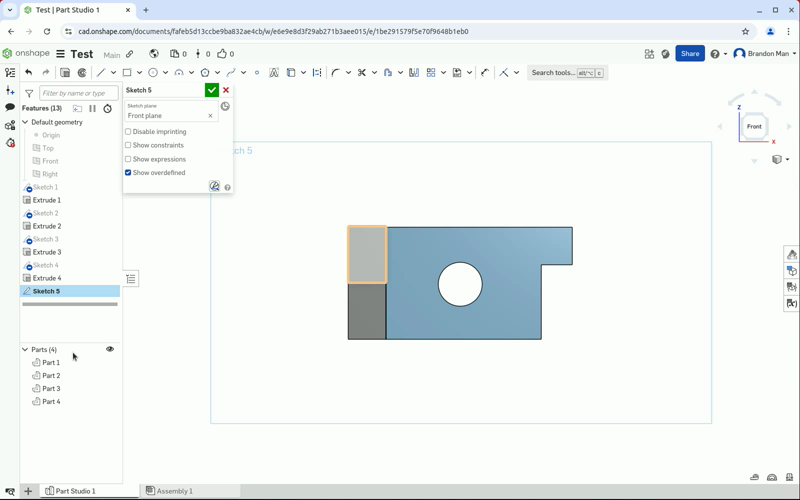
key(y)
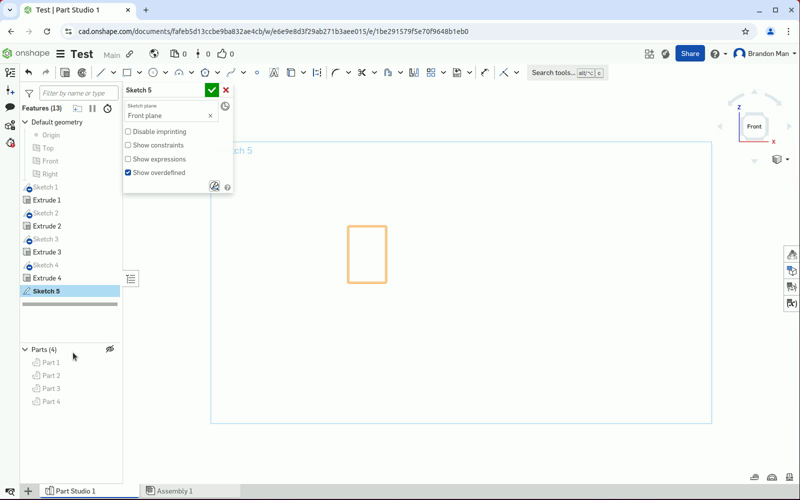
key(l)
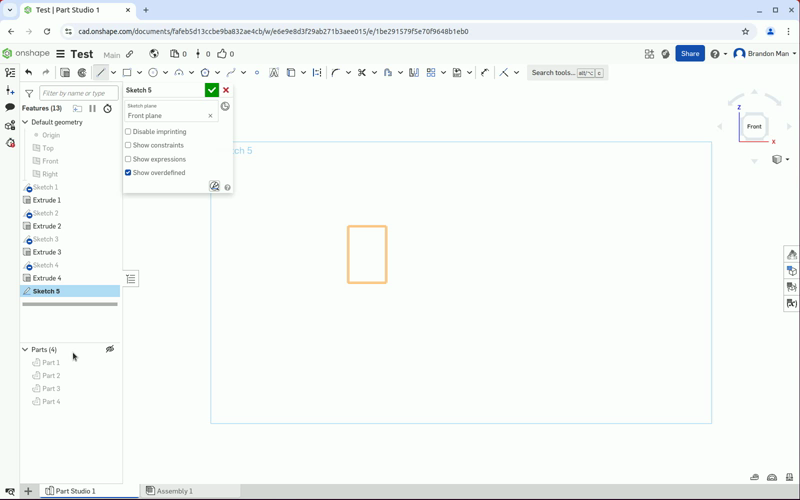
key_down(shift)
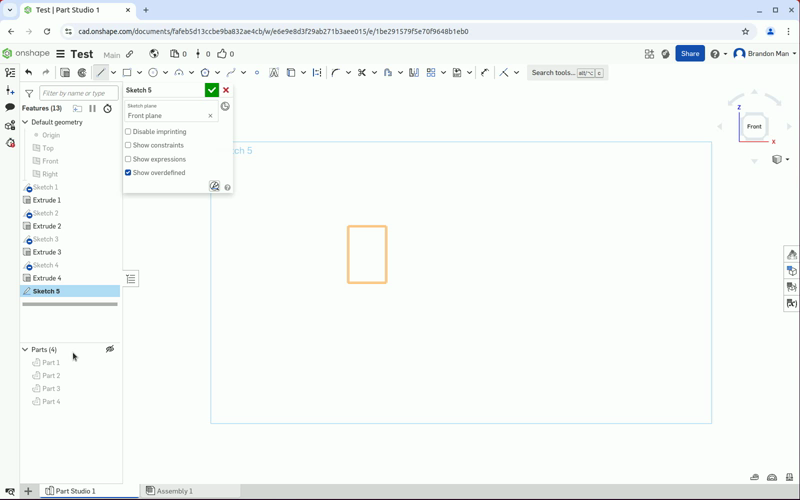
mouse_move(348, 339)
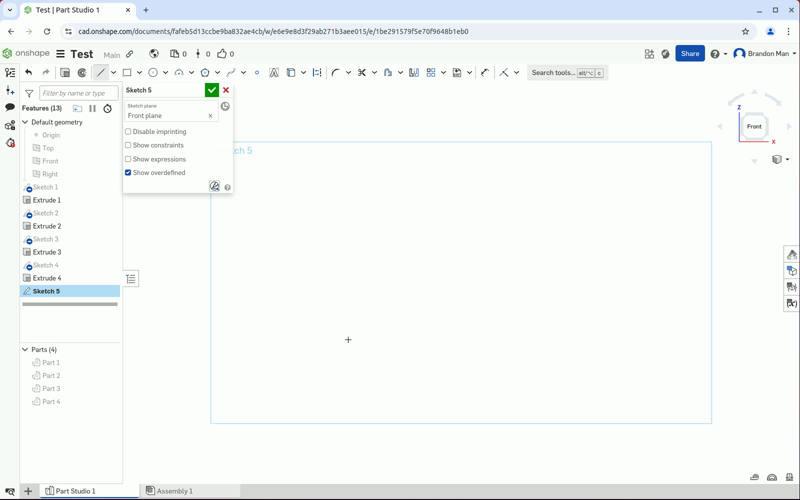
click(348, 339)
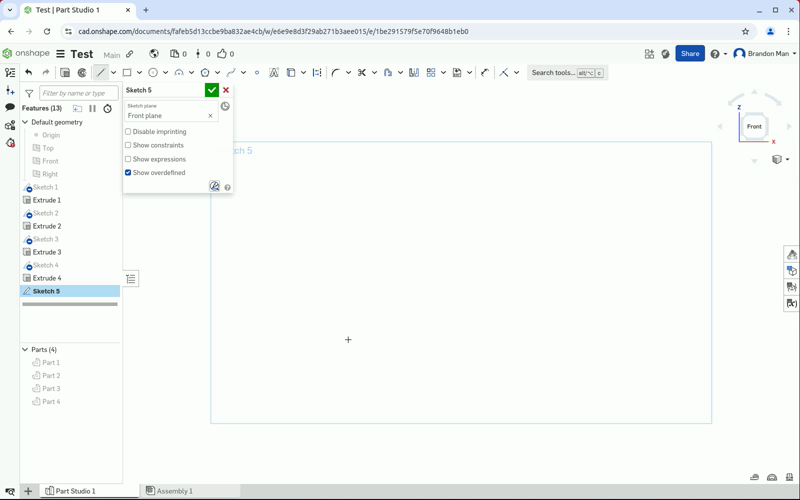
key_up(shift)
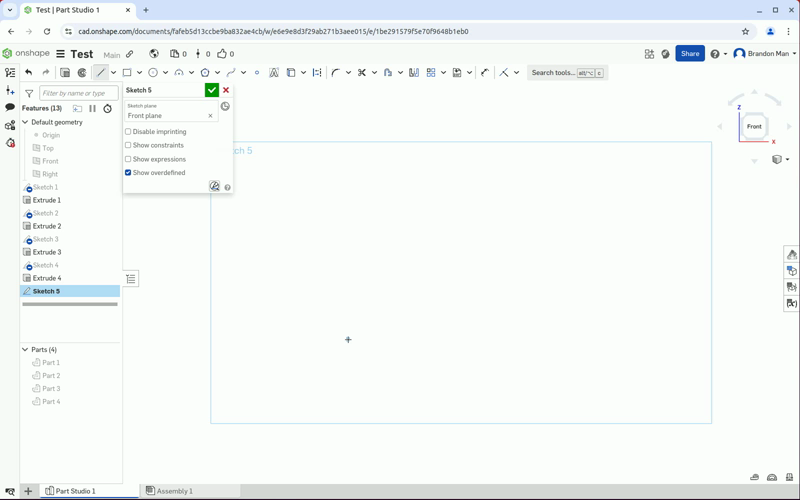
key_down(shift)
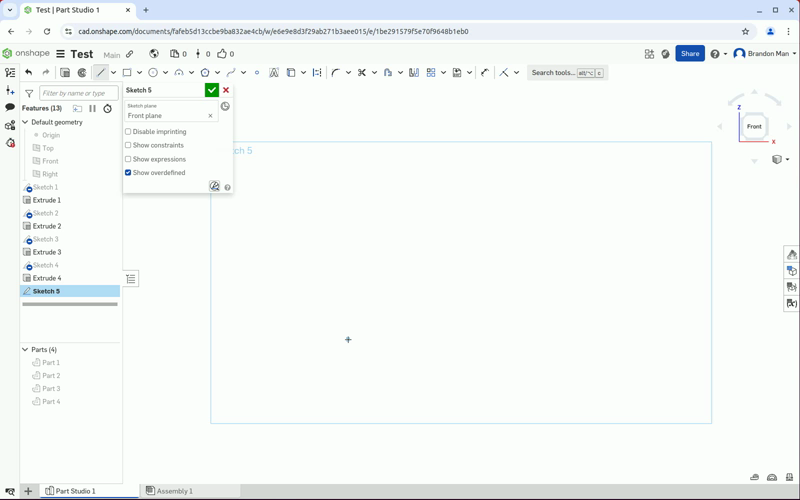
mouse_move(378, 339)
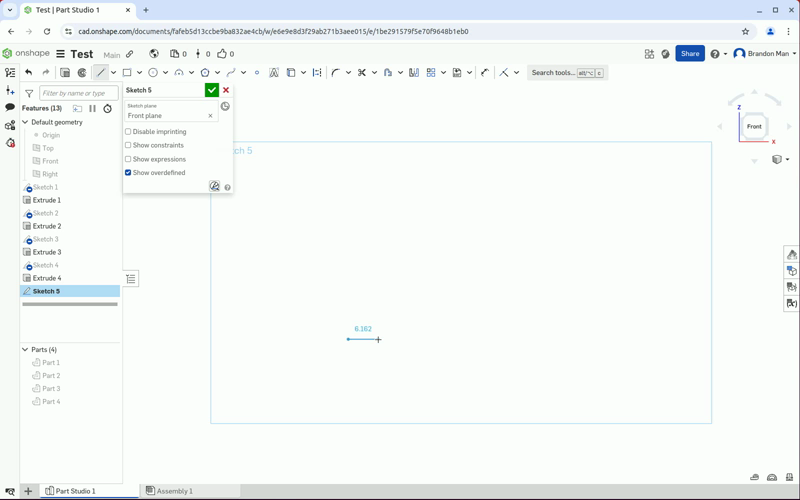
mouse_move(386, 339)
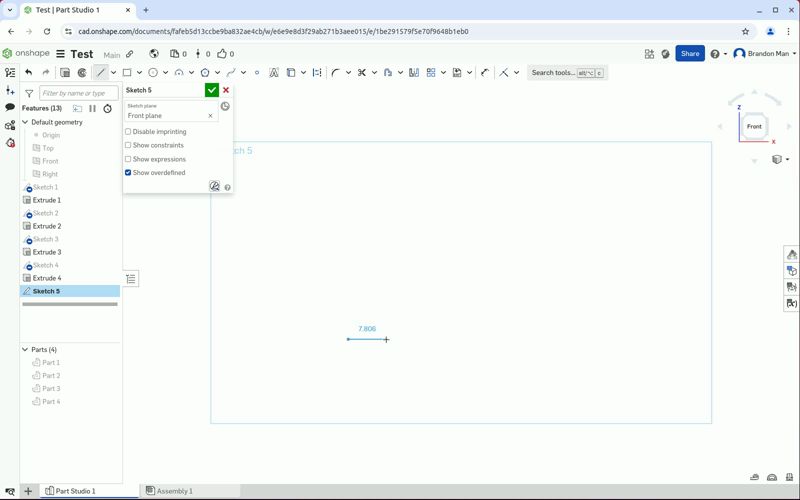
click(386, 339)
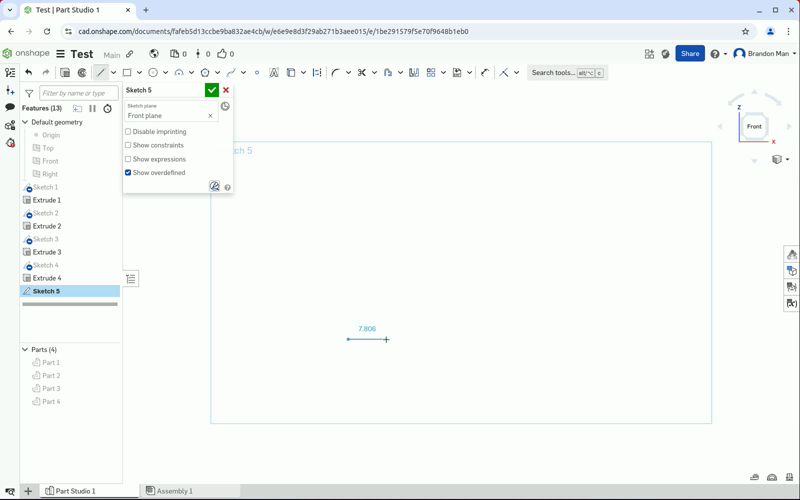
key_up(shift)
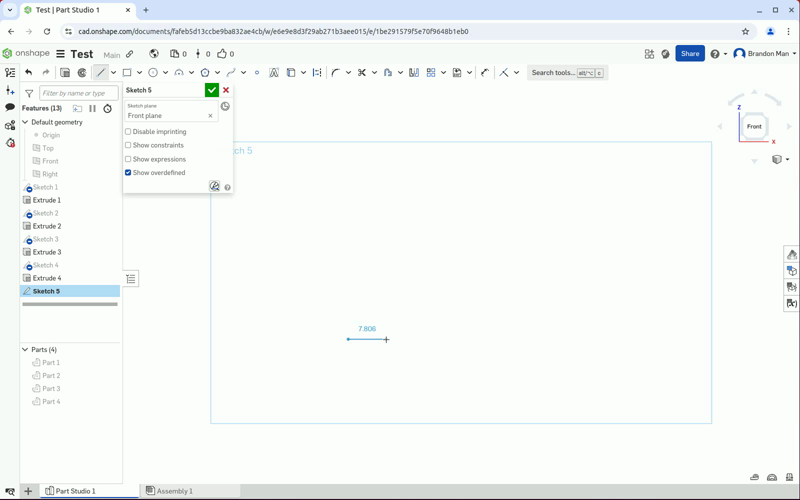
key_down(shift)
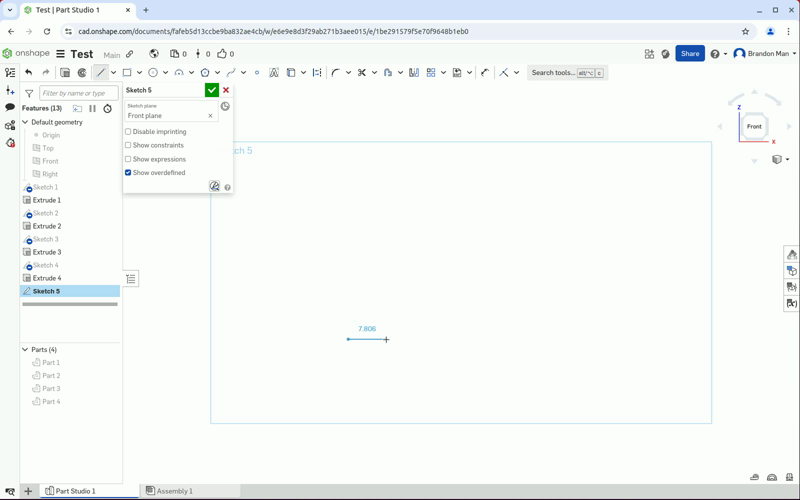
mouse_move(416, 339)
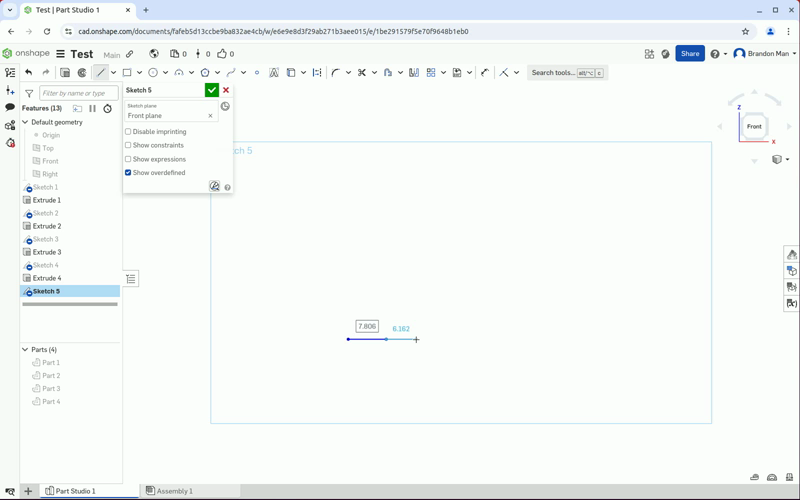
mouse_move(386, 282)
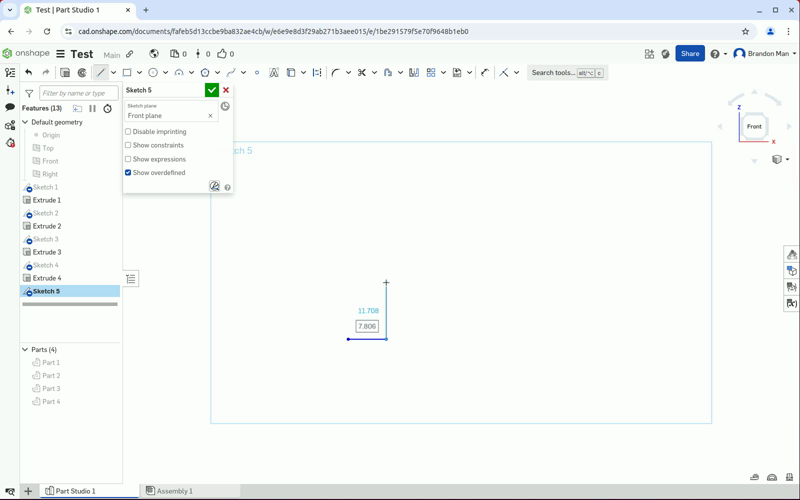
click(386, 282)
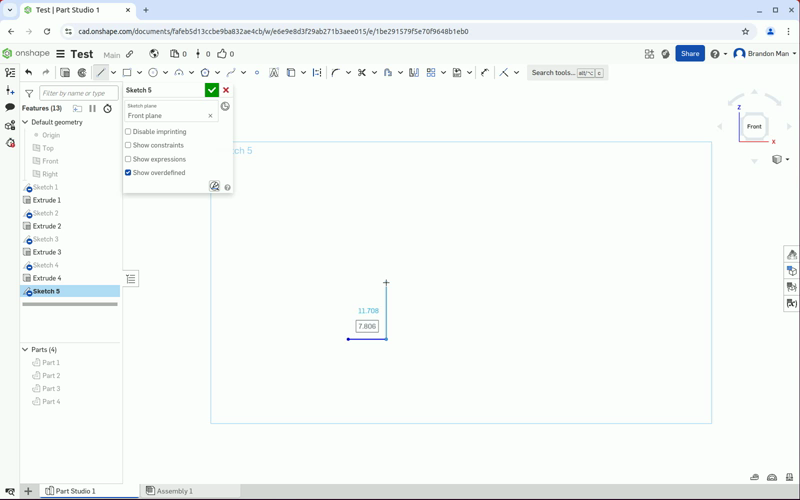
key_up(shift)
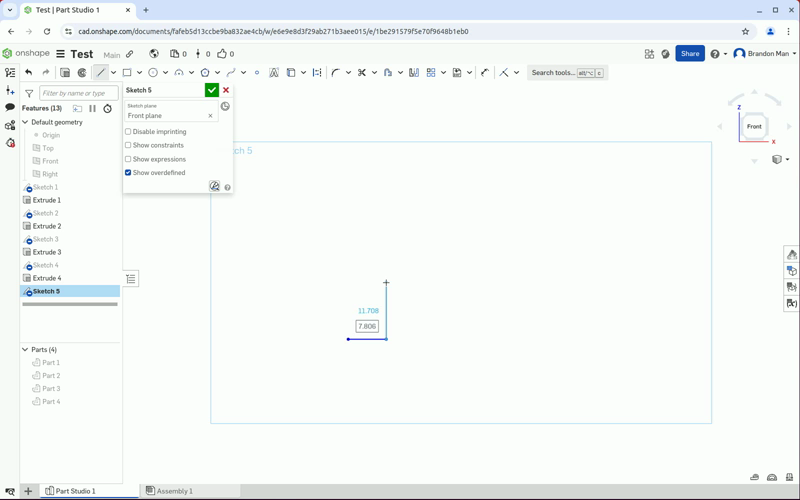
key_down(shift)
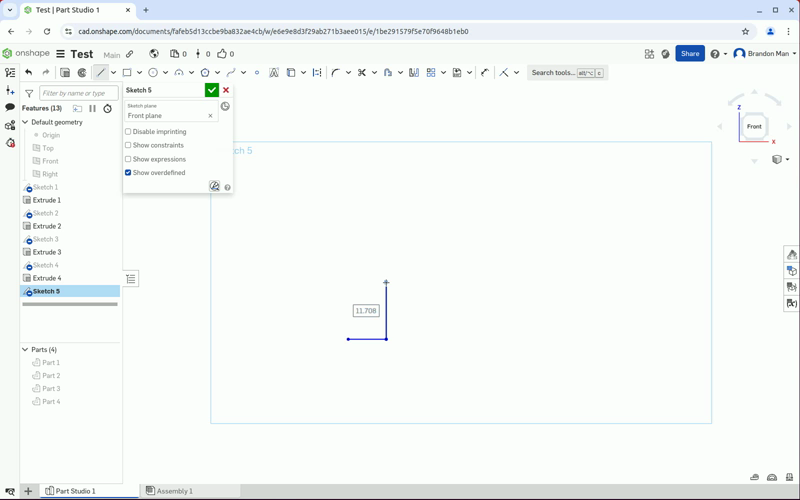
mouse_move(416, 282)
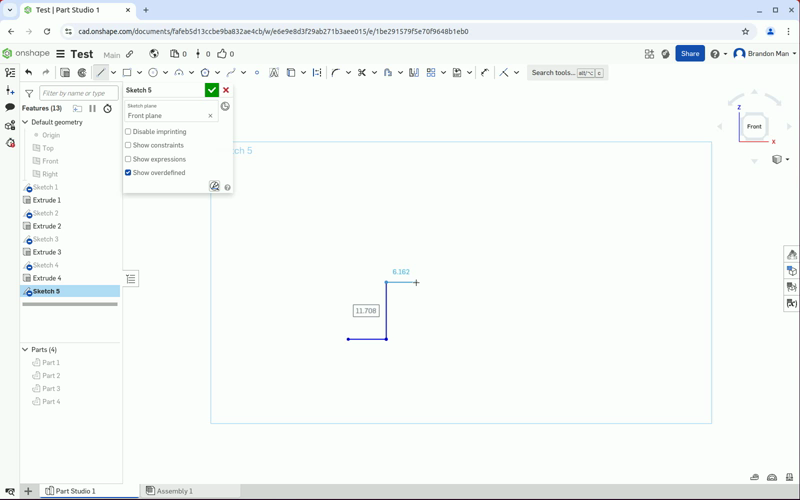
mouse_move(348, 282)
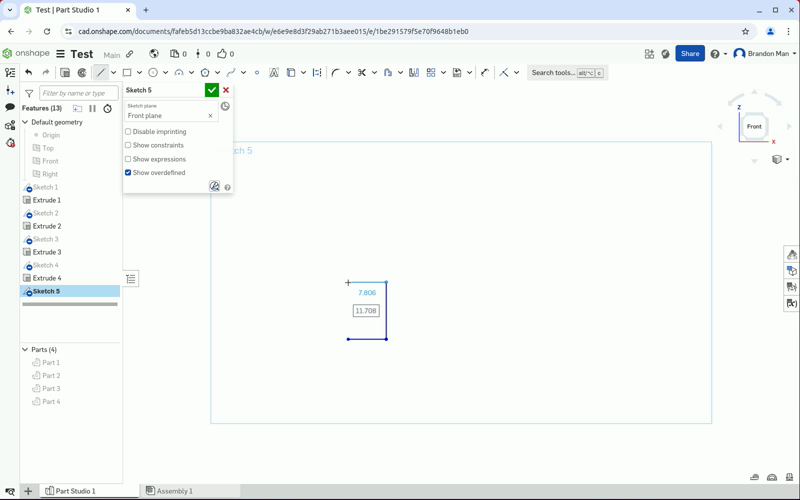
click(348, 282)
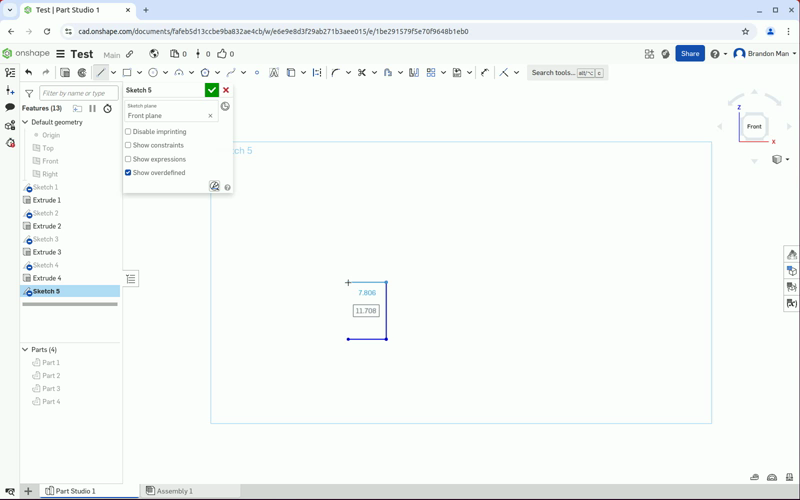
key_up(shift)
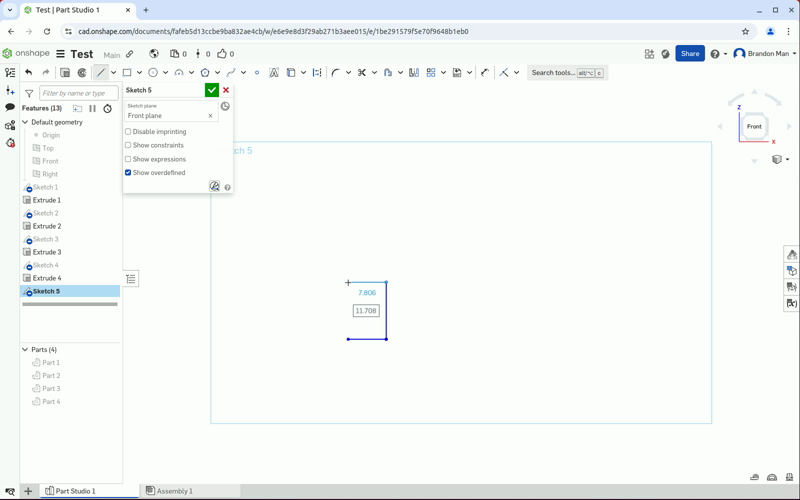
mouse_move(378, 282)
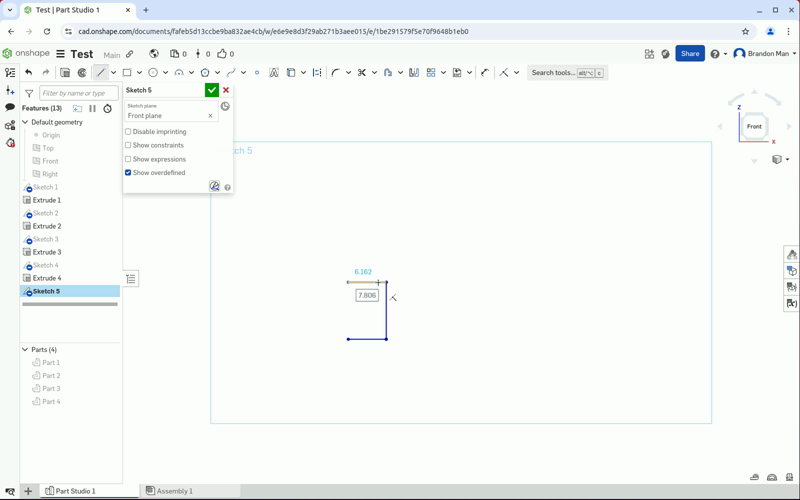
key_down(shift)
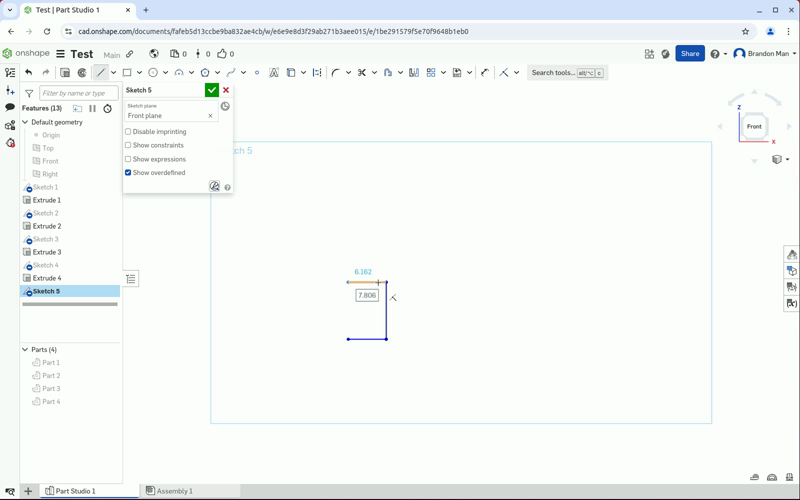
mouse_move(348, 339)
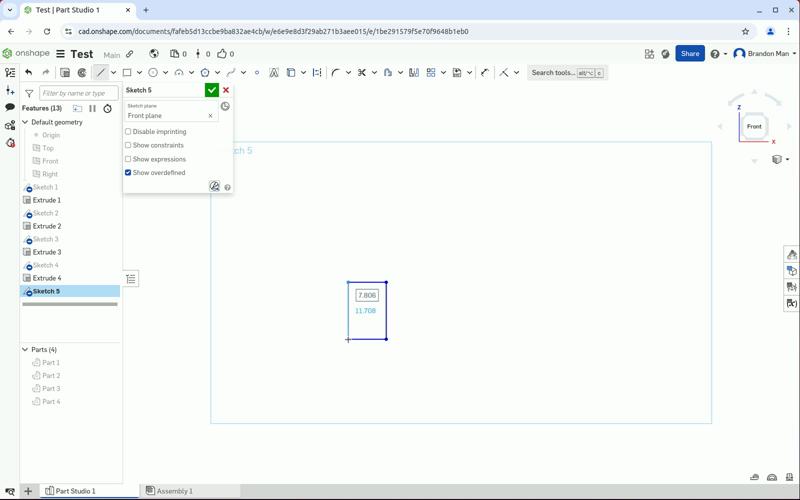
key_up(shift)
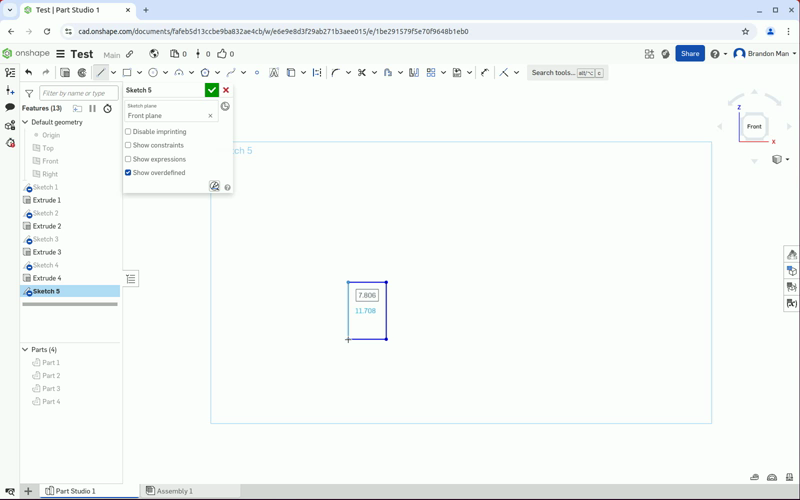
click(348, 339)
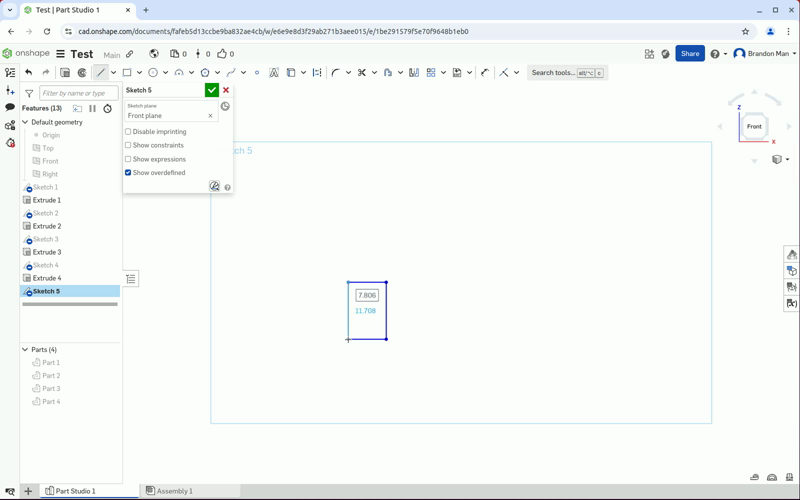
key(esc)
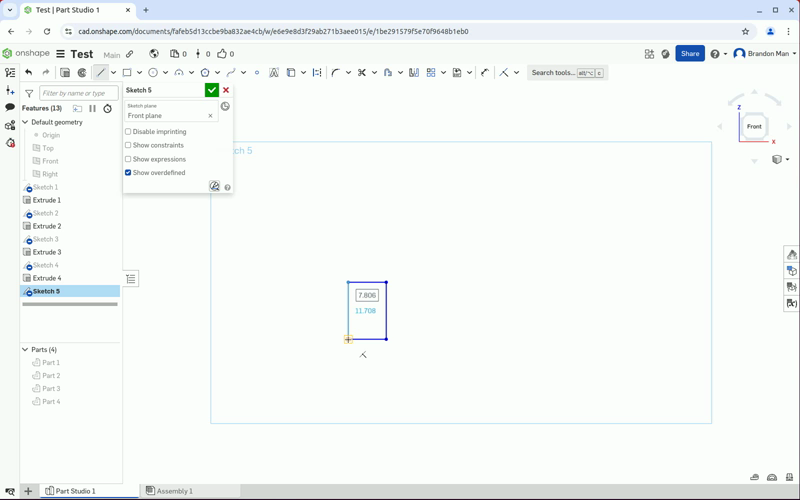
mouse_move(377, 293)
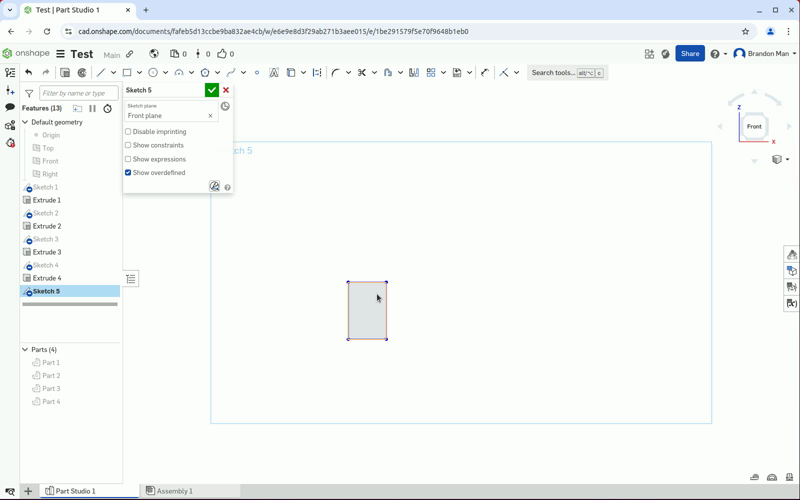
click(377, 293)
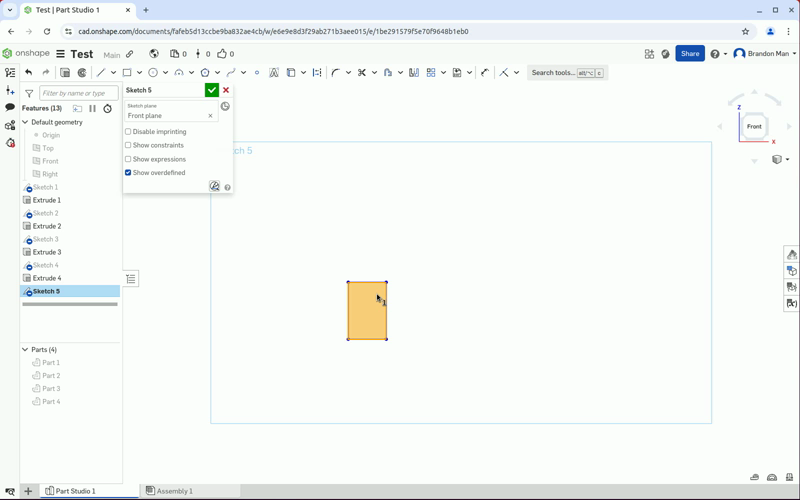
mouse_move(73, 352)
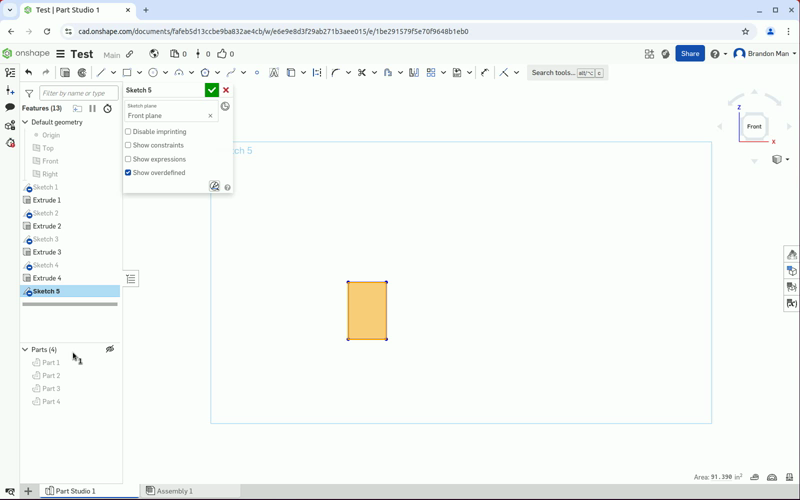
key(shift+y)
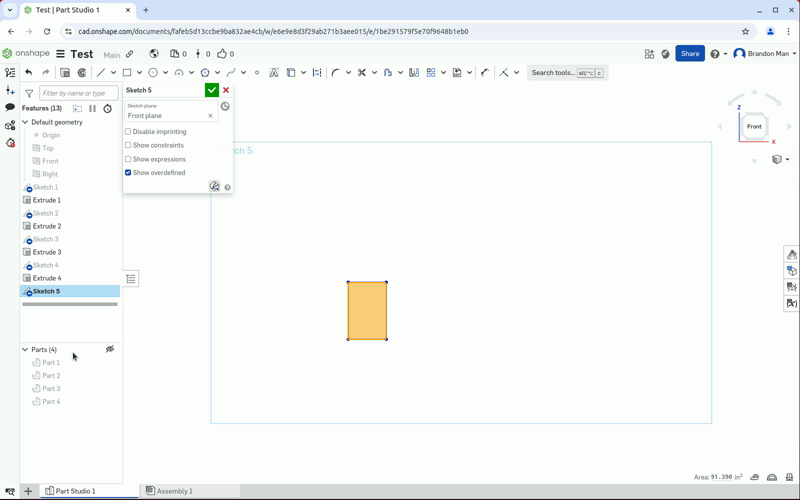
key(shift+e)
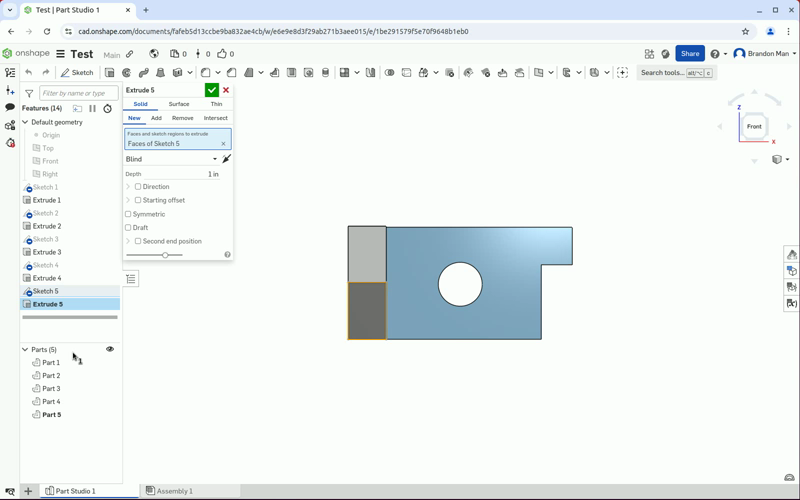
mouse_move(143, 106)
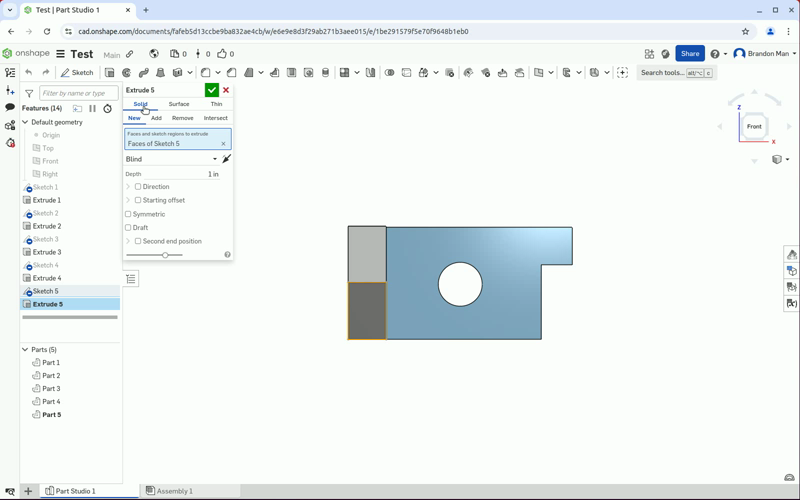
click(143, 106)
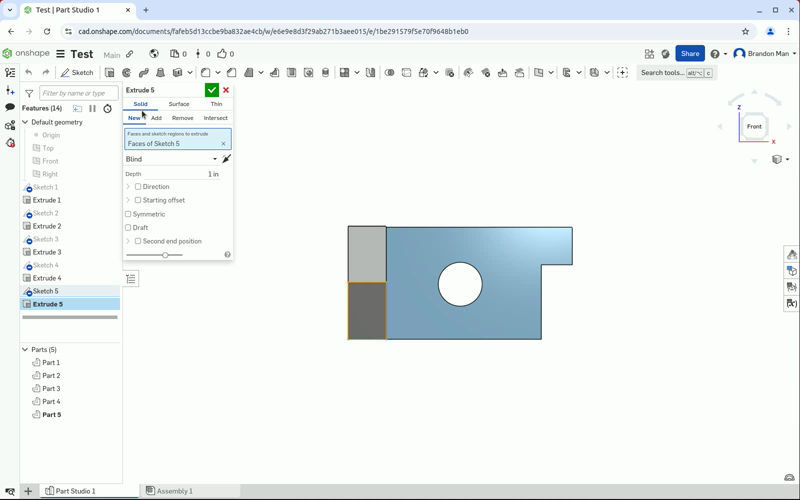
mouse_move(137, 120)
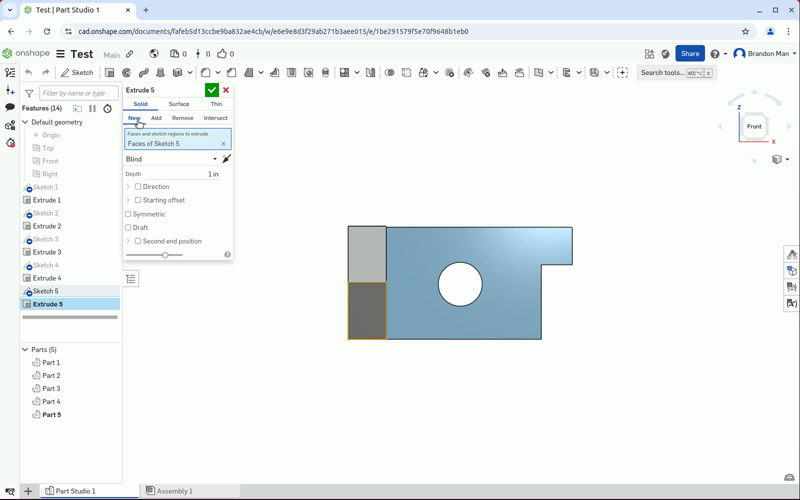
click(137, 120)
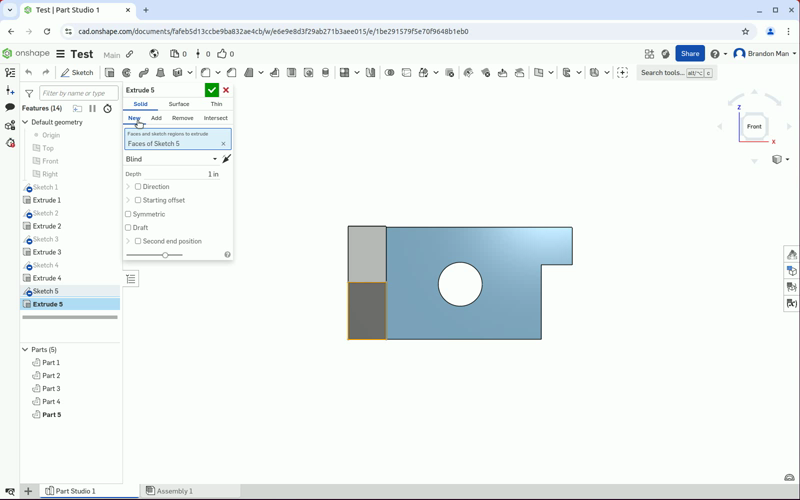
key(tab, 4)
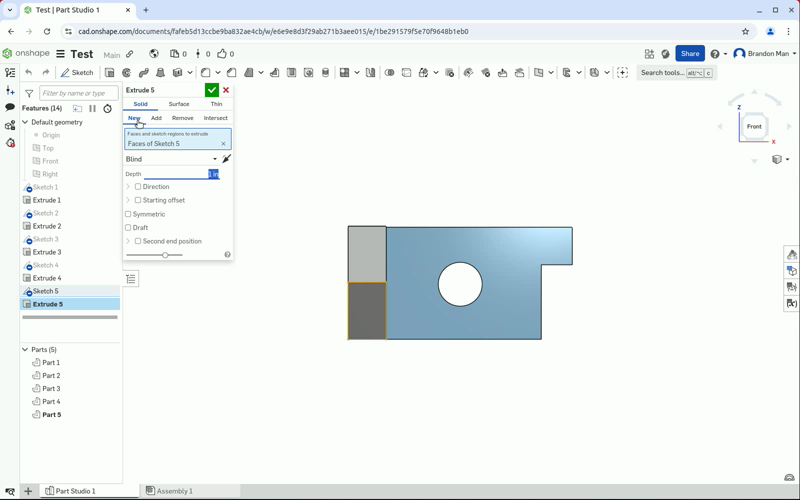
text(10.351)
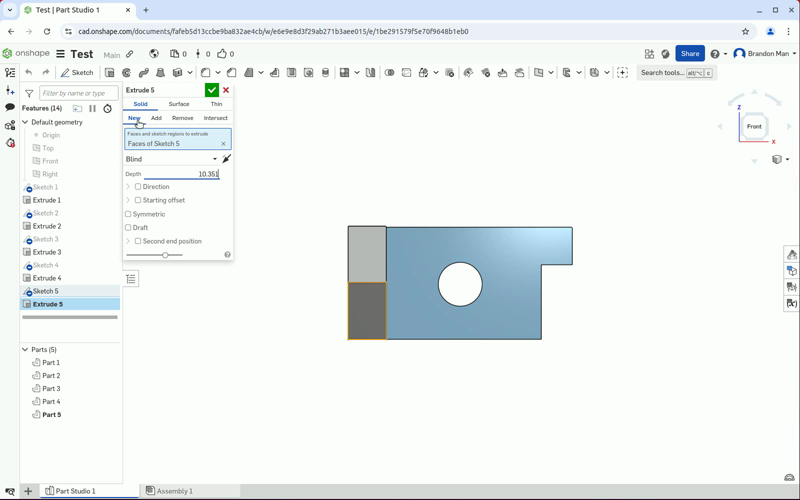
key(enter)
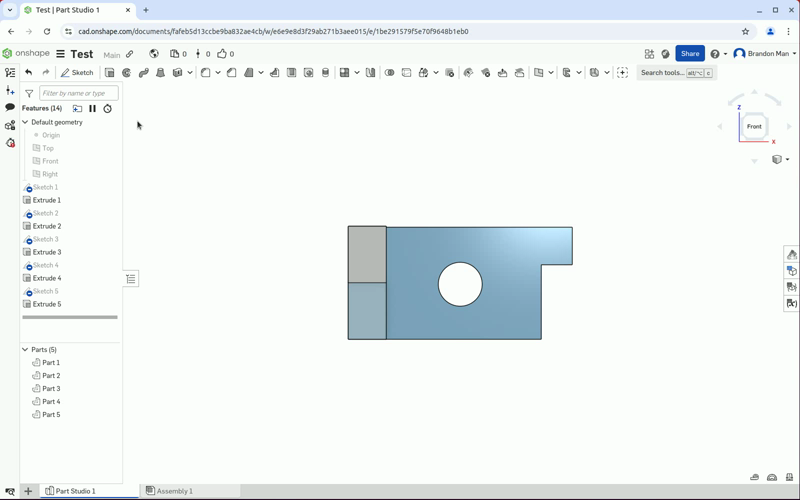
key(shift+h)
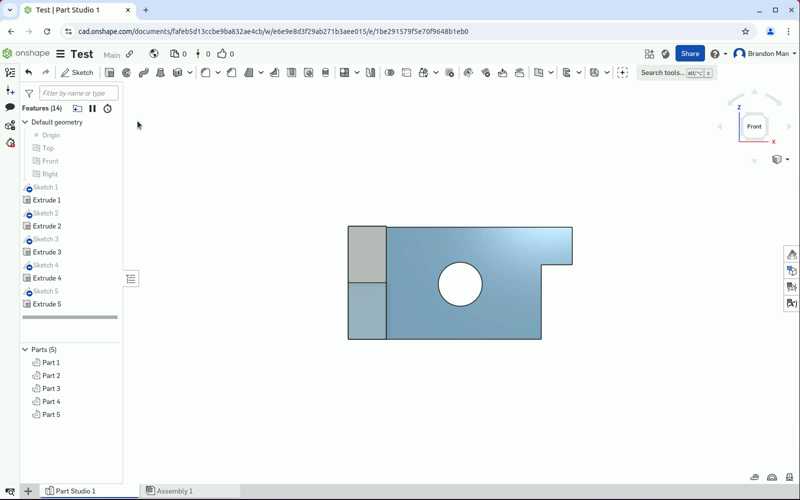
key(shift+h)
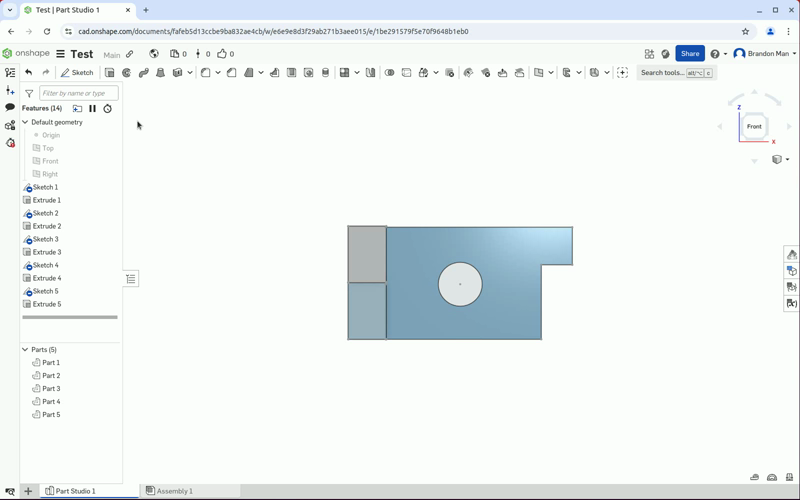
key(shift+7)
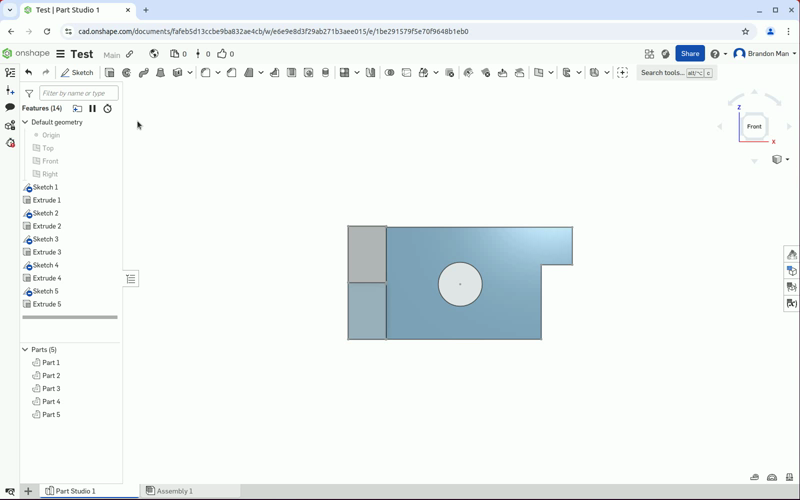
key(left, 2)
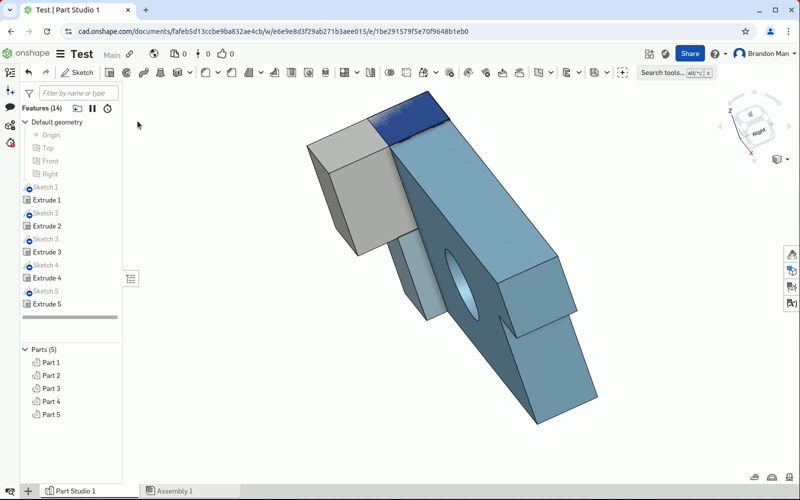
key(down, 2)
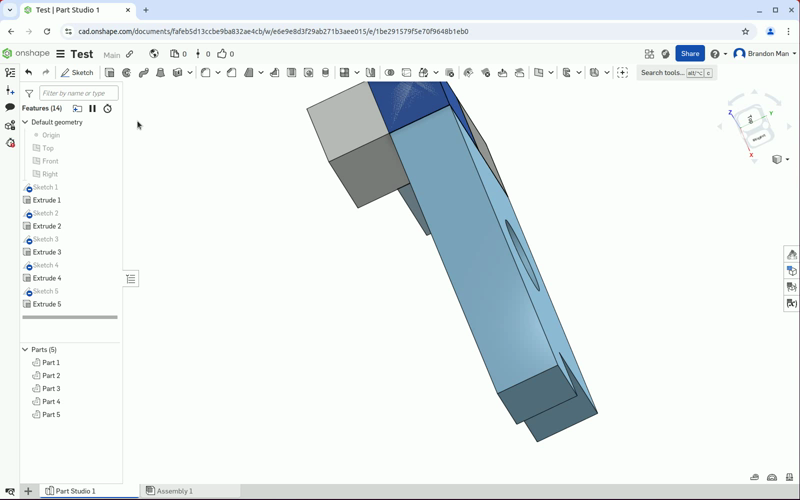
key(up, 2)
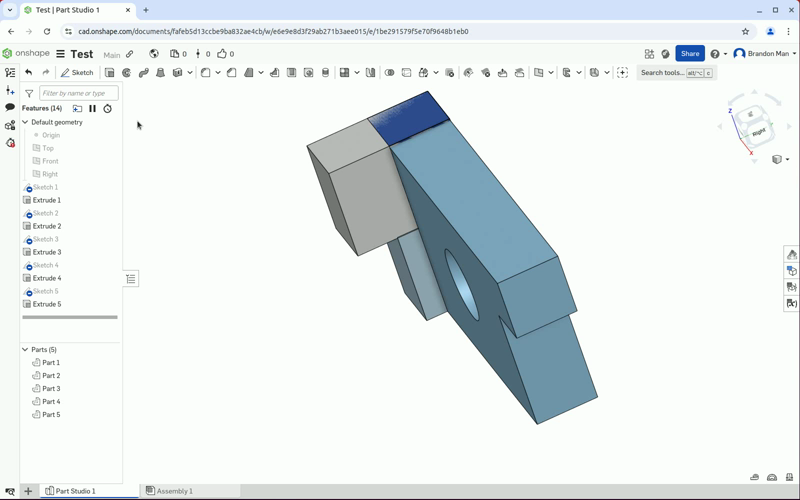
key(right, 2)
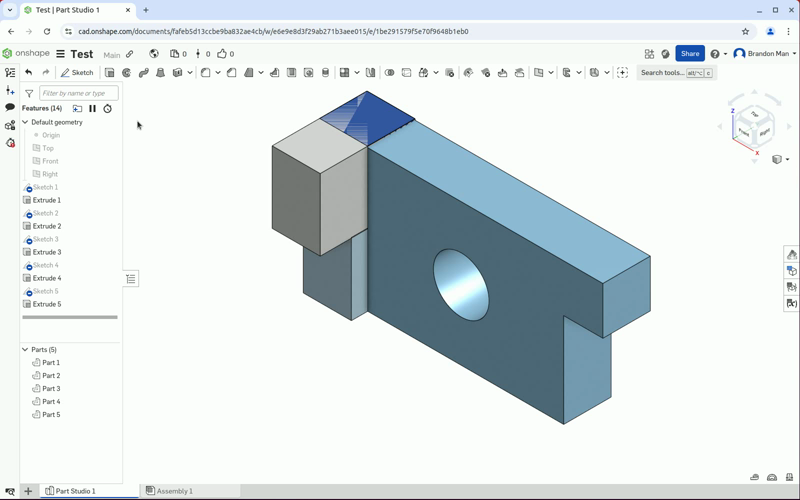
mouse_move(73, 189)
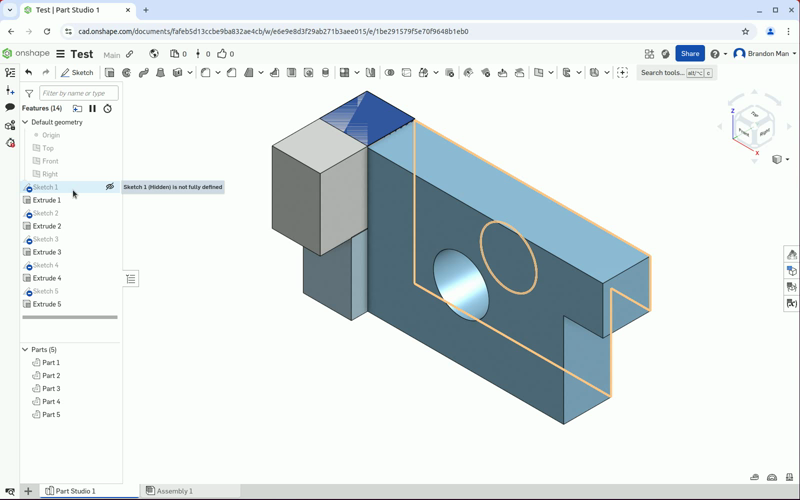
click(73, 189)